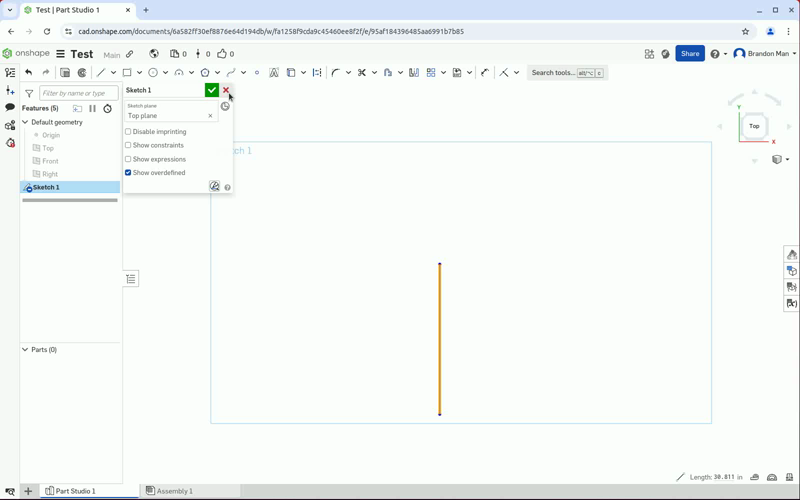
key(shift+h)
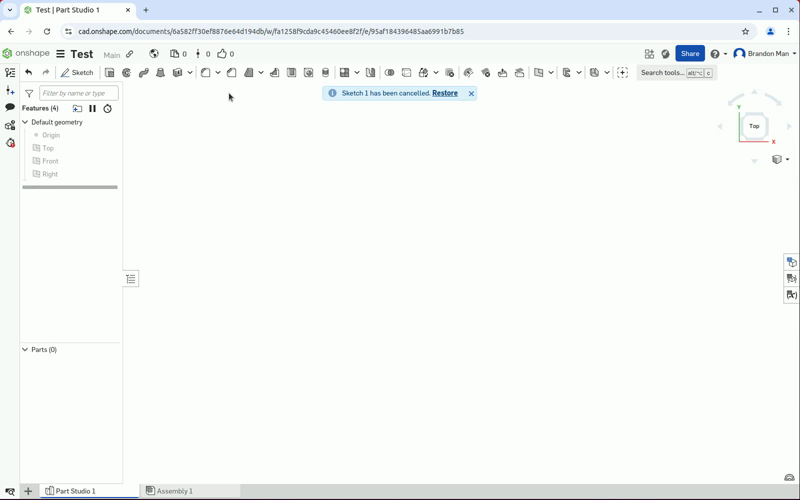
mouse_move(73, 352)
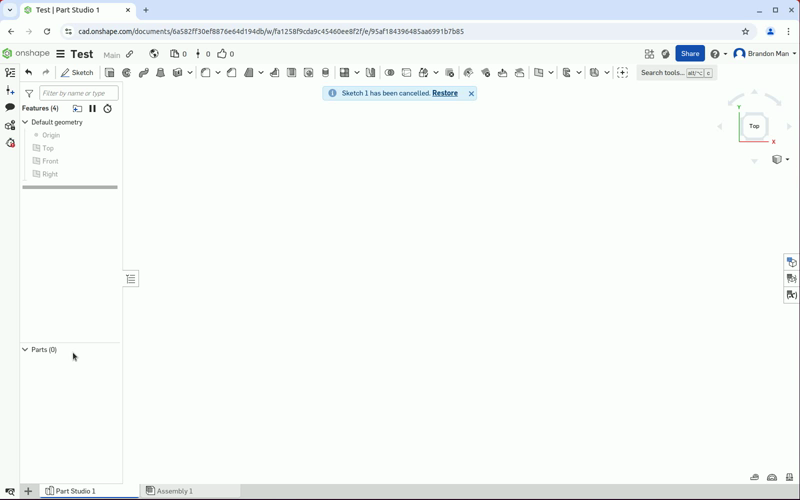
key(y)
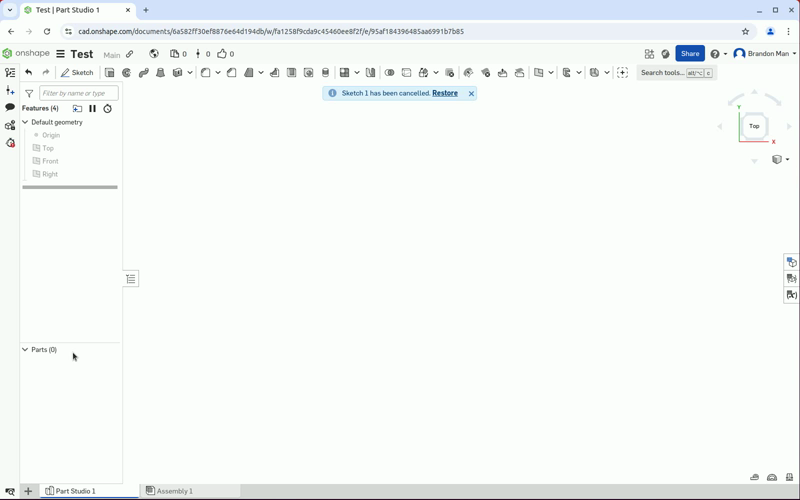
key(shift+p)
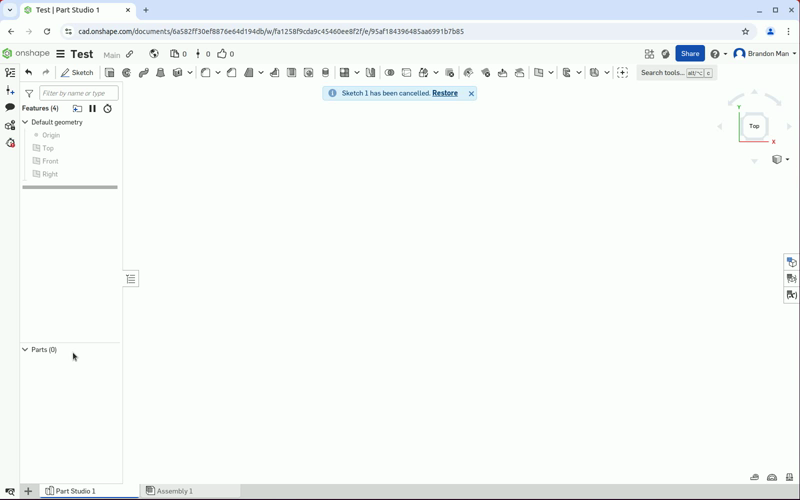
key(space)
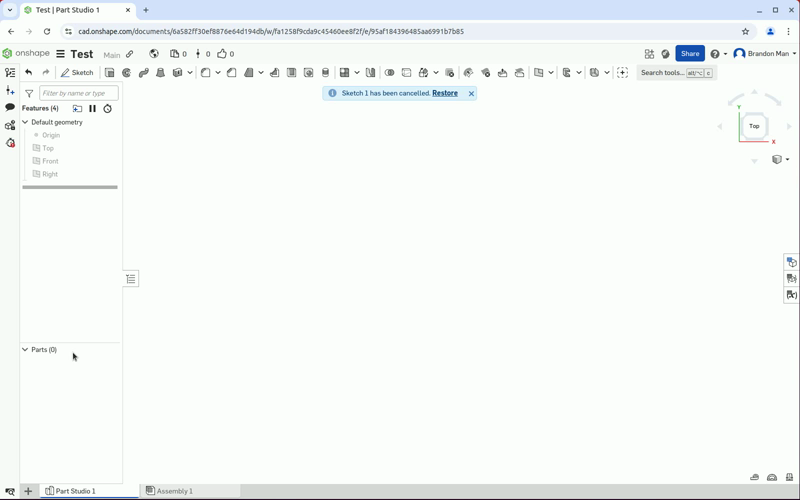
key_down(shift)
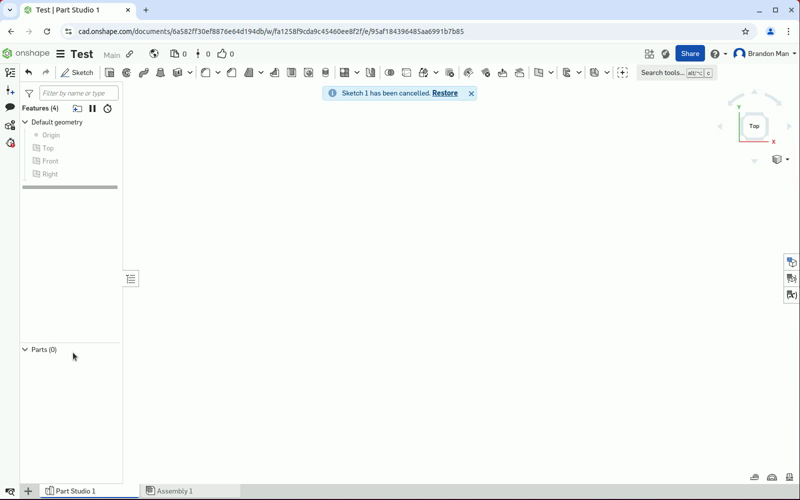
key(up)
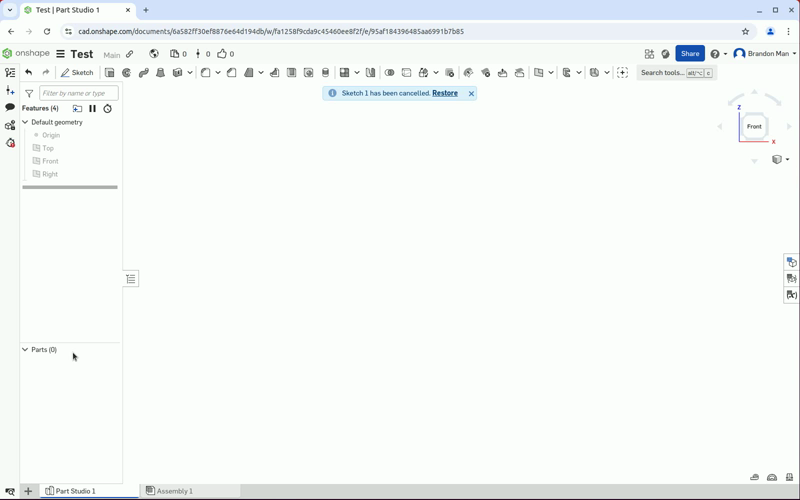
key_up(shift)
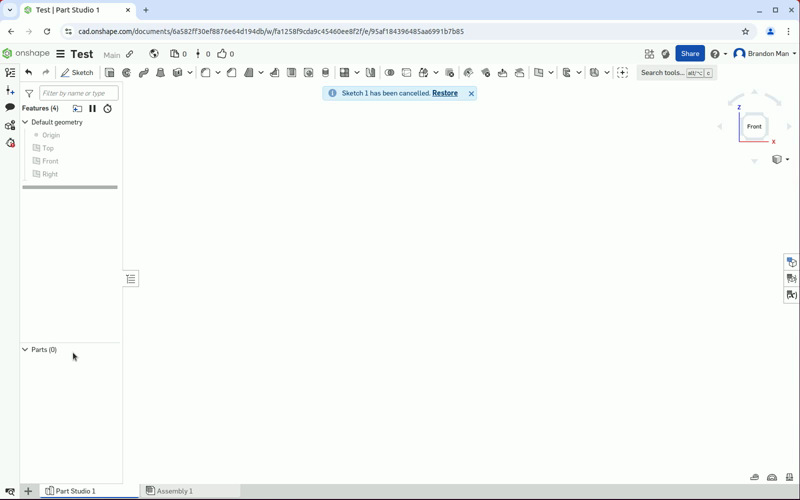
mouse_move(73, 352)
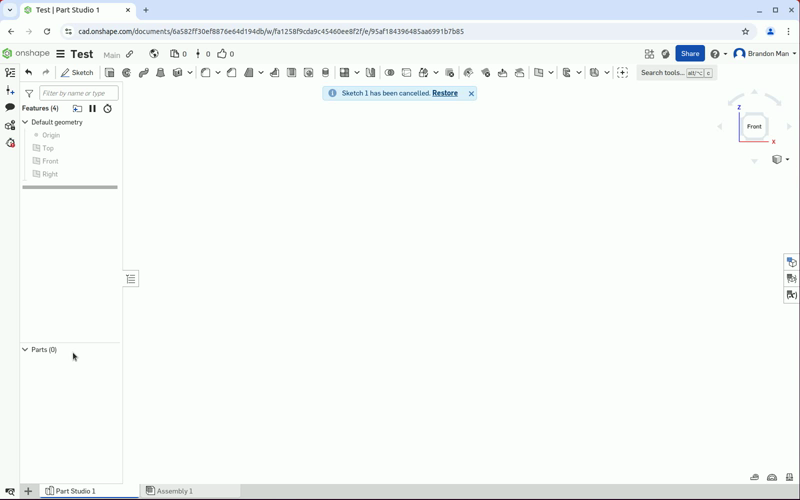
key(shift+y)
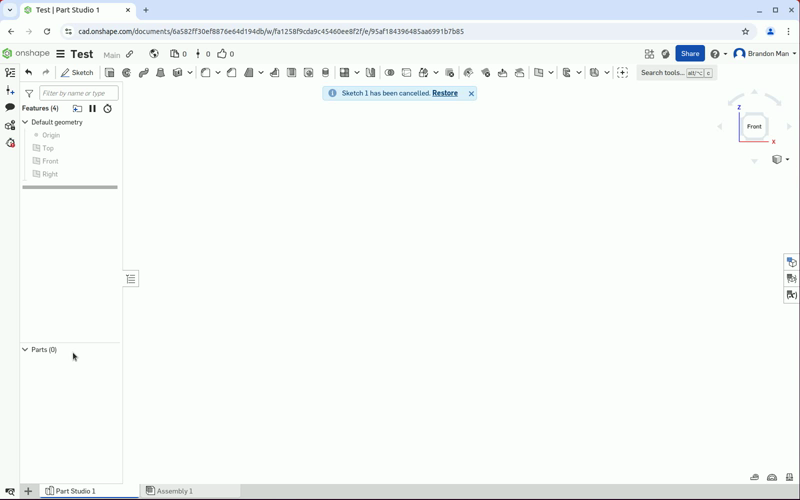
key(shift+s)
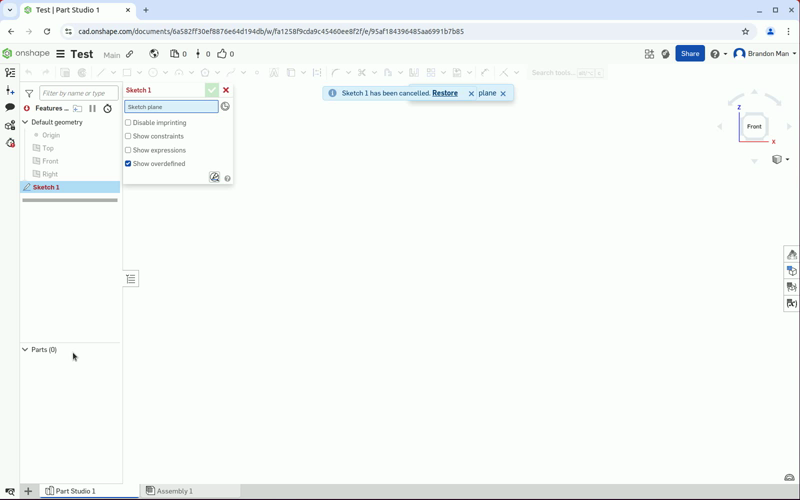
mouse_move(73, 163)
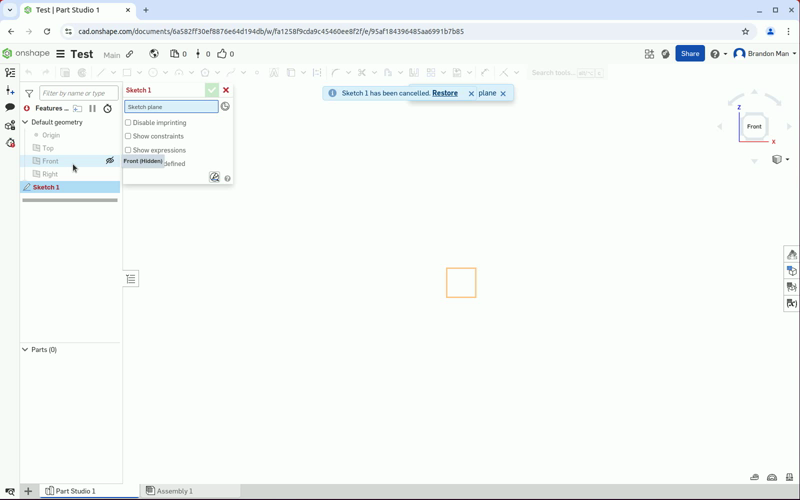
click(73, 163)
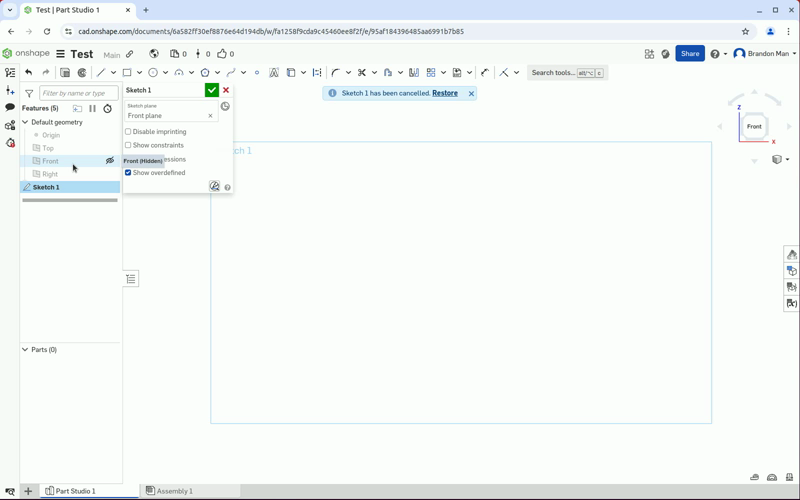
mouse_move(73, 352)
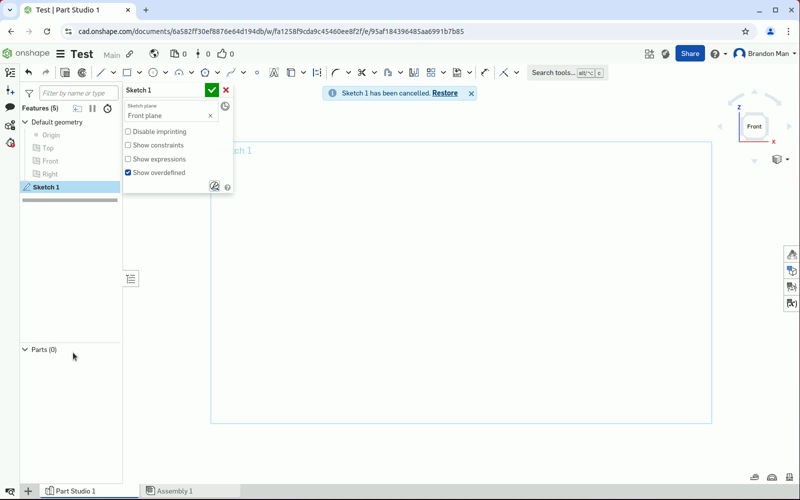
key(y)
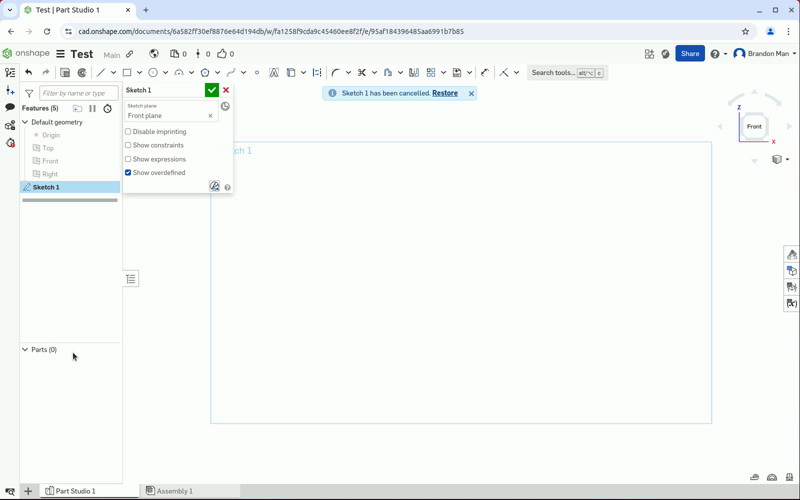
key(c)
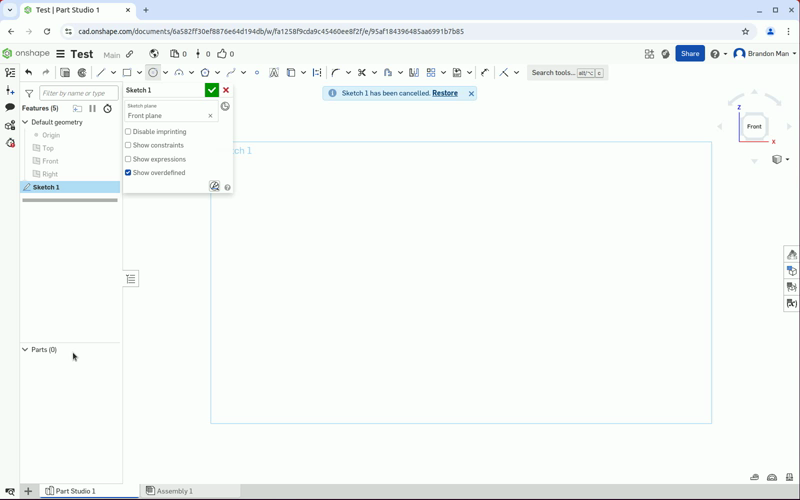
key_down(shift)
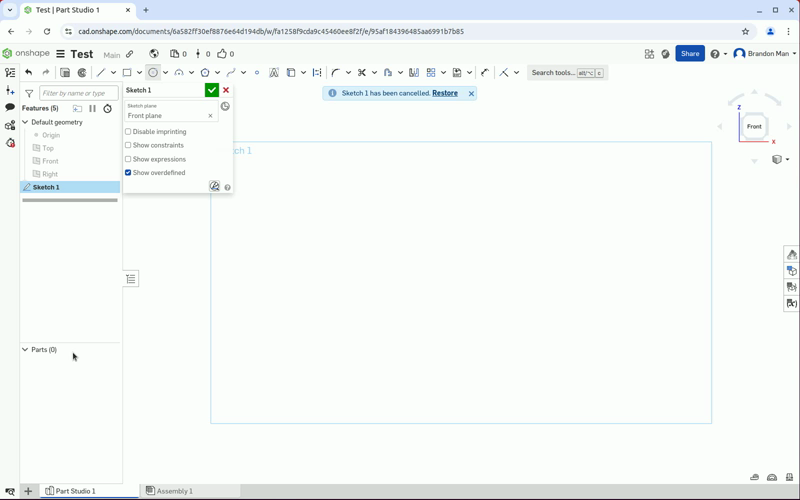
mouse_move(461, 282)
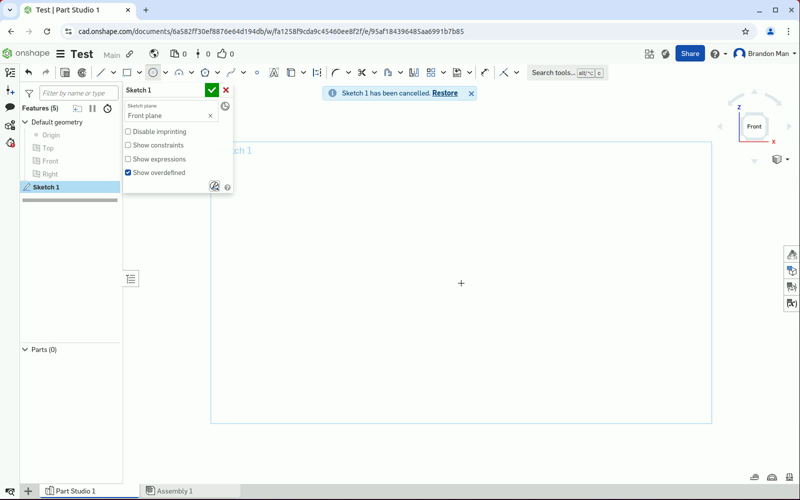
click(461, 282)
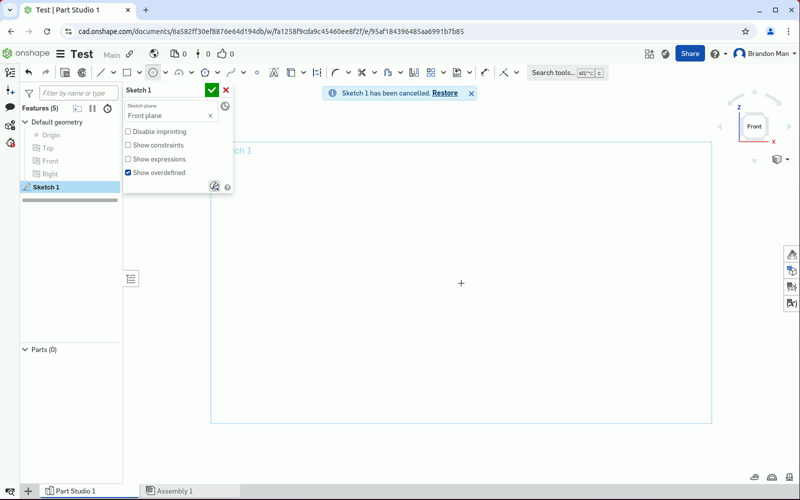
key_up(shift)
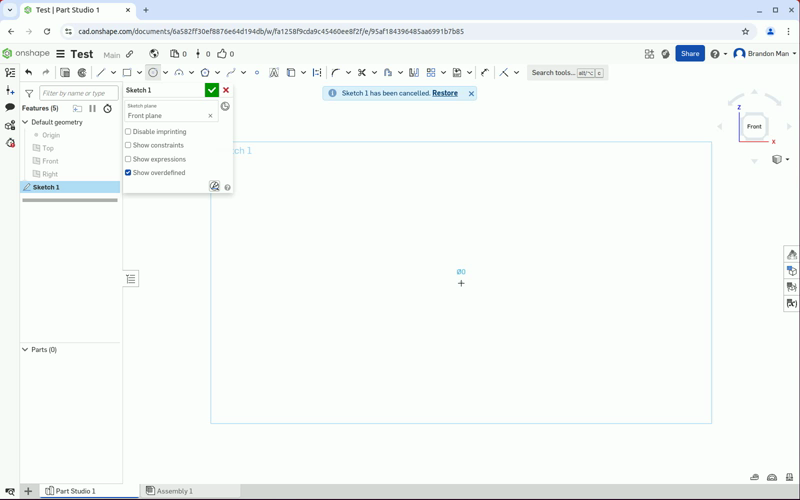
mouse_move(574, 282)
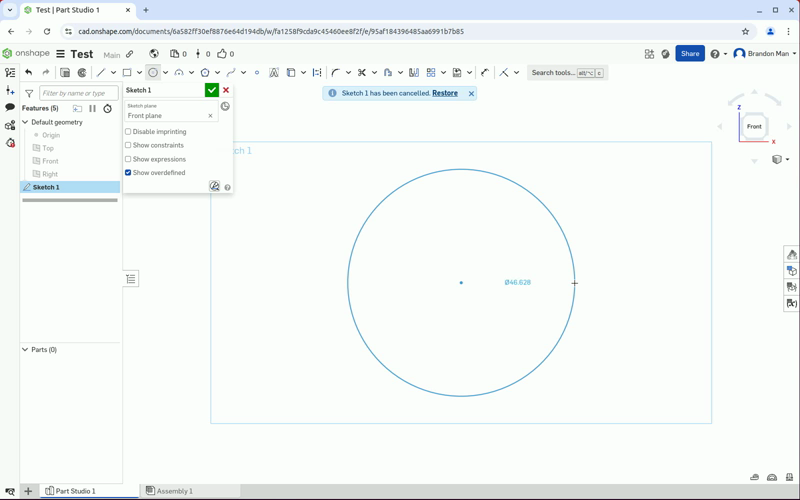
click(574, 282)
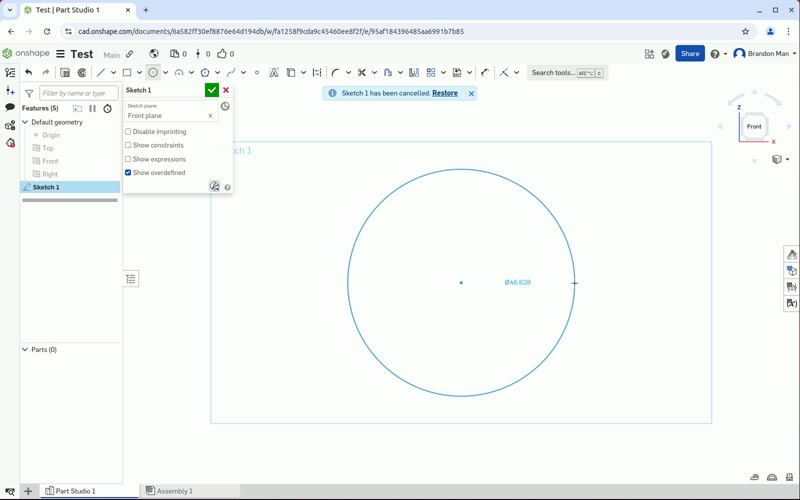
key(esc)
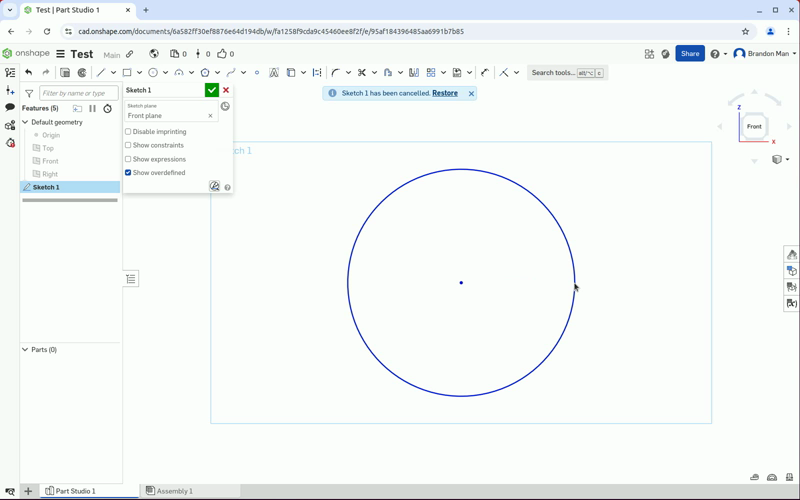
mouse_move(488, 349)
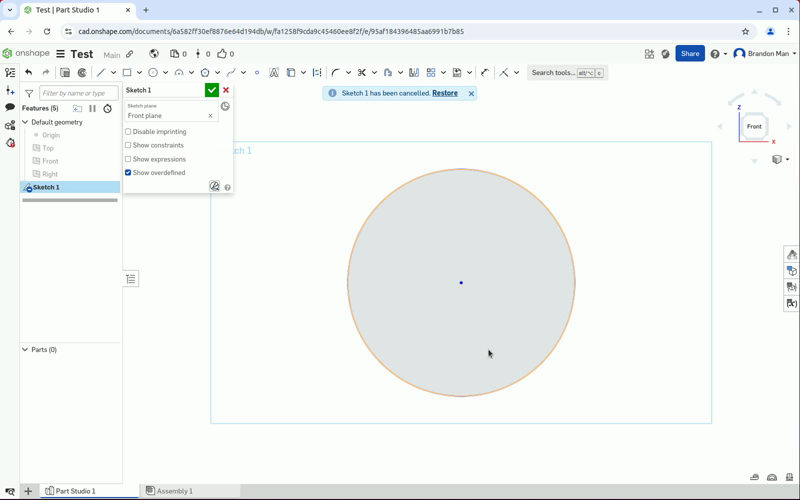
click(488, 349)
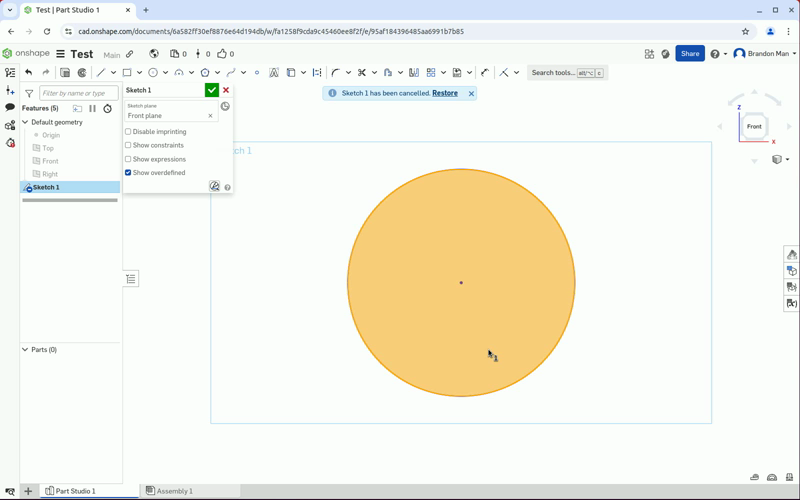
mouse_move(73, 352)
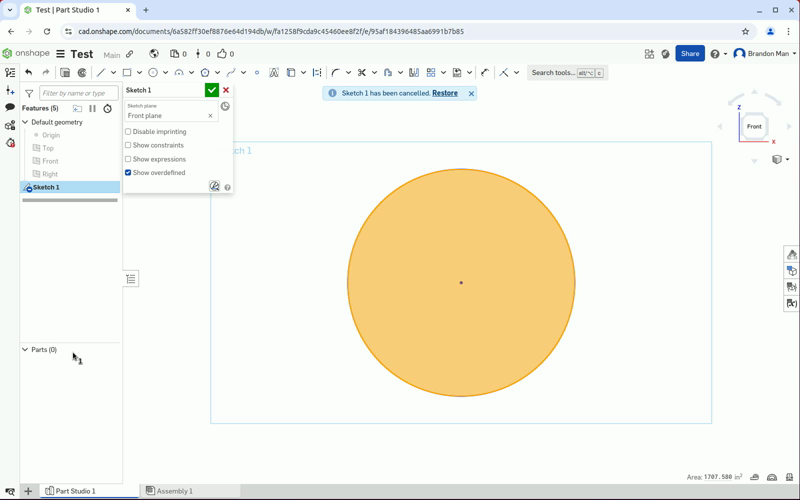
key(shift+y)
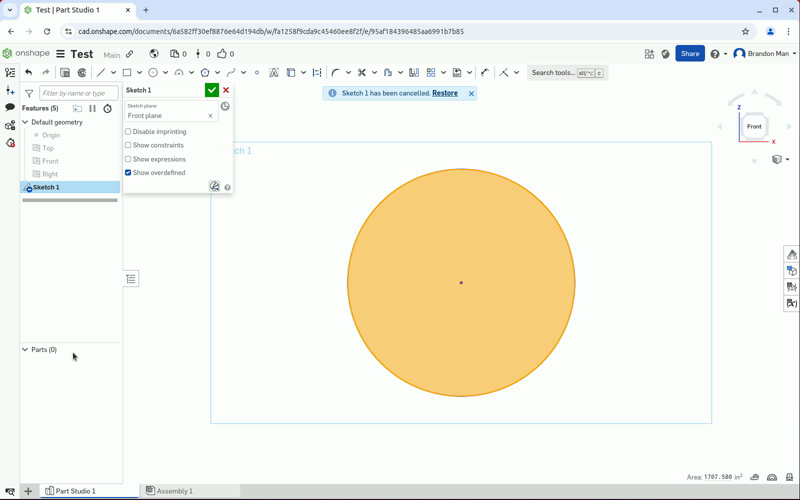
key(shift+e)
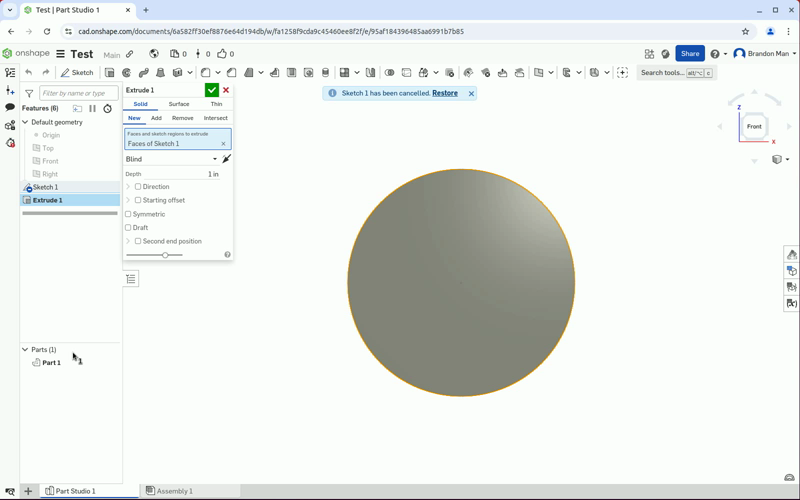
mouse_move(143, 106)
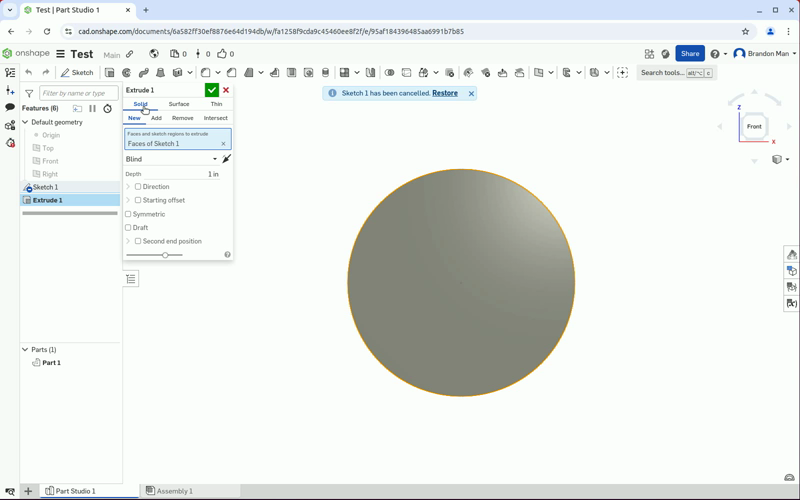
click(143, 106)
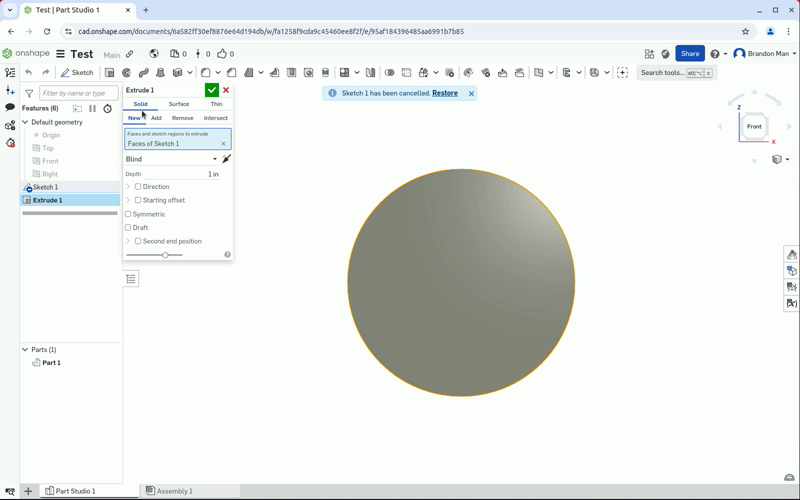
mouse_move(137, 120)
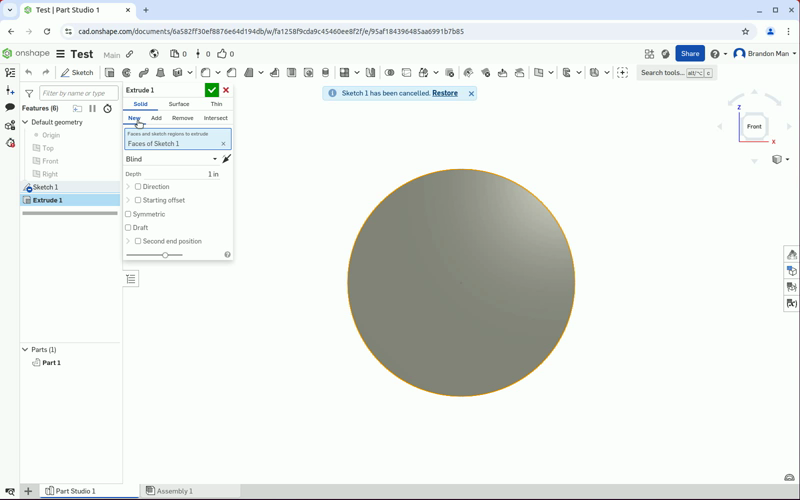
click(137, 120)
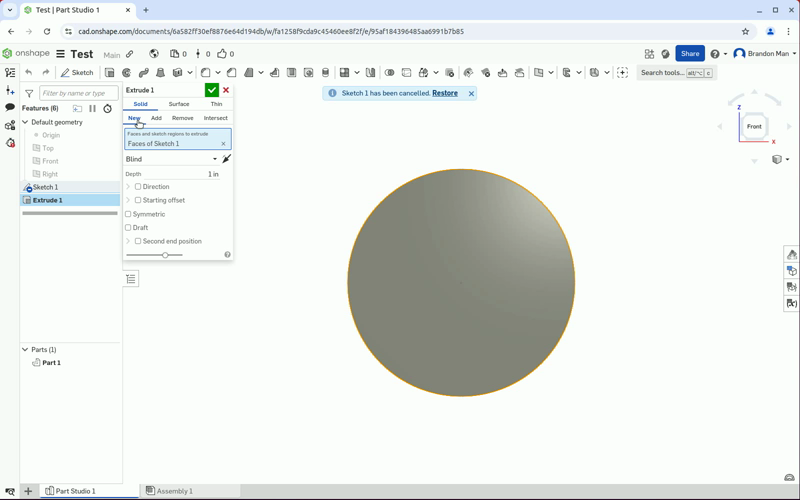
key(tab, 4)
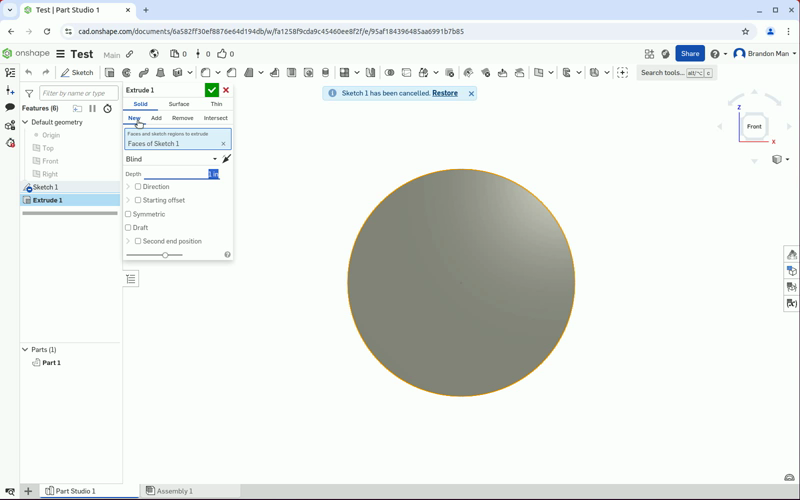
text(17.09)
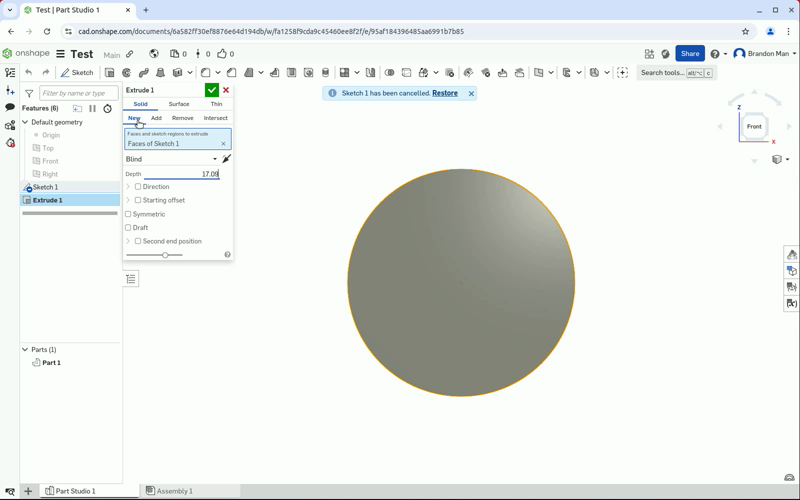
key(enter)
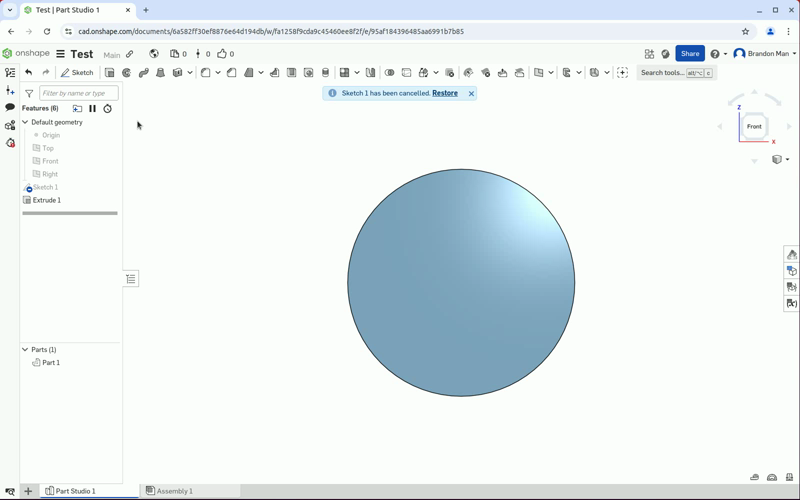
key(shift+h)
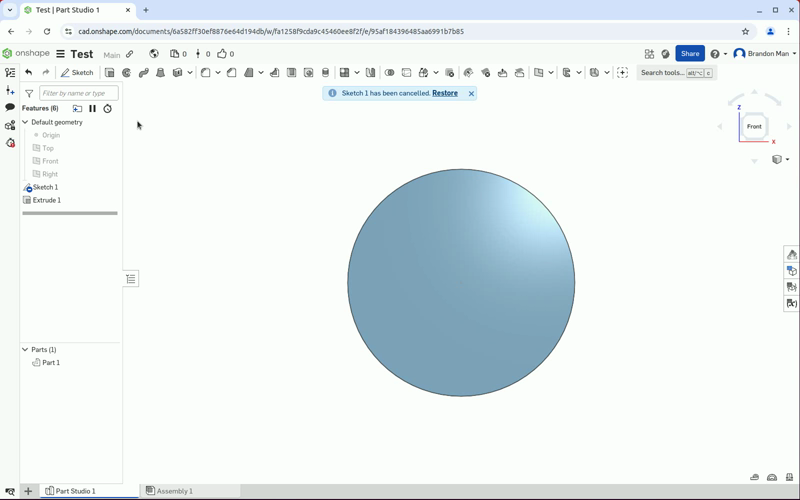
key(shift+h)
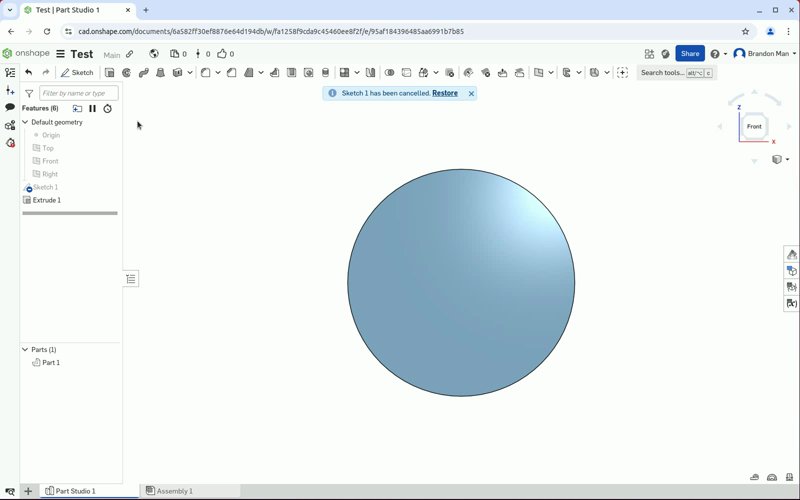
mouse_move(73, 189)
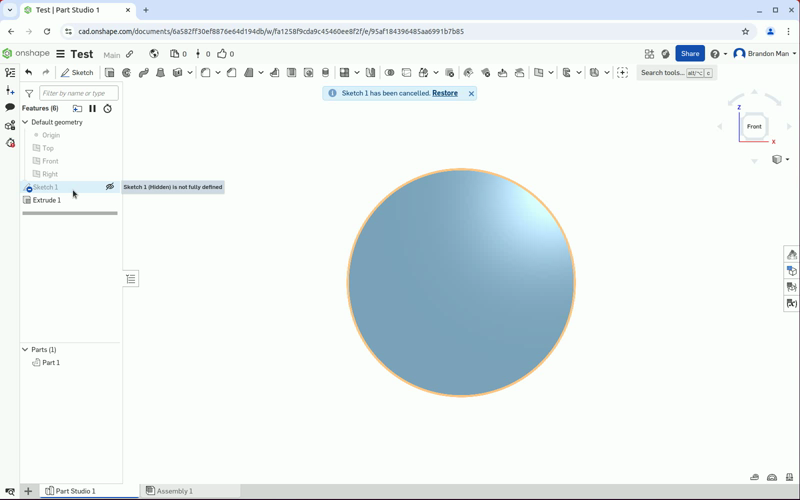
click(73, 189)
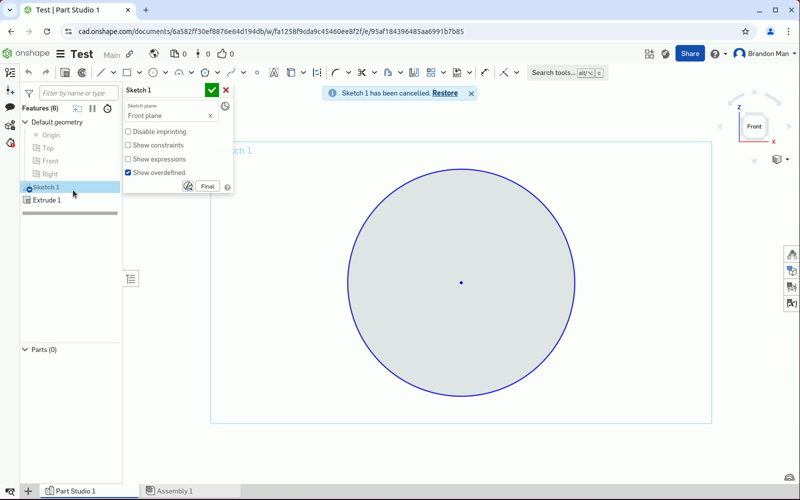
mouse_move(229, 92)
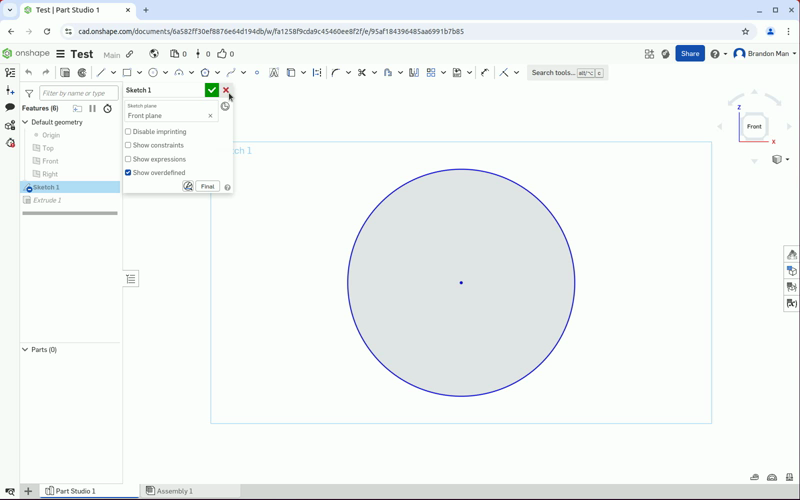
click(229, 92)
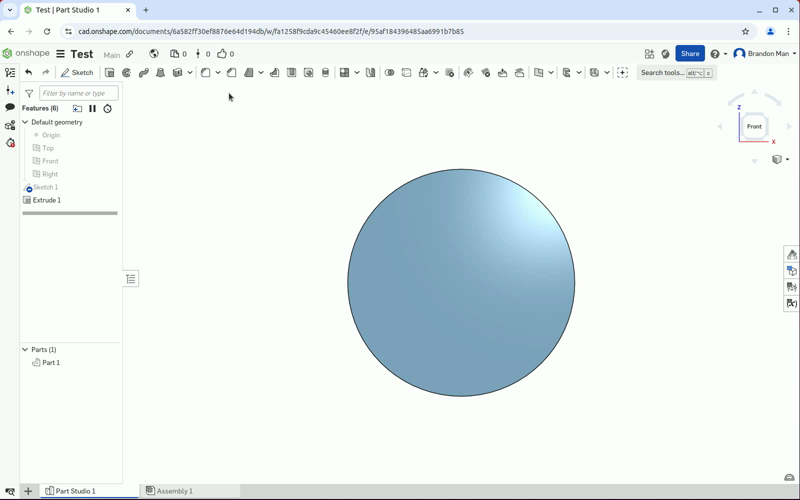
mouse_move(541, 75)
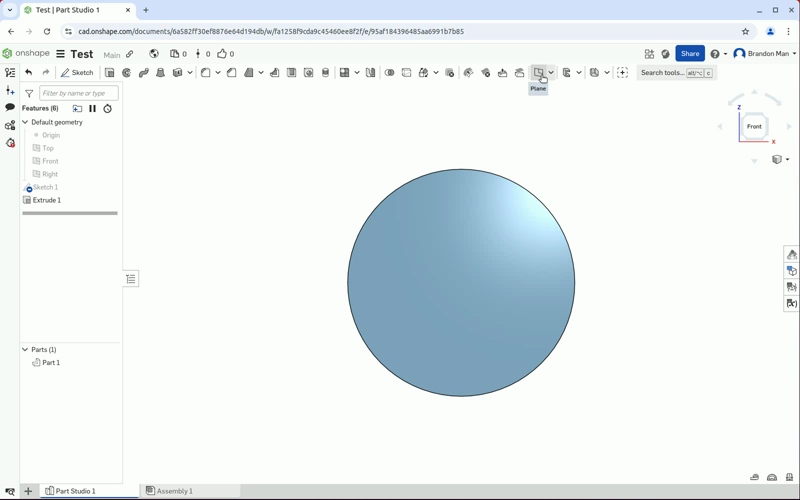
click(541, 75)
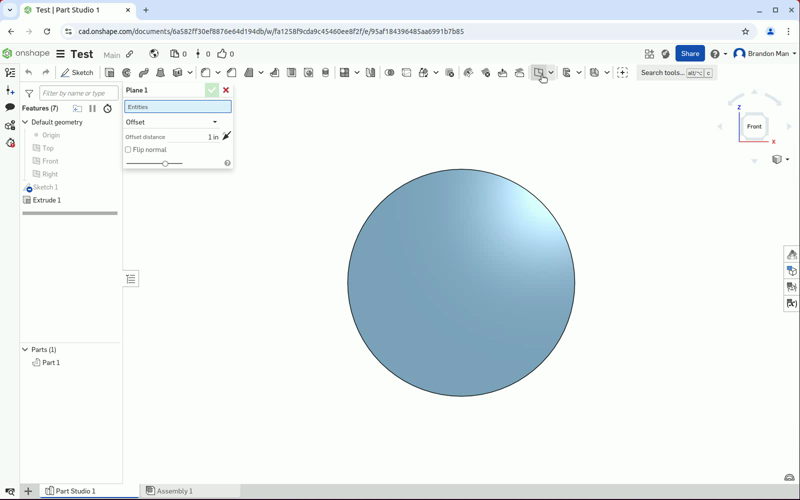
mouse_move(73, 163)
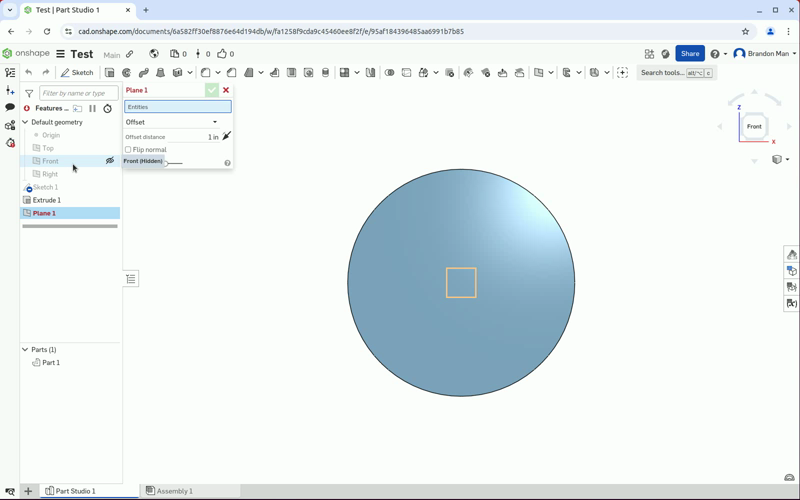
click(73, 163)
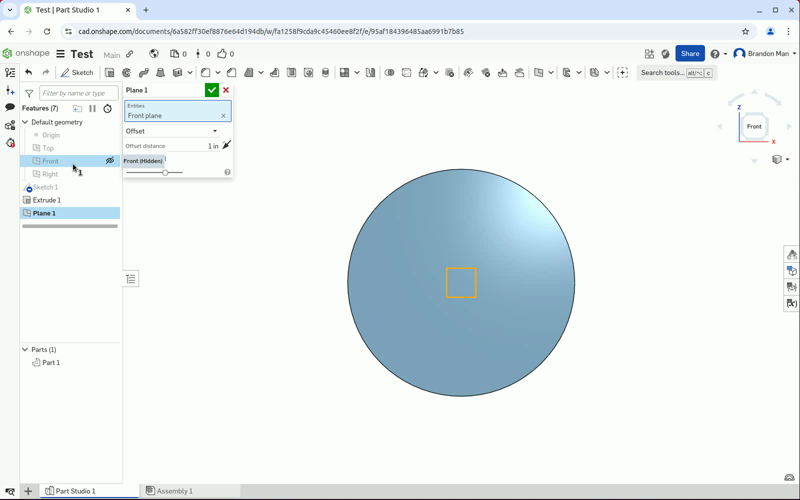
key(tab, 2)
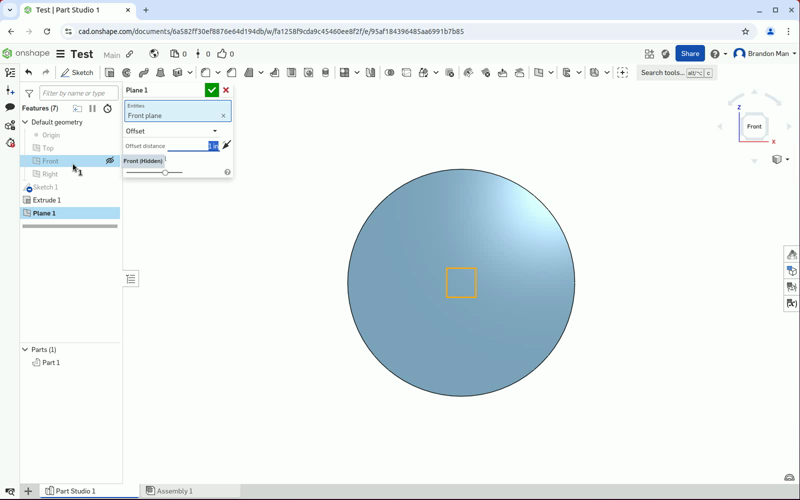
text(17.1)
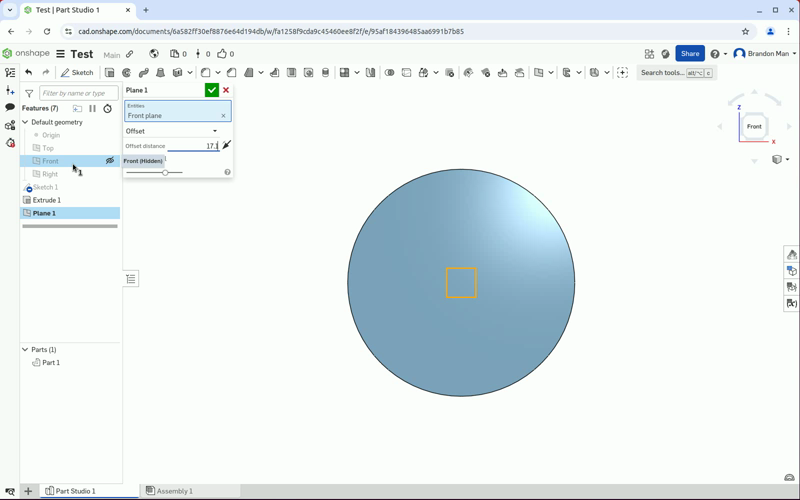
key(enter, 2)
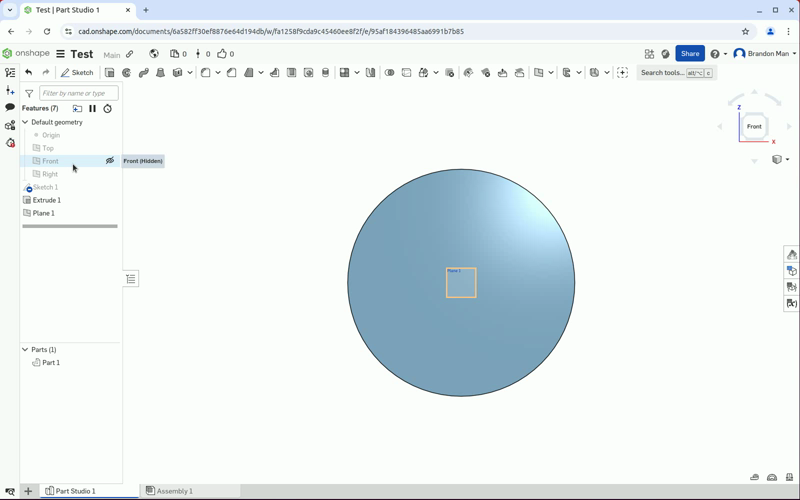
key(shift+s)
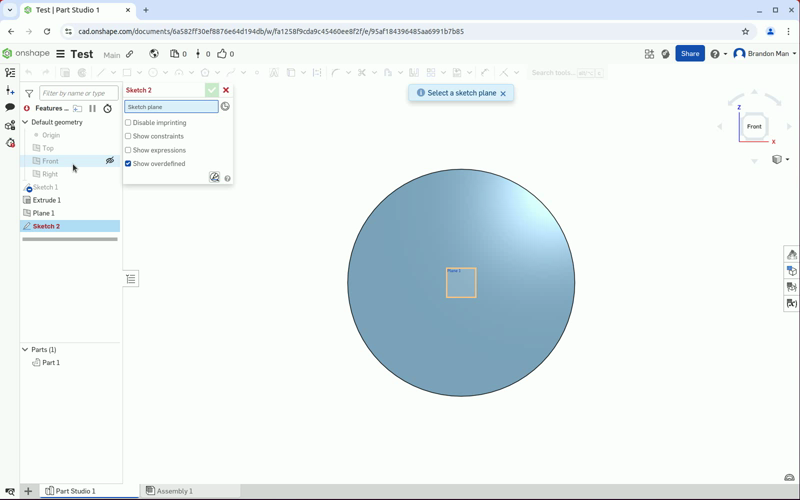
mouse_move(73, 215)
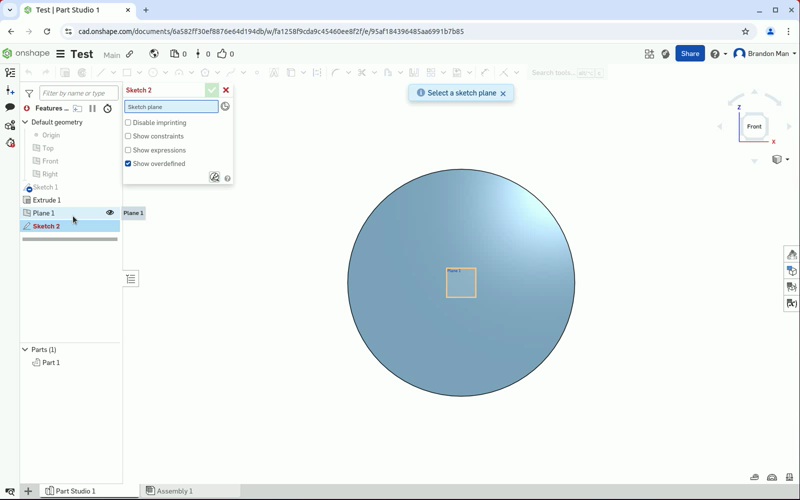
click(73, 215)
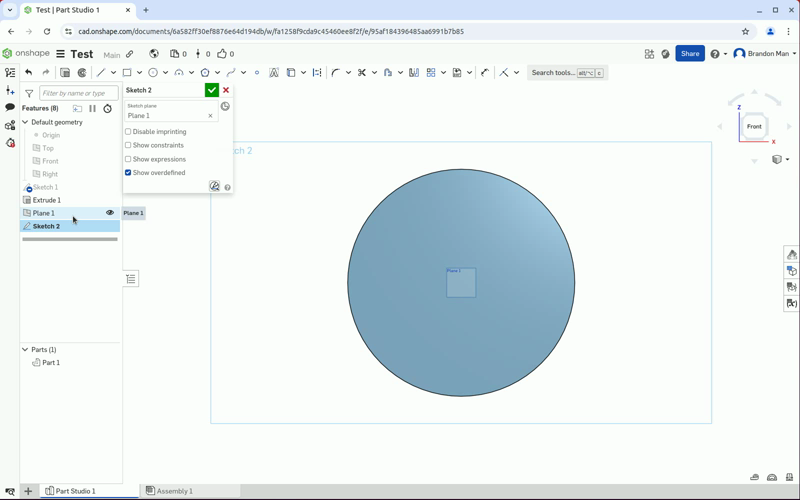
mouse_move(73, 352)
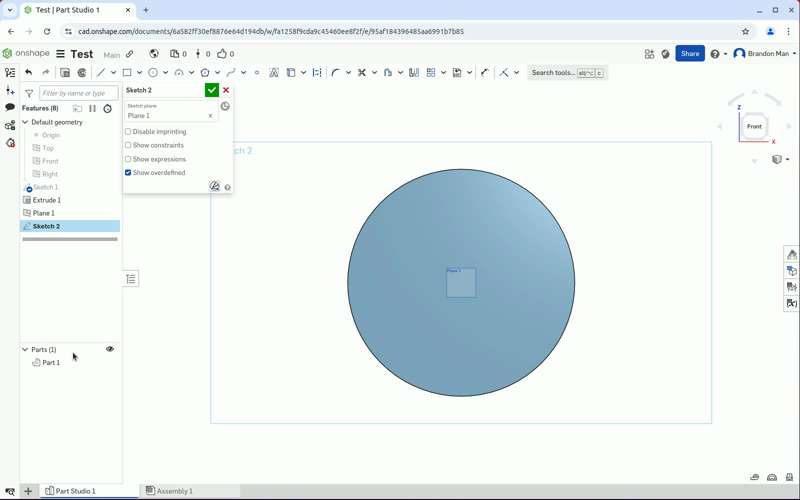
key(y)
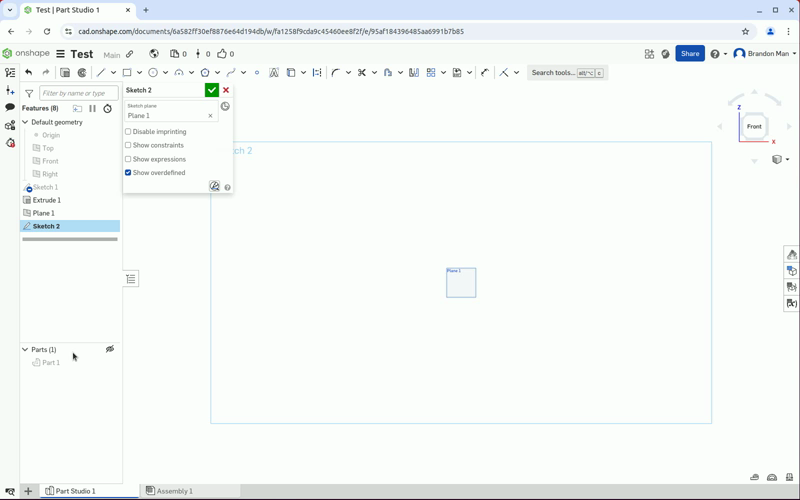
key(l)
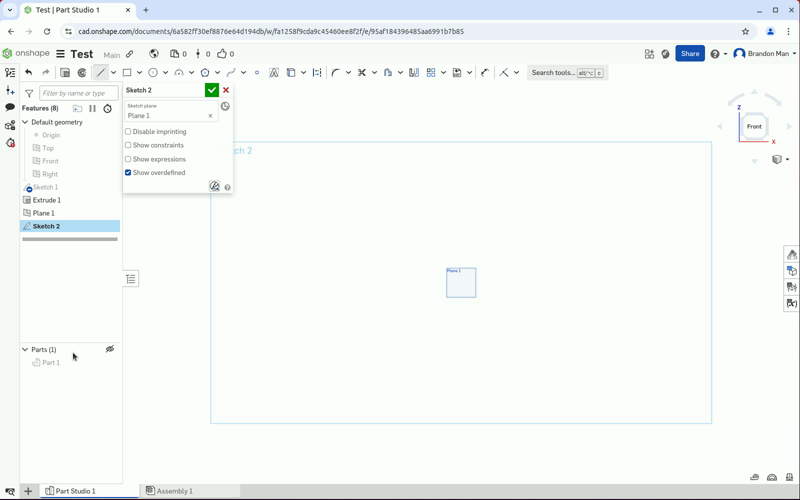
key_down(shift)
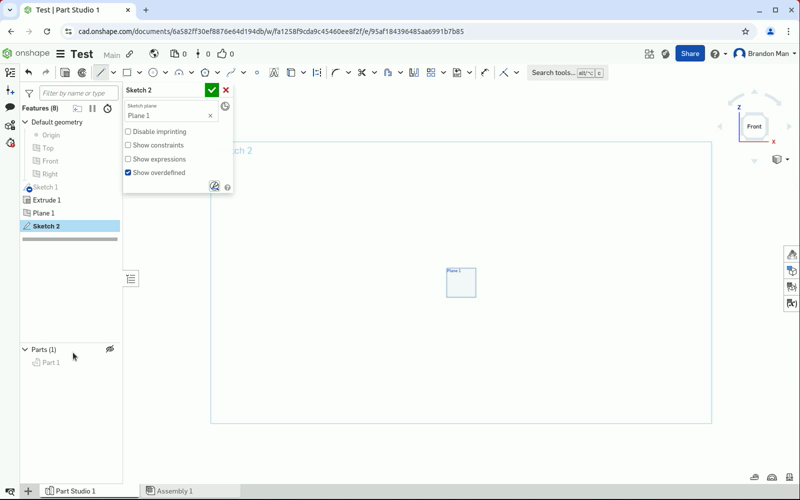
mouse_move(569, 311)
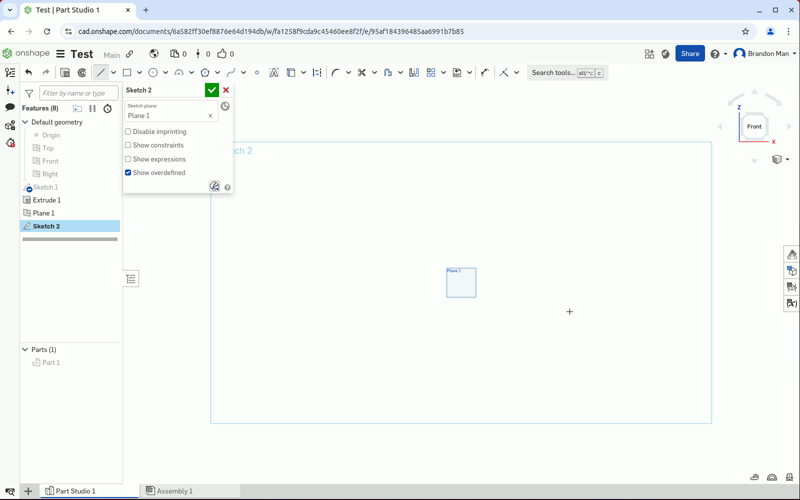
click(569, 311)
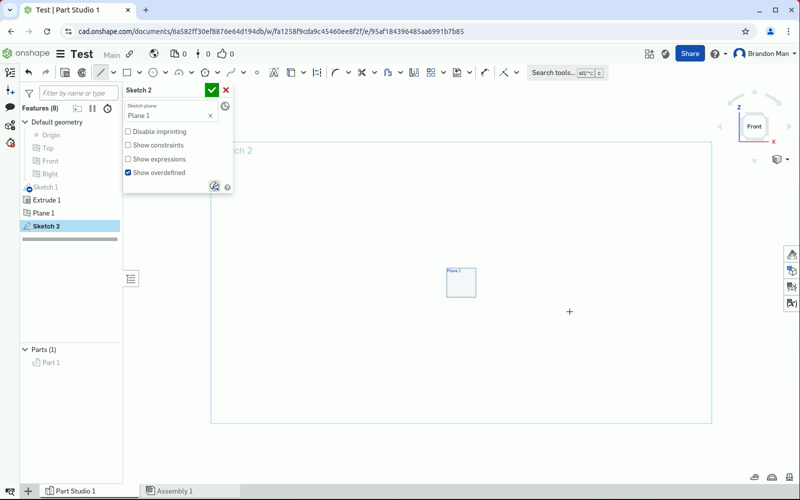
key_up(shift)
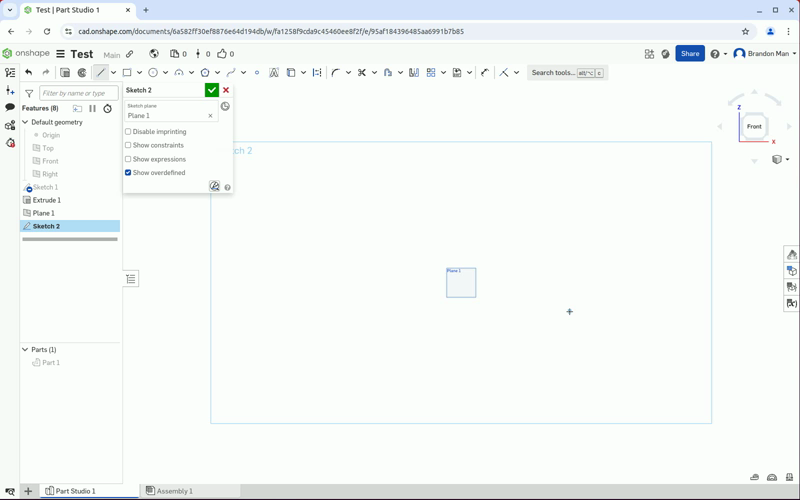
key_down(shift)
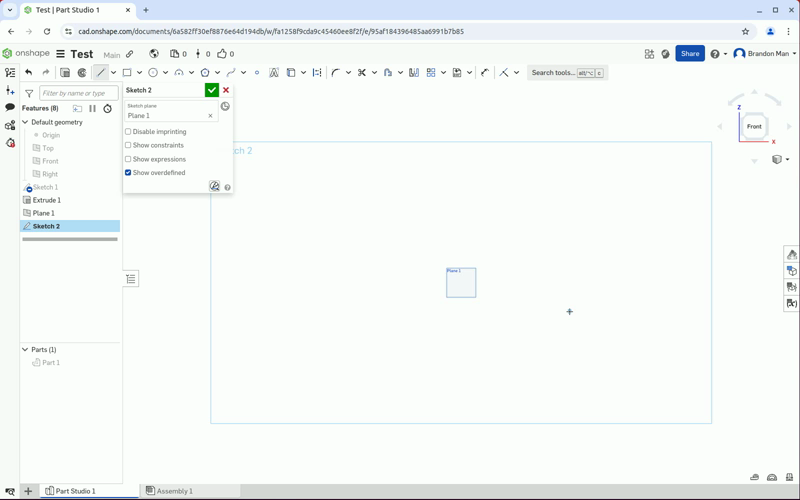
mouse_move(589, 311)
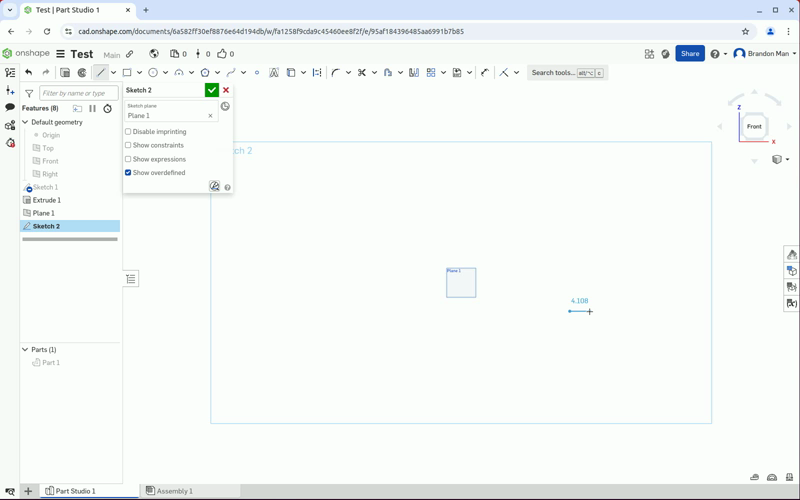
mouse_move(589, 311)
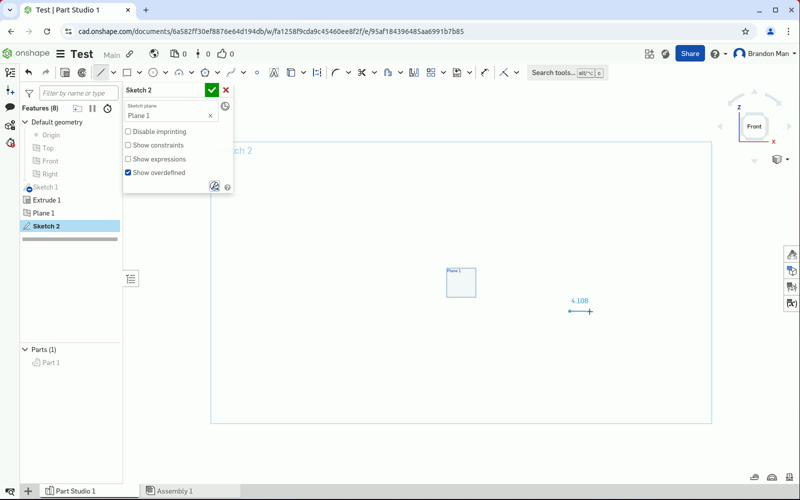
click(589, 311)
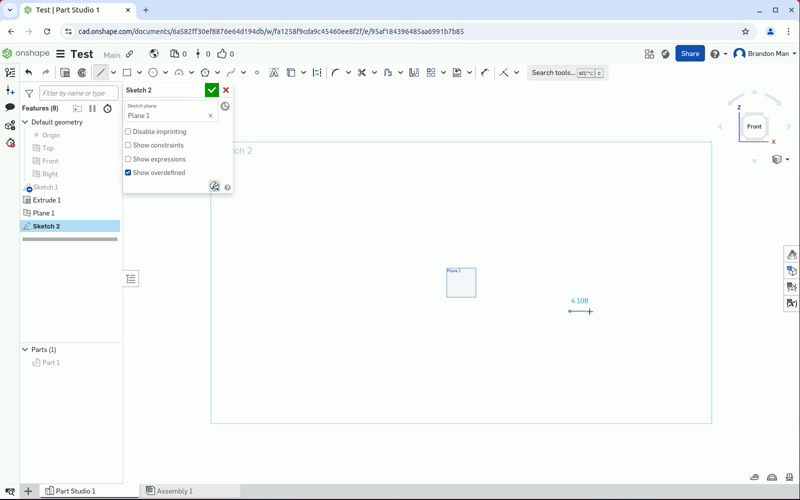
key_up(shift)
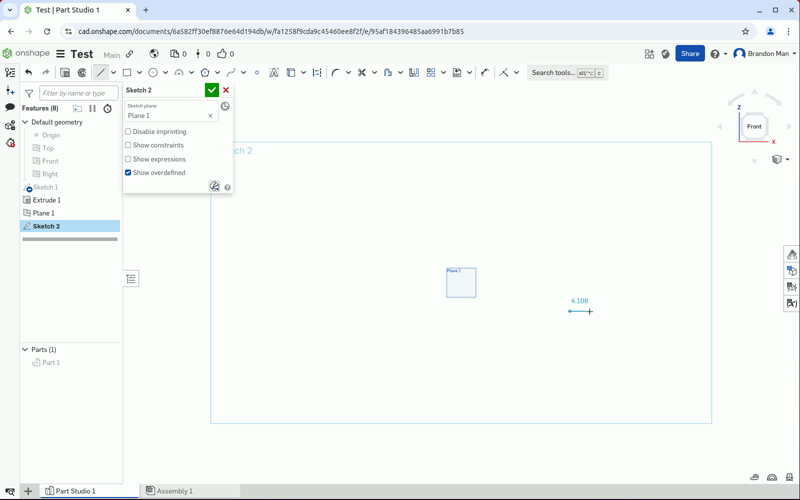
key_down(shift)
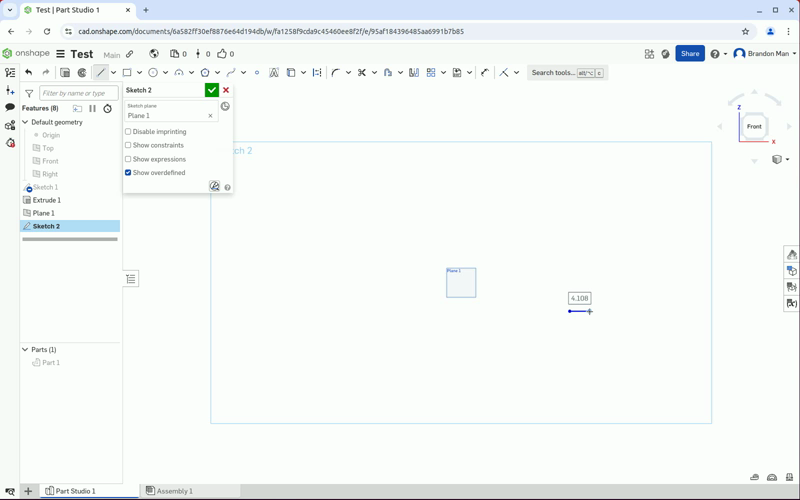
mouse_move(589, 311)
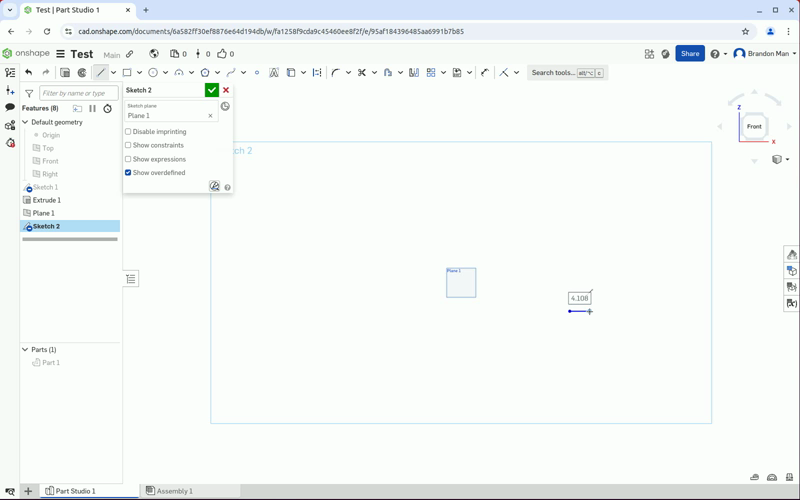
mouse_move(589, 254)
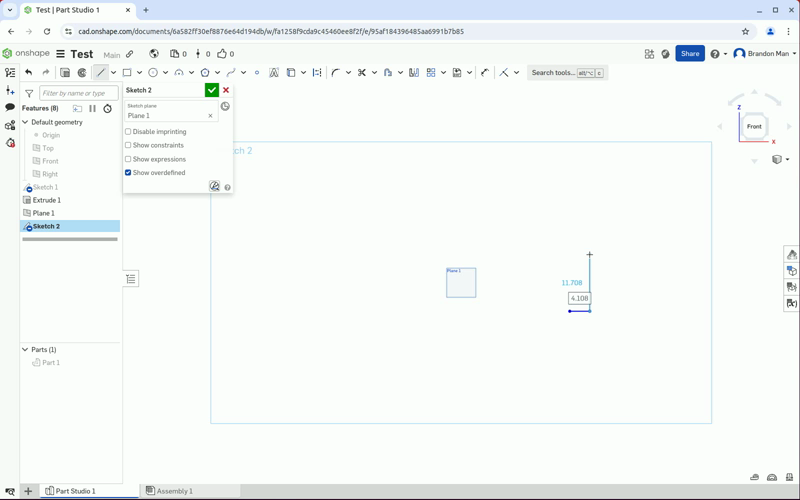
click(589, 254)
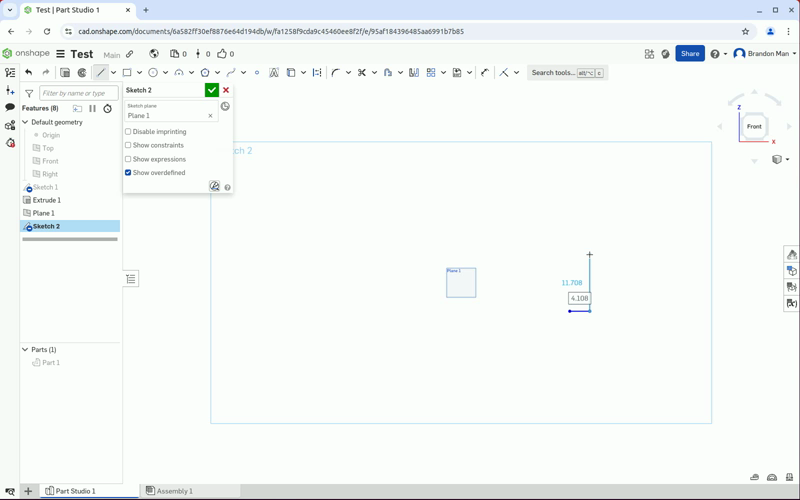
key_up(shift)
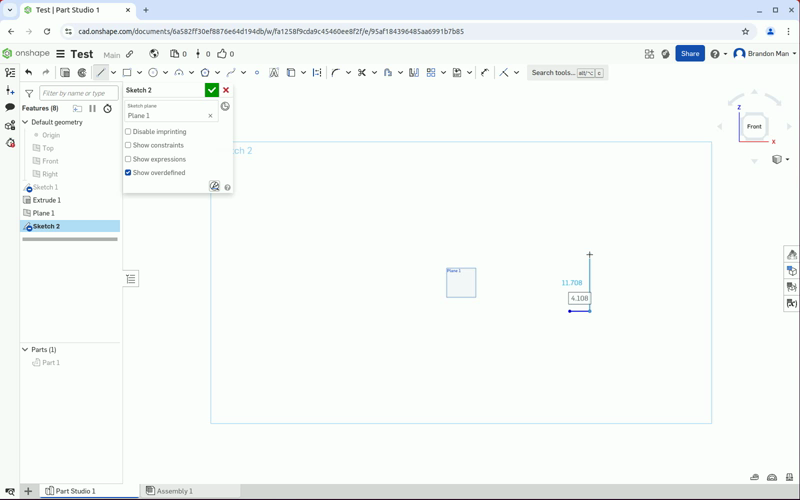
key_down(shift)
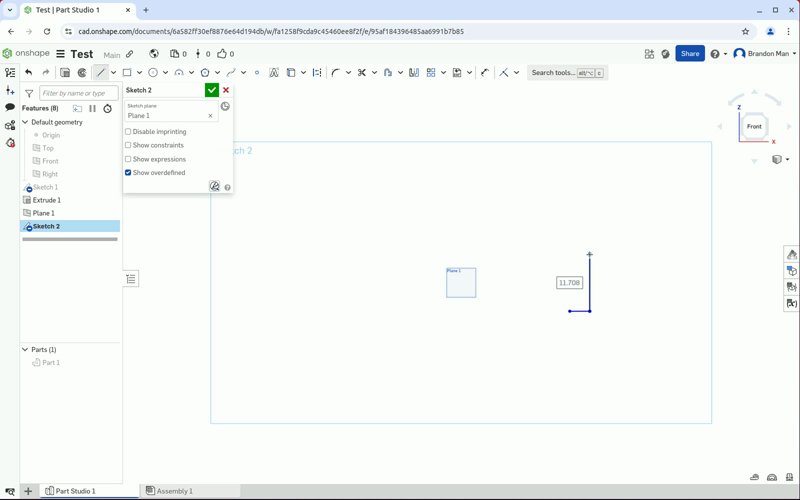
mouse_move(589, 254)
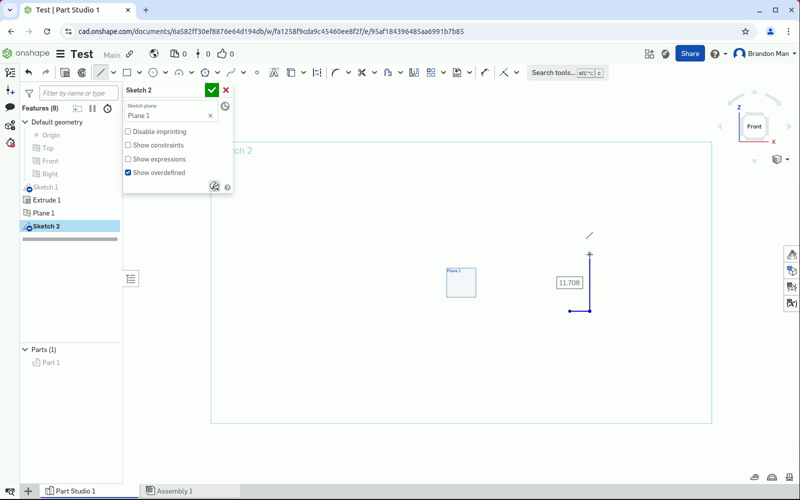
mouse_move(569, 254)
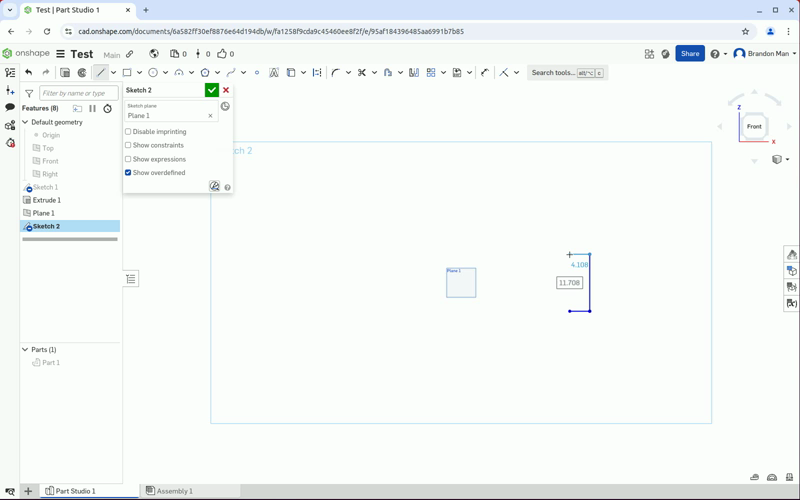
click(569, 254)
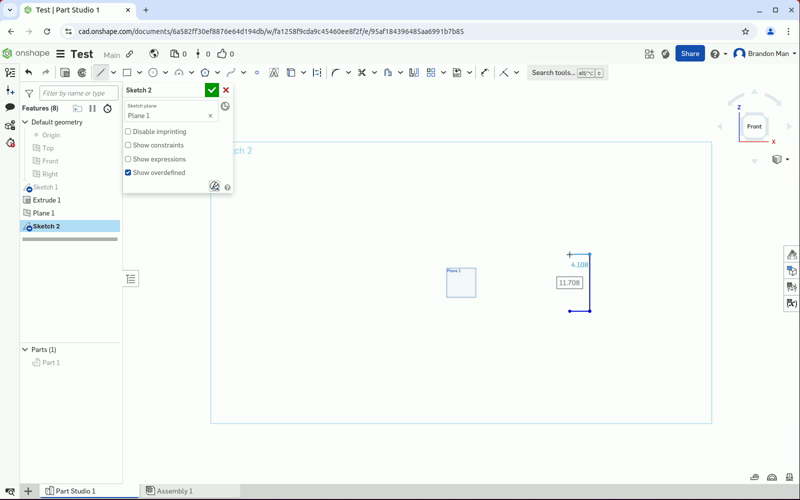
key_up(shift)
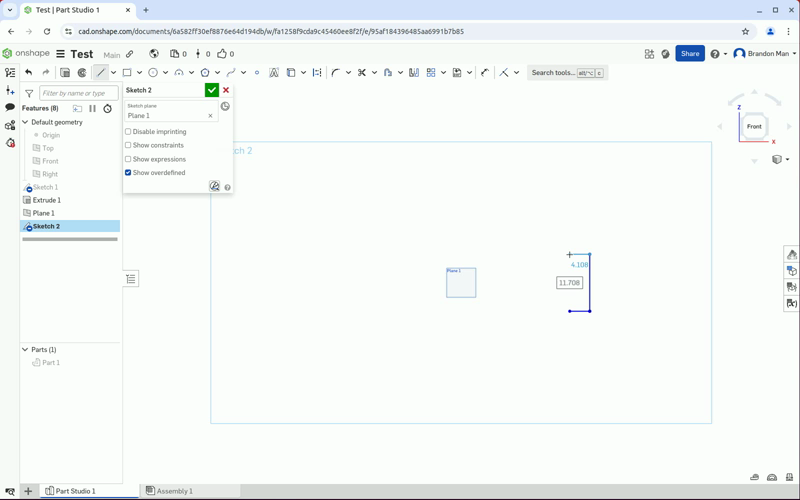
key(esc)
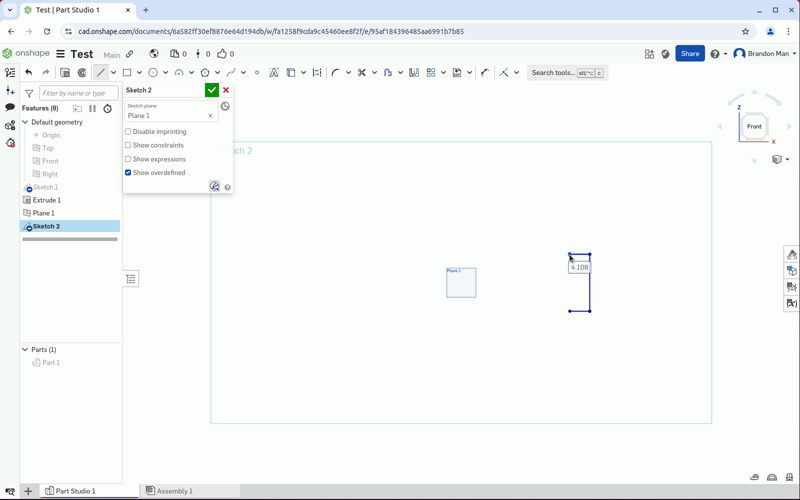
key(a)
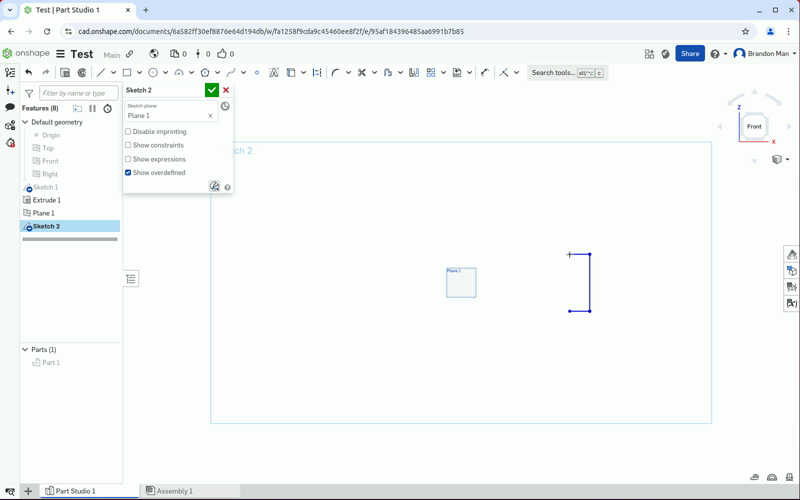
mouse_move(569, 254)
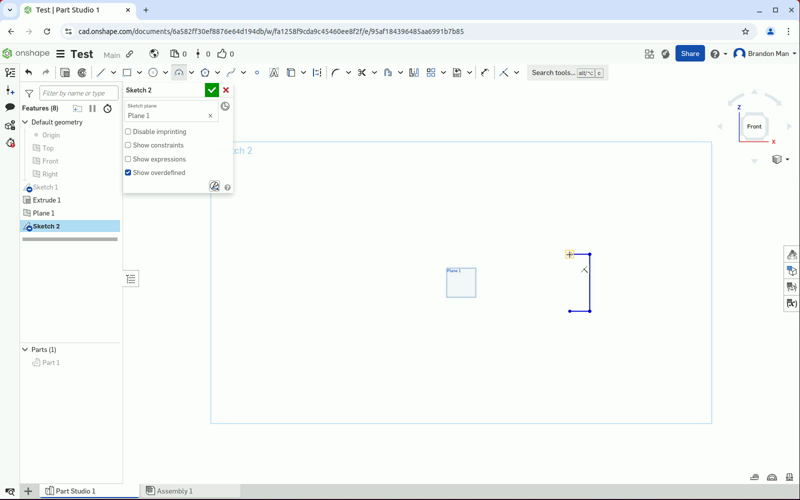
click(569, 254)
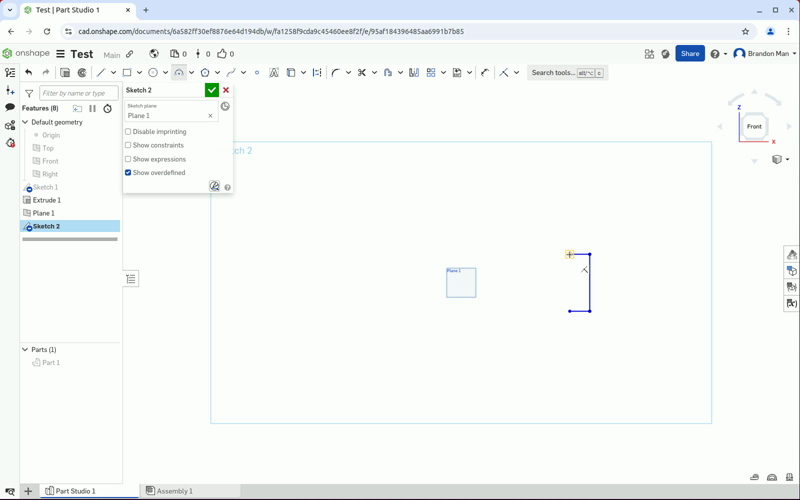
mouse_move(569, 311)
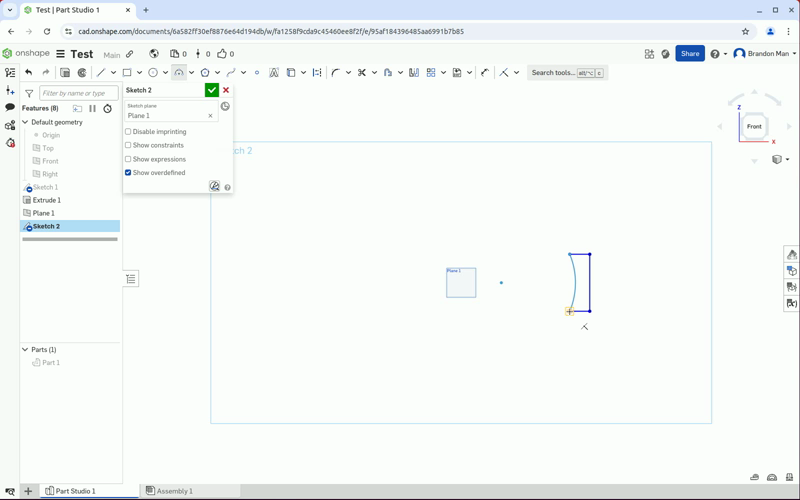
click(569, 311)
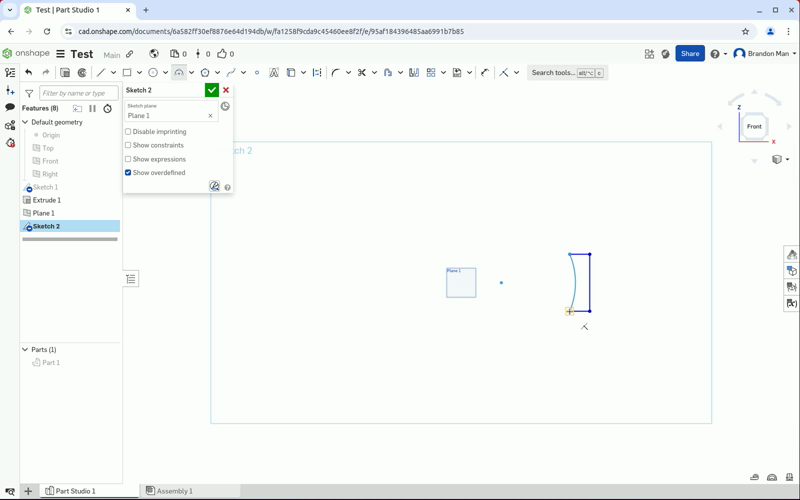
key_down(shift)
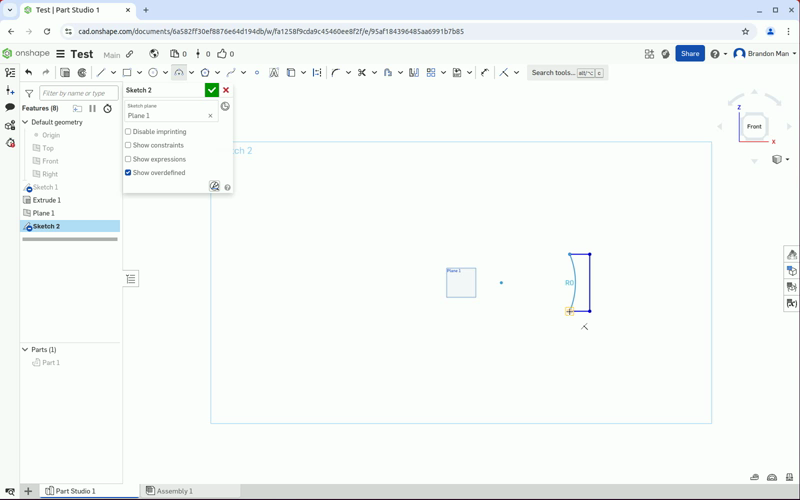
mouse_move(573, 282)
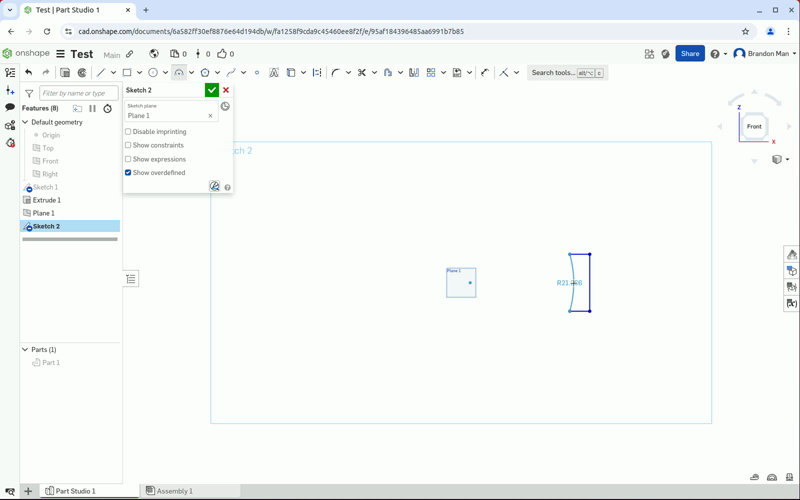
click(573, 282)
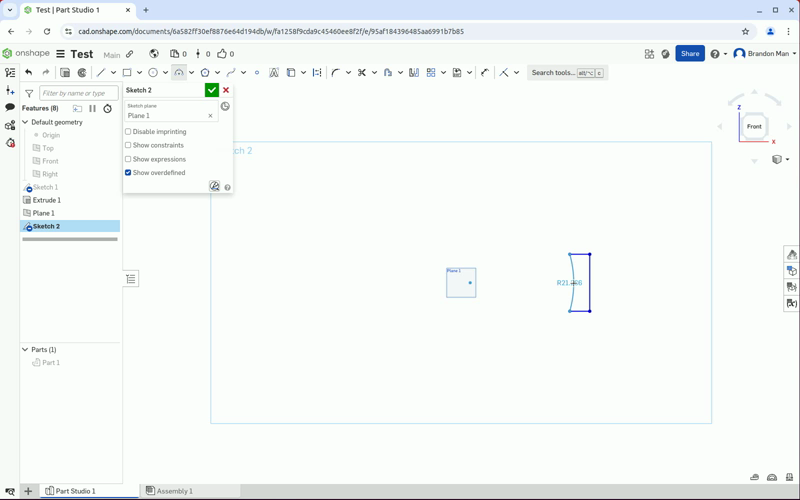
key_up(shift)
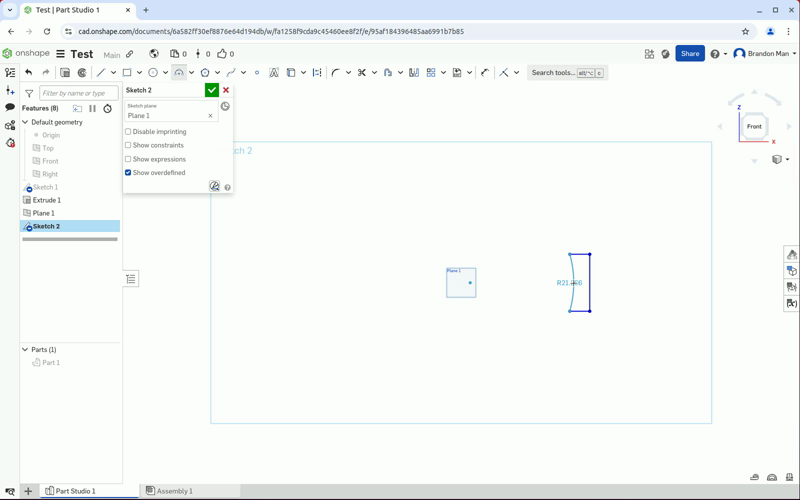
key(esc)
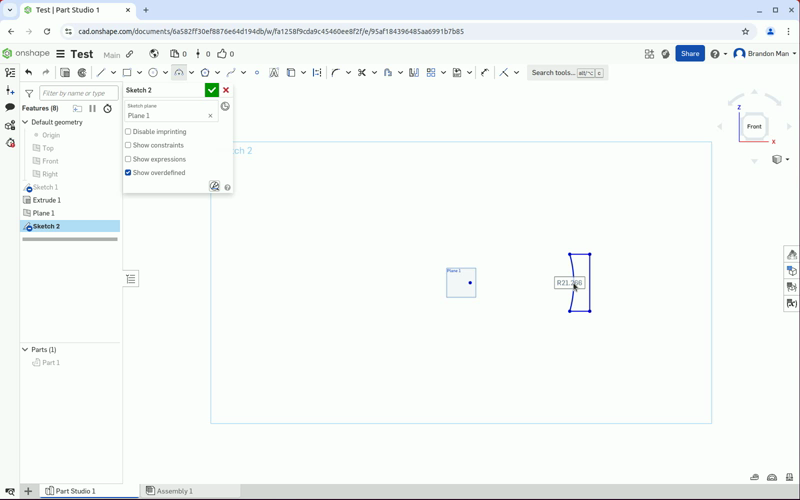
mouse_move(586, 295)
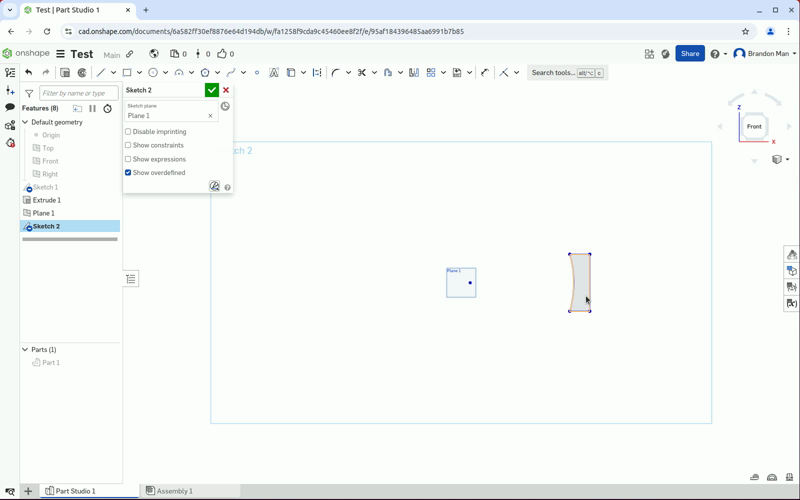
click(586, 295)
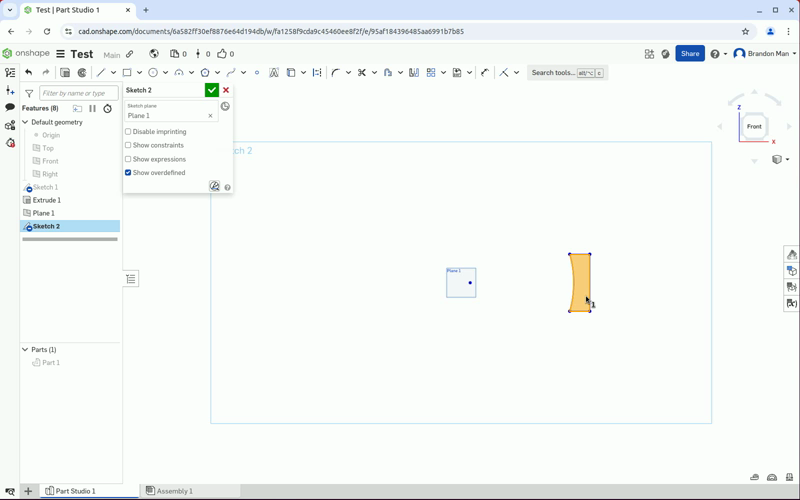
mouse_move(73, 352)
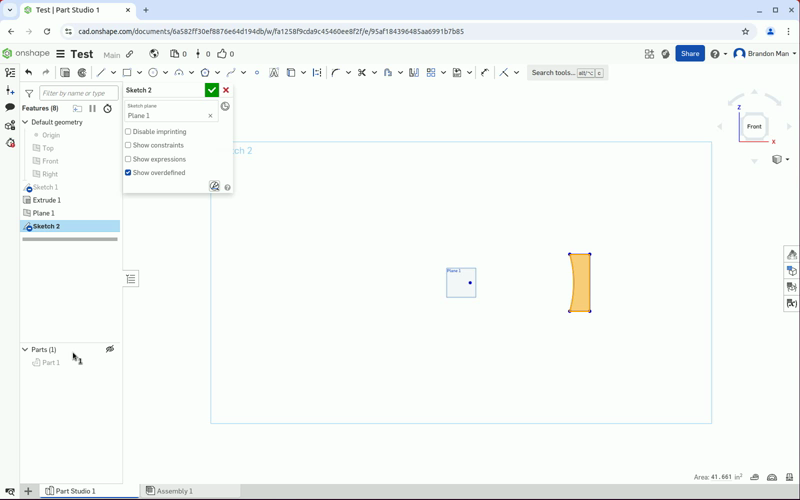
key(shift+y)
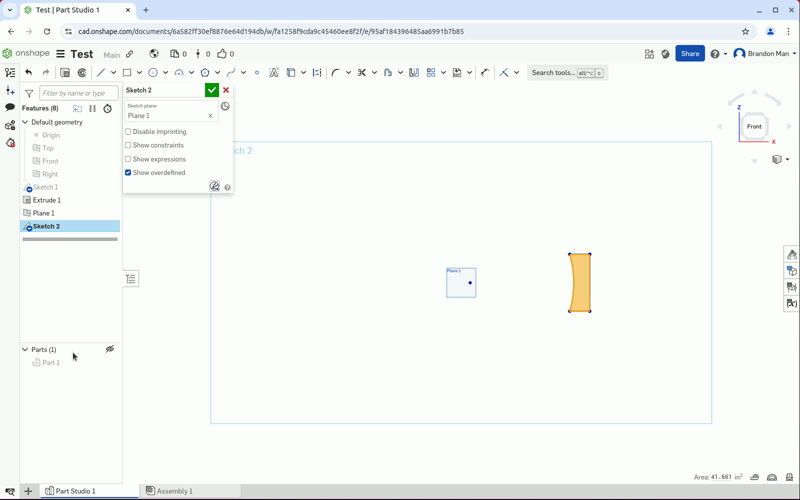
key(shift+e)
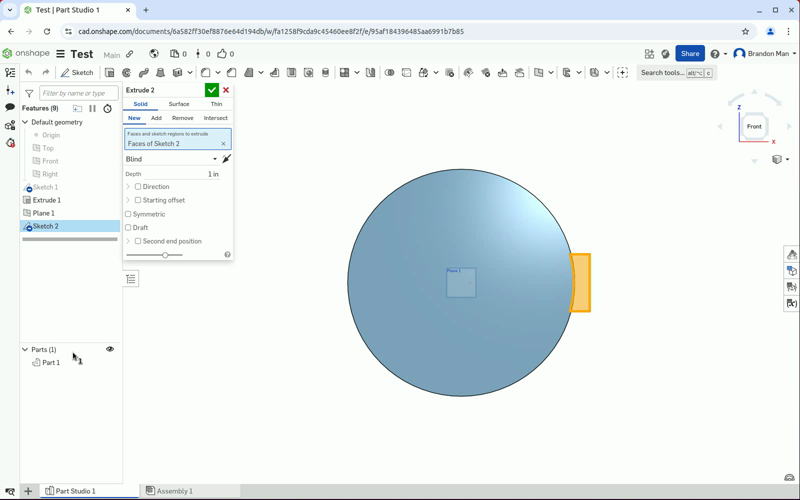
mouse_move(143, 106)
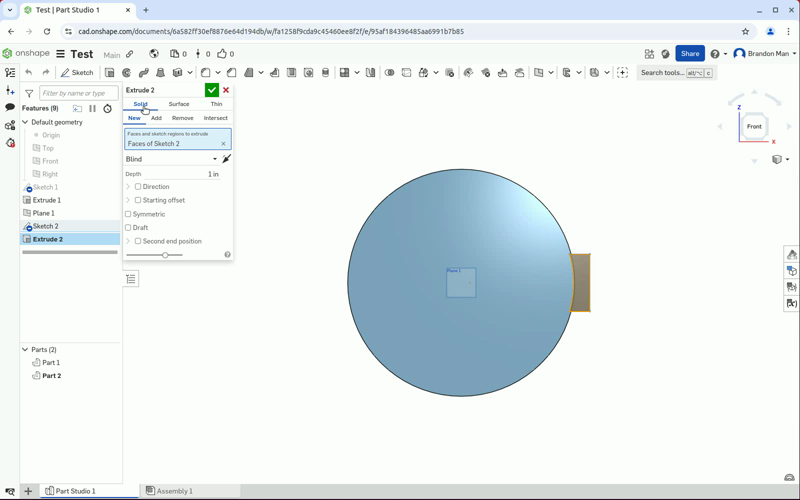
click(143, 106)
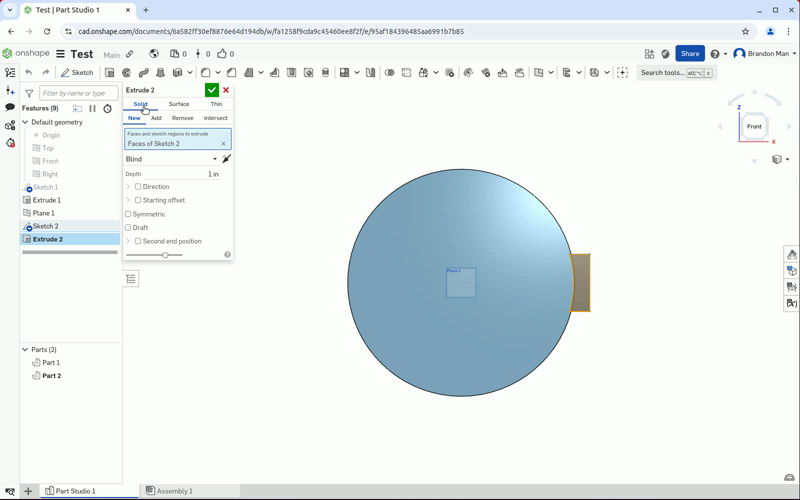
mouse_move(186, 120)
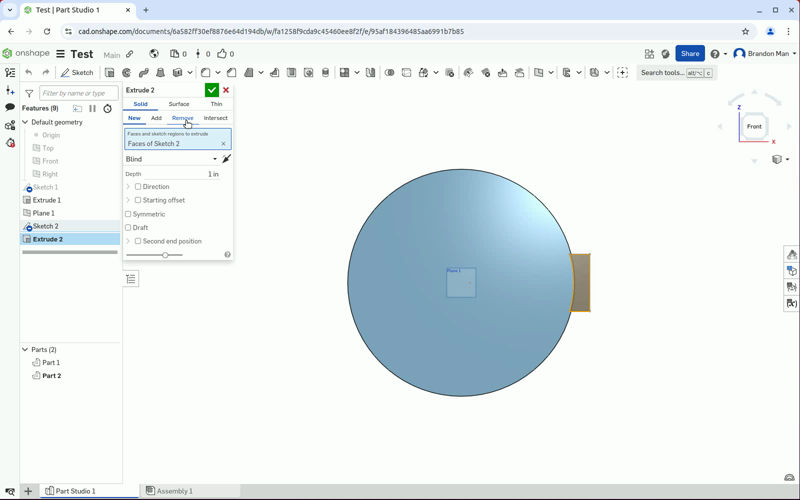
click(186, 120)
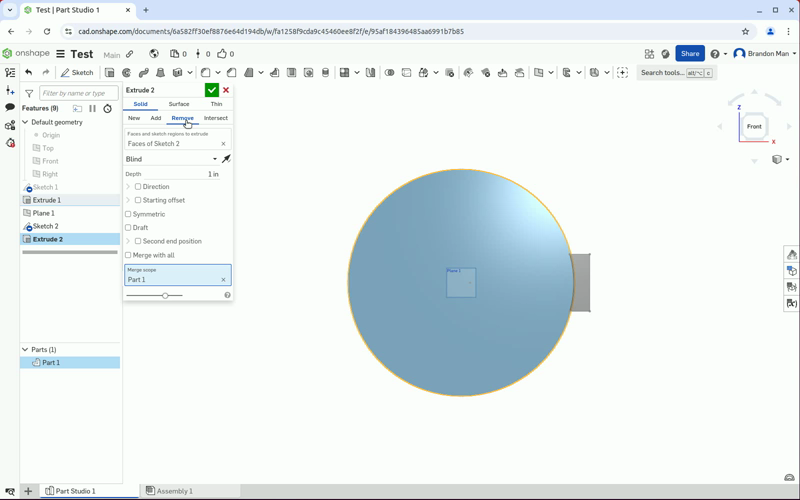
key(tab, 4)
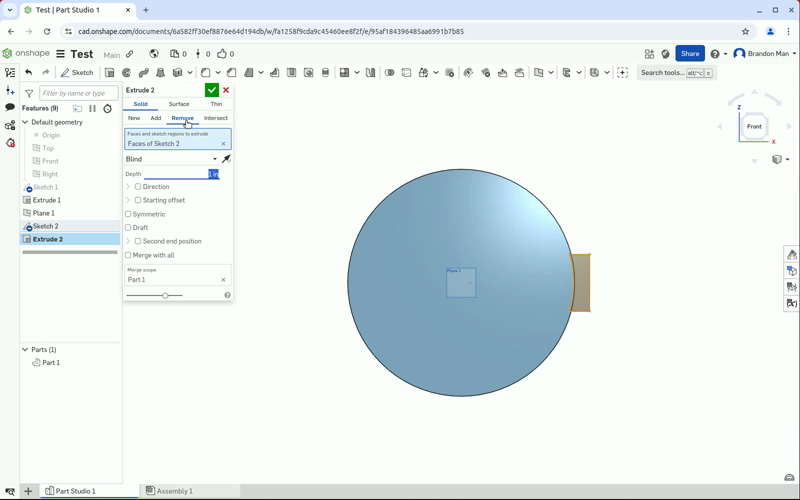
text(6.499)
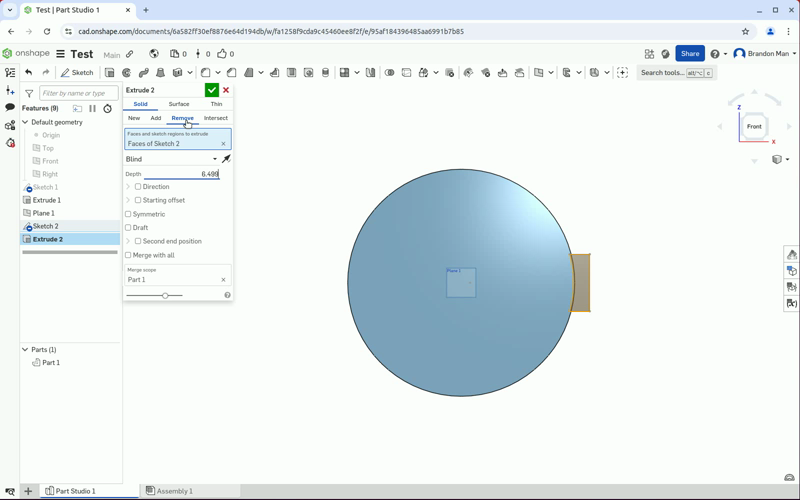
key(tab, 6)
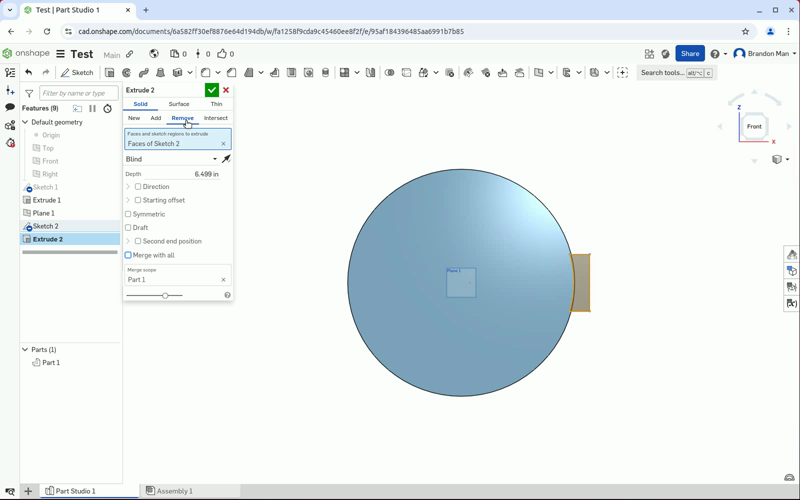
key(space)
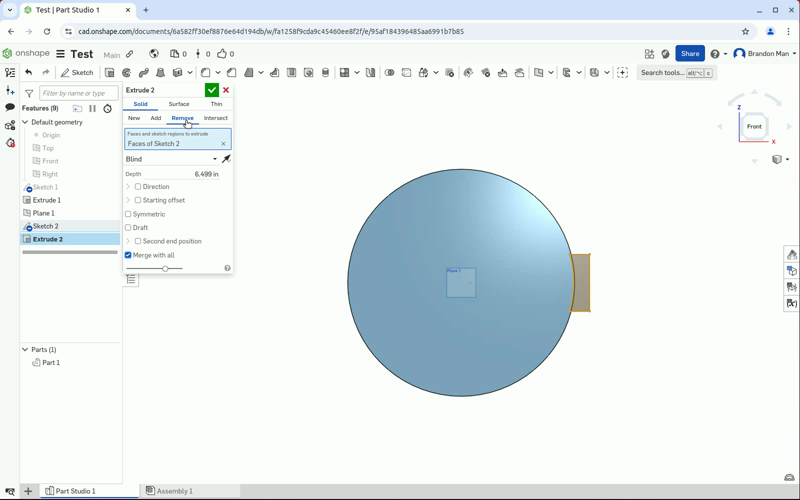
key(enter)
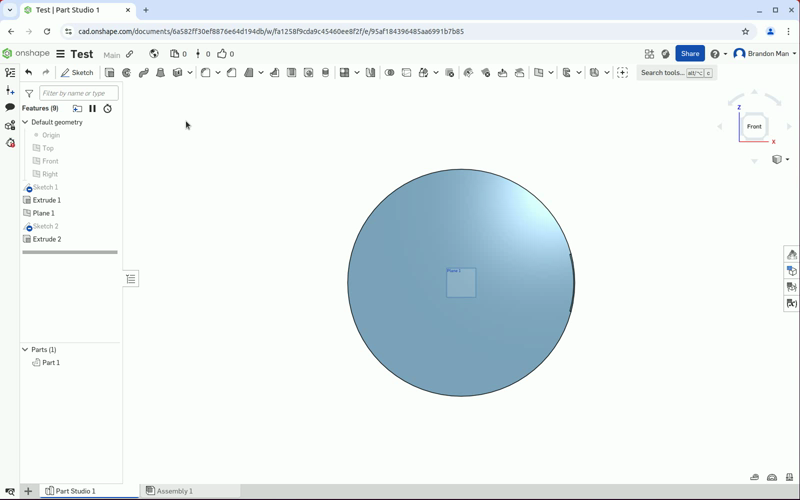
key(shift+h)
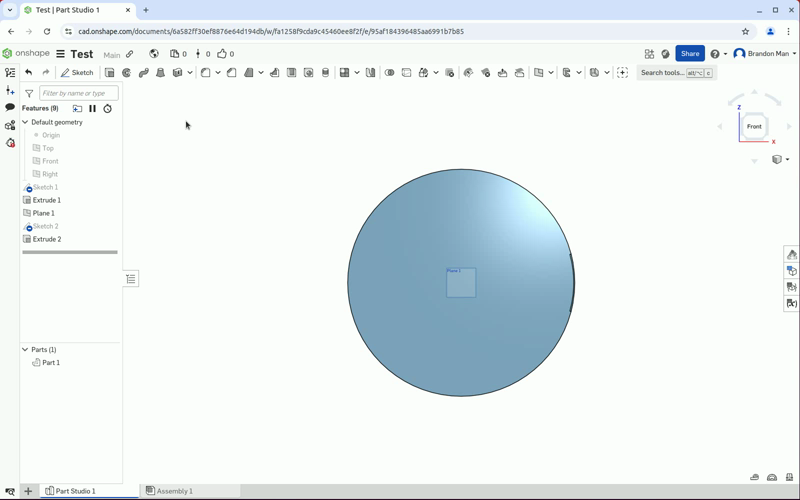
key(shift+h)
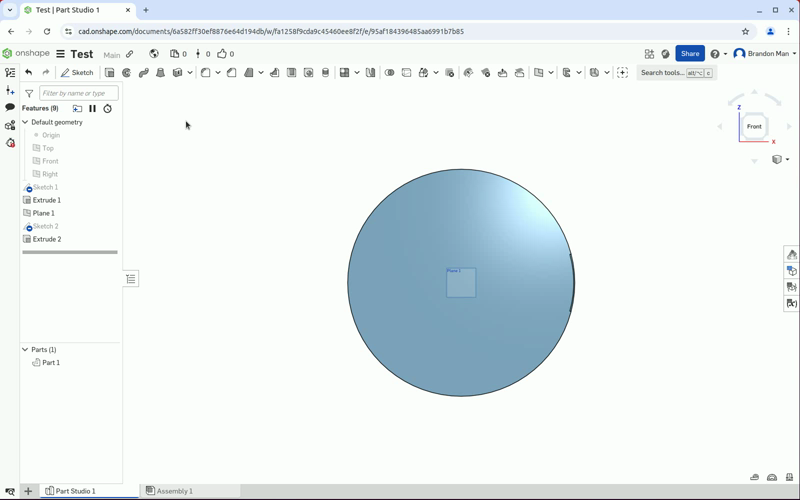
mouse_move(73, 189)
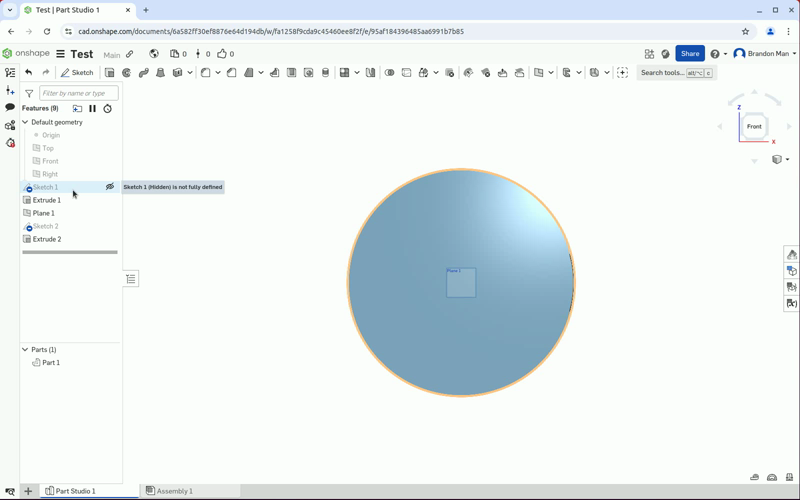
click(73, 189)
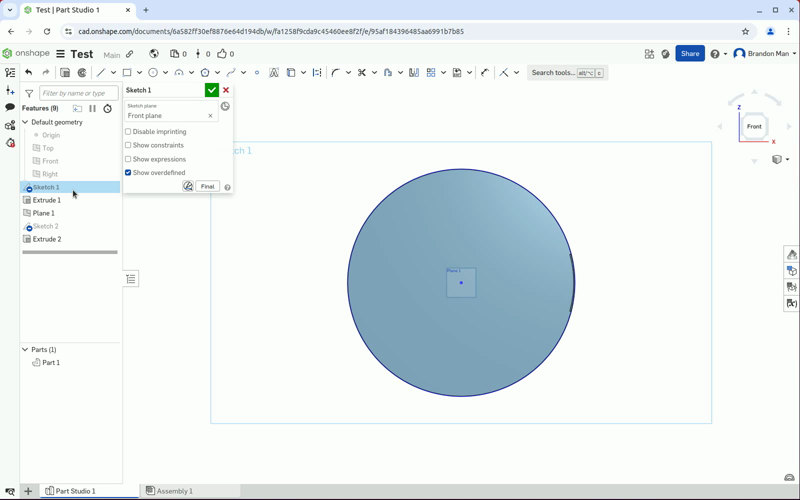
mouse_move(229, 92)
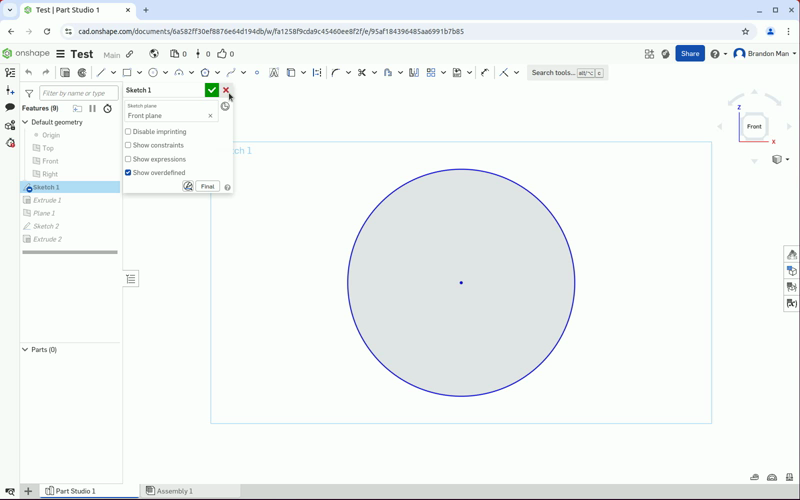
click(229, 92)
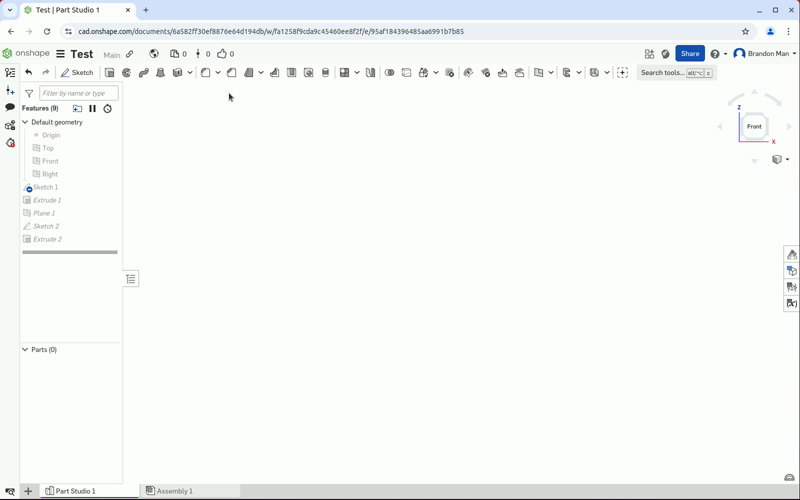
key(shift+s)
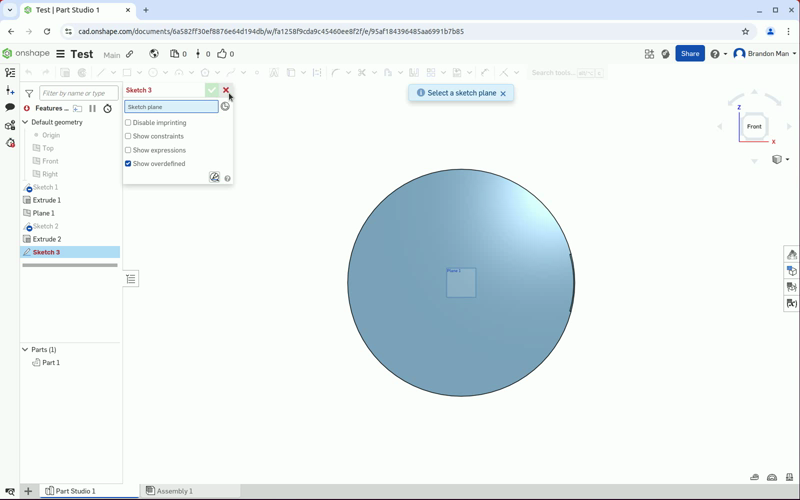
mouse_move(73, 215)
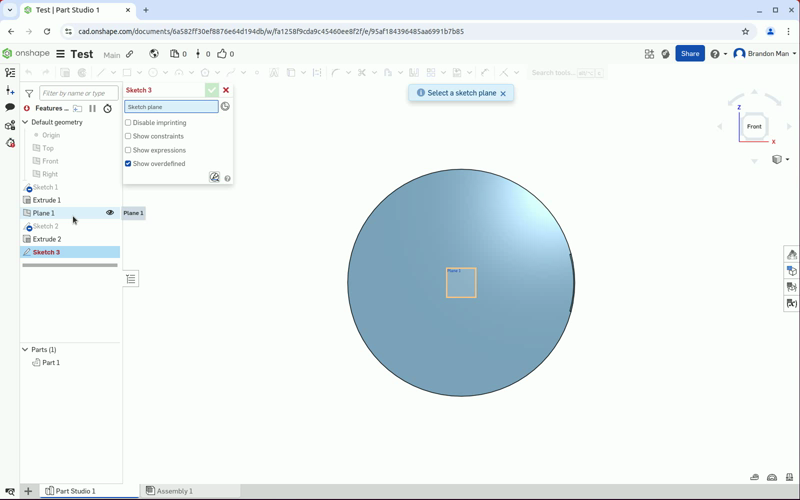
click(73, 215)
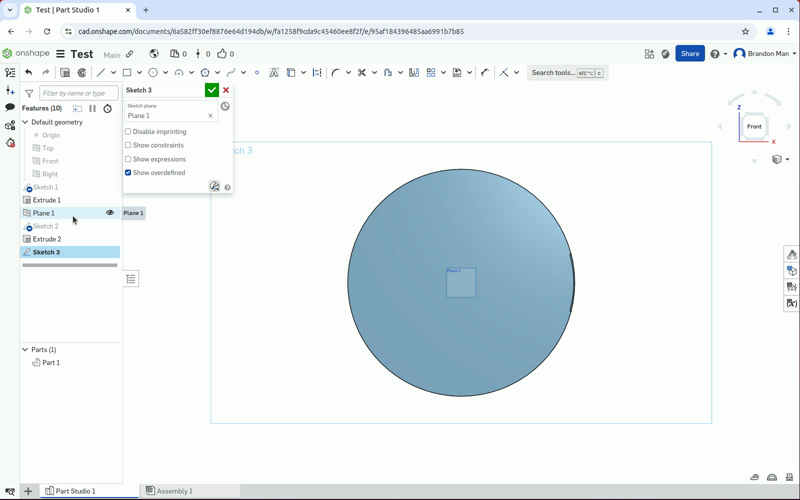
mouse_move(73, 352)
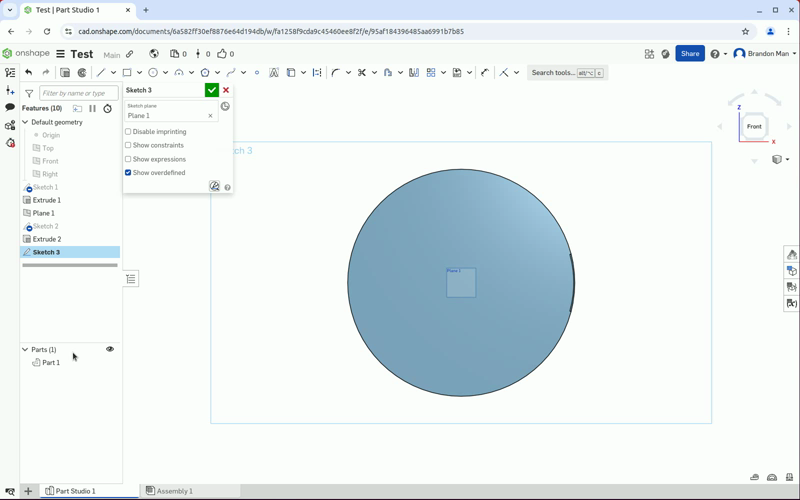
key(y)
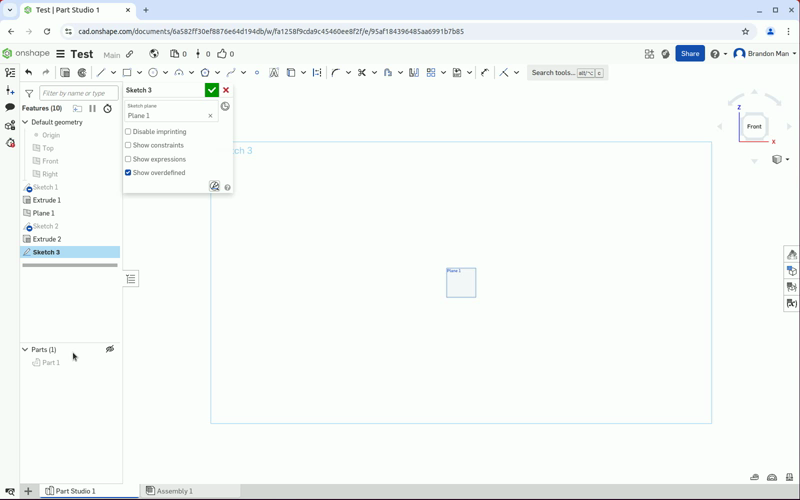
key(l)
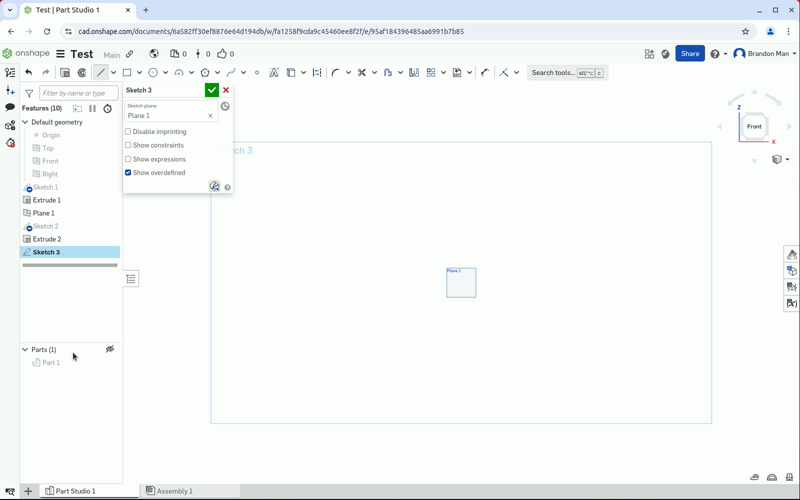
key_down(shift)
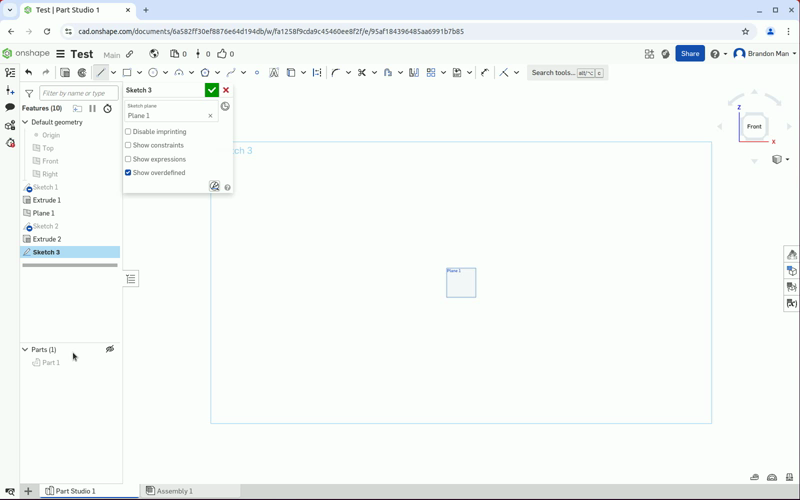
mouse_move(315, 311)
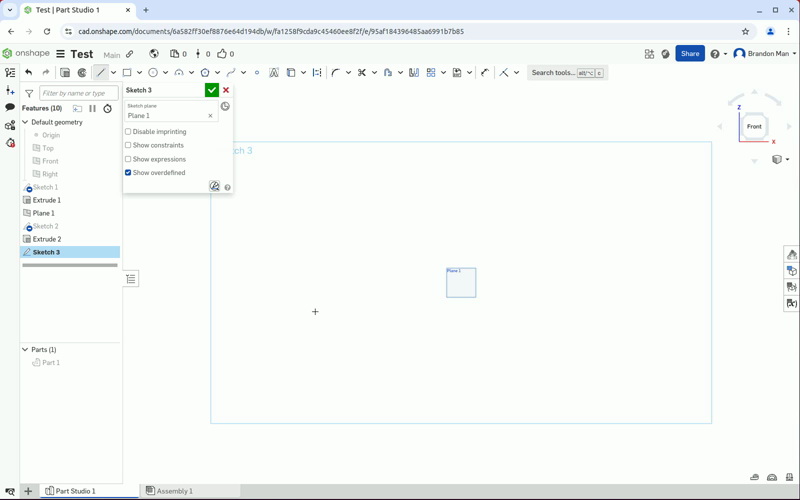
click(315, 311)
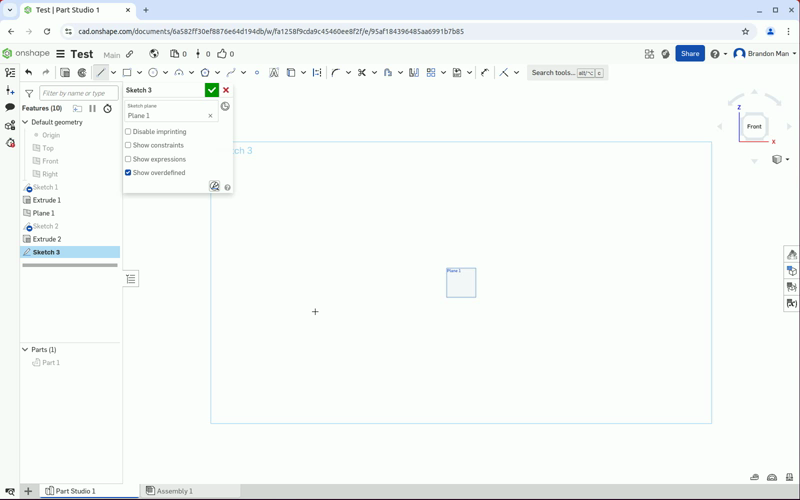
key_up(shift)
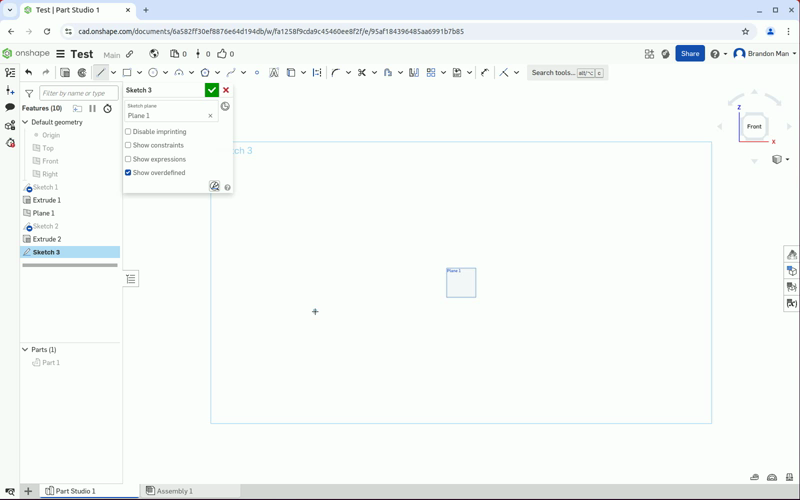
key_down(shift)
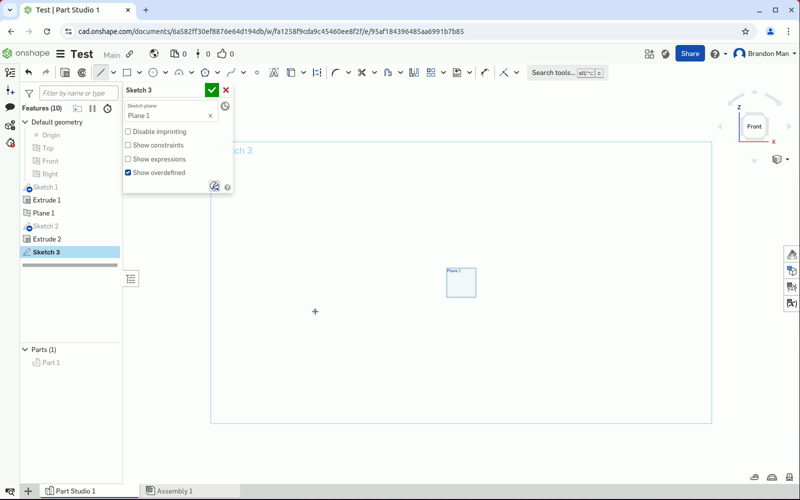
mouse_move(345, 311)
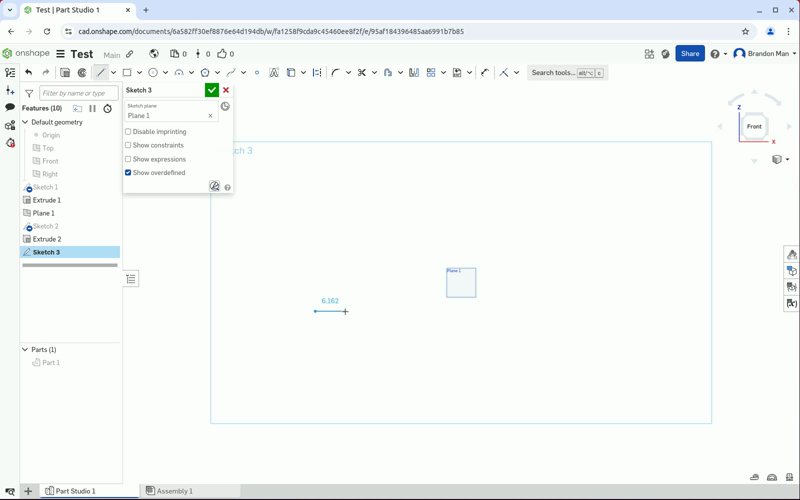
mouse_move(352, 311)
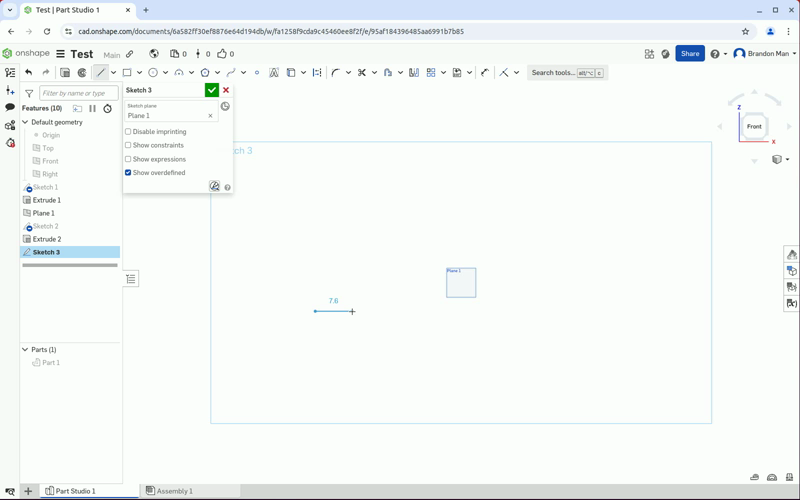
click(352, 311)
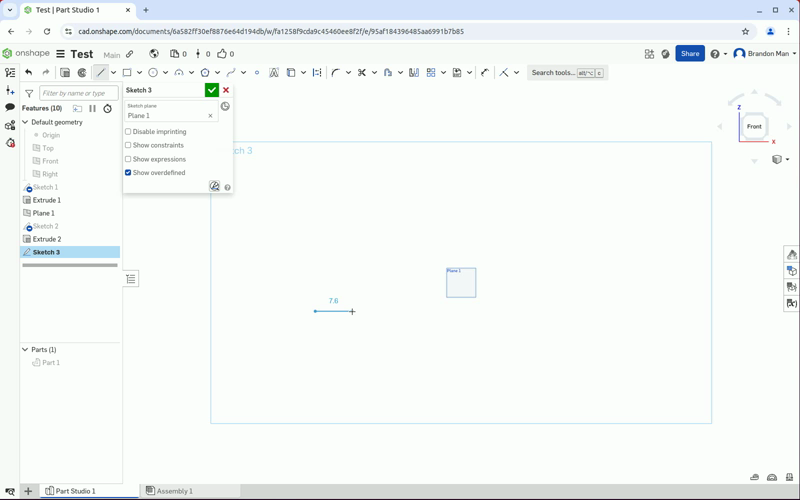
key_up(shift)
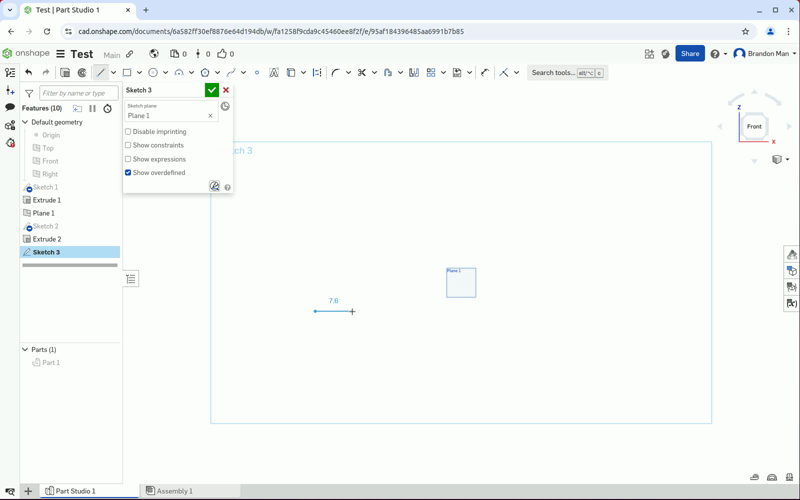
key(esc)
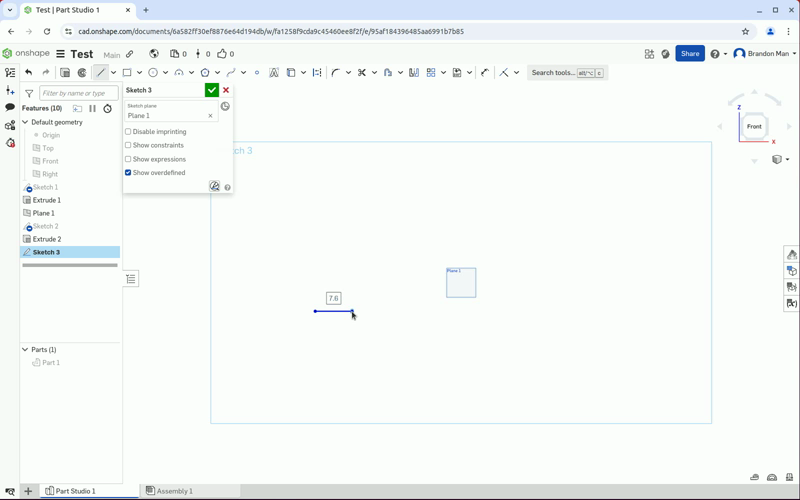
key(a)
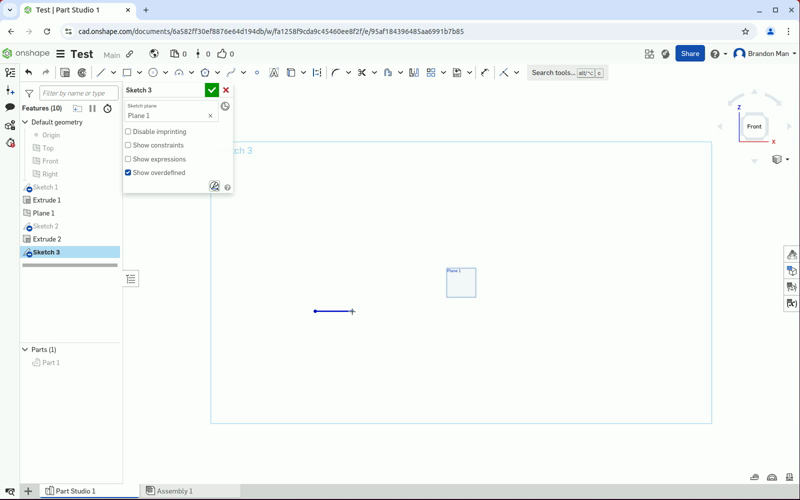
mouse_move(352, 311)
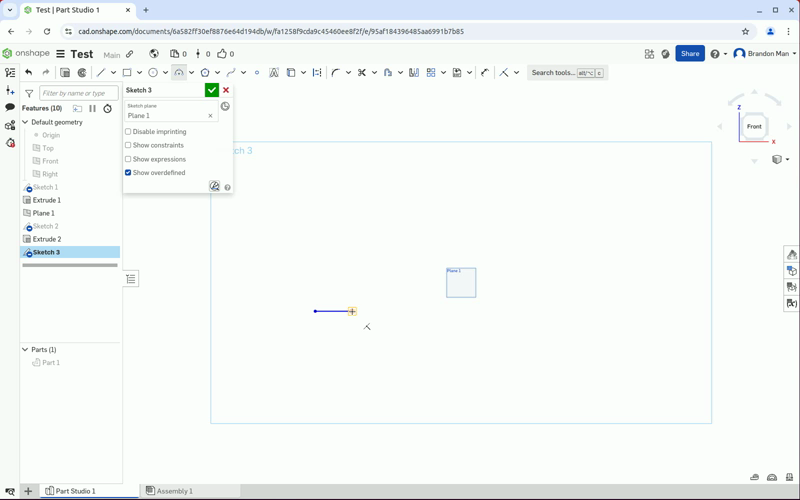
click(352, 311)
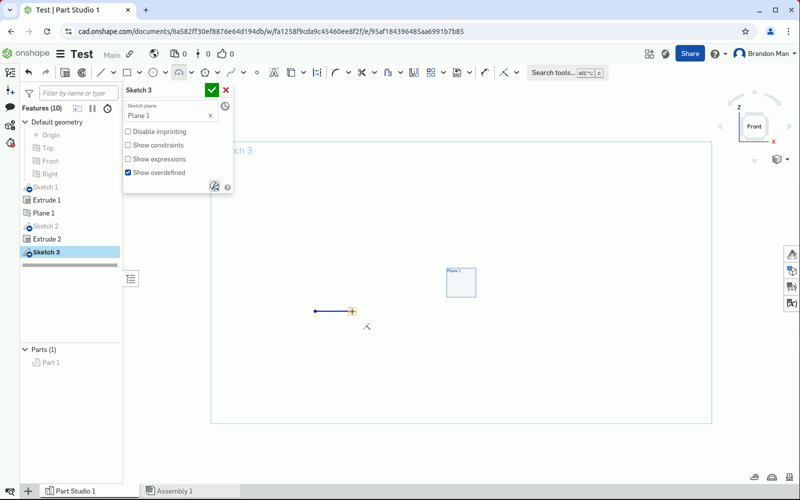
key_down(shift)
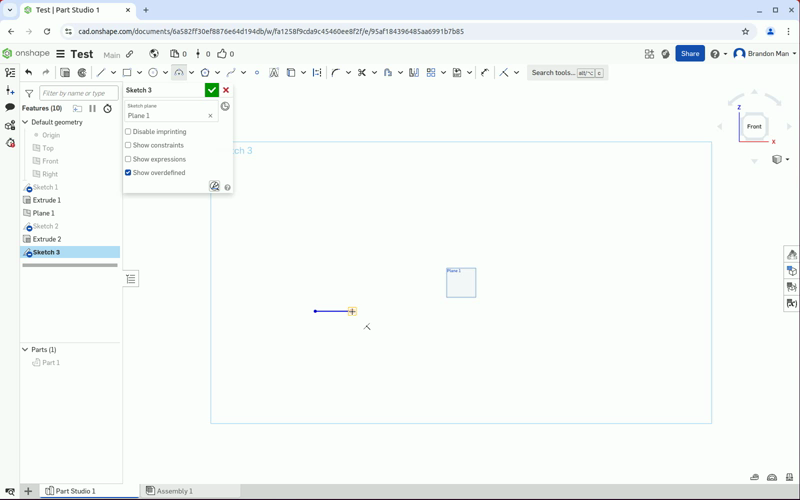
mouse_move(352, 254)
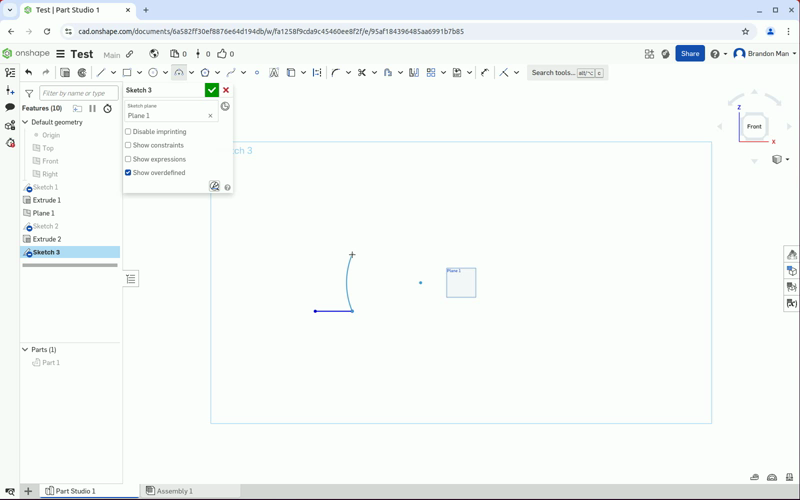
click(352, 254)
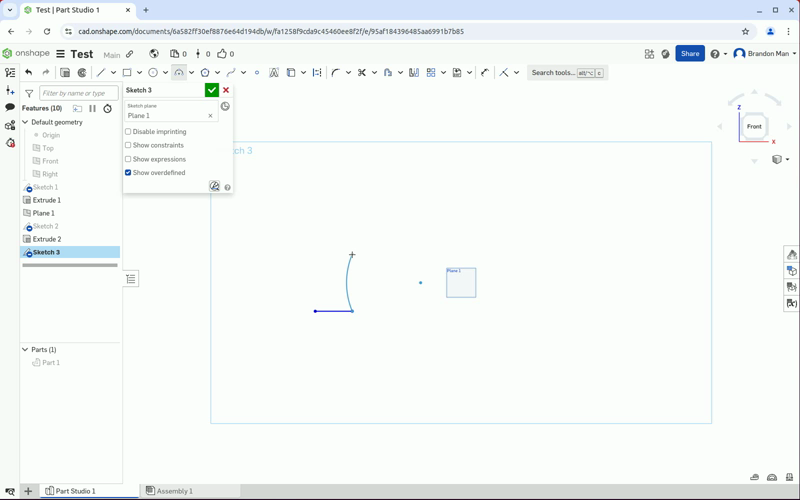
mouse_move(348, 282)
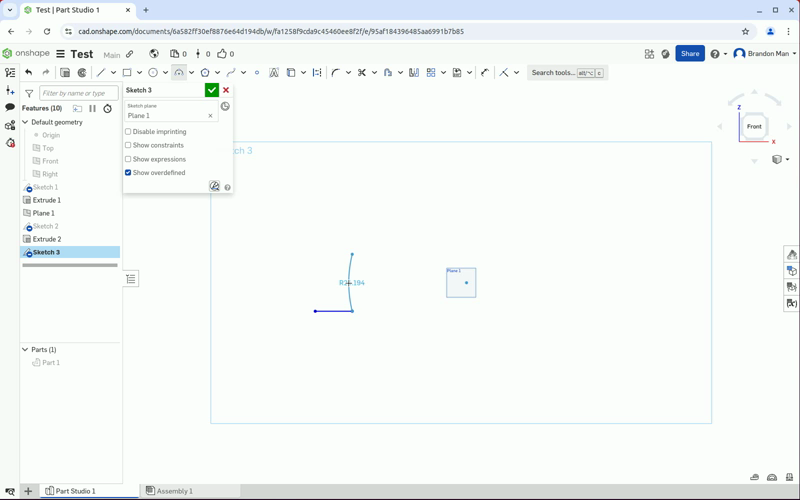
click(348, 282)
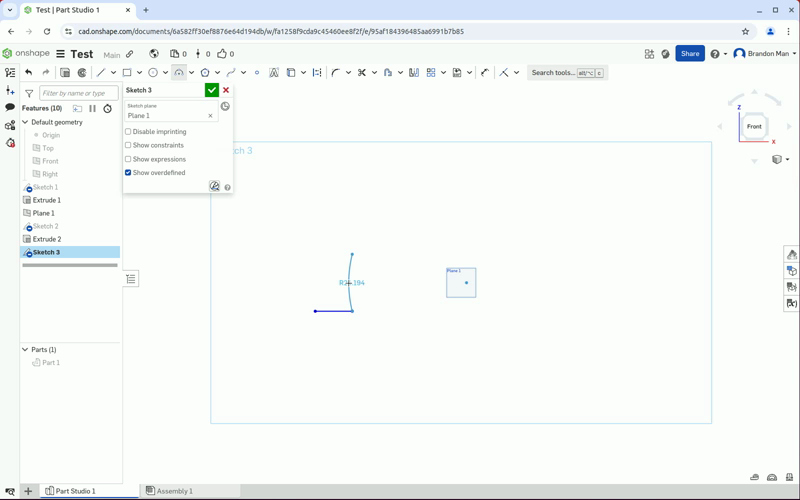
key_up(shift)
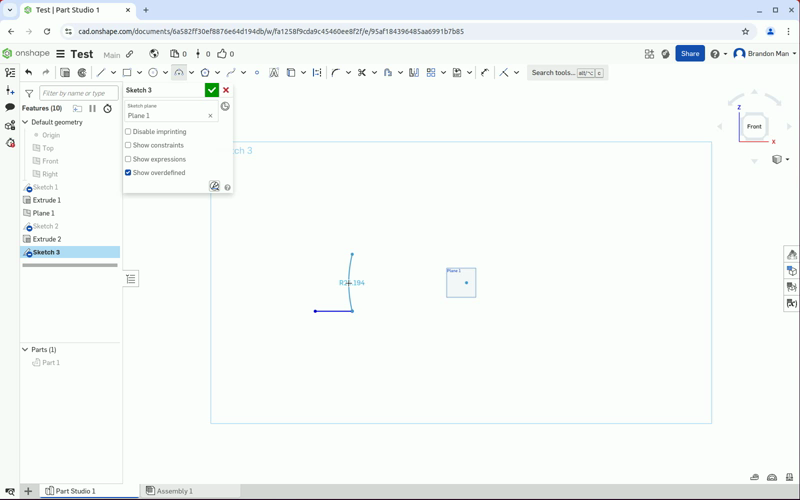
key(esc)
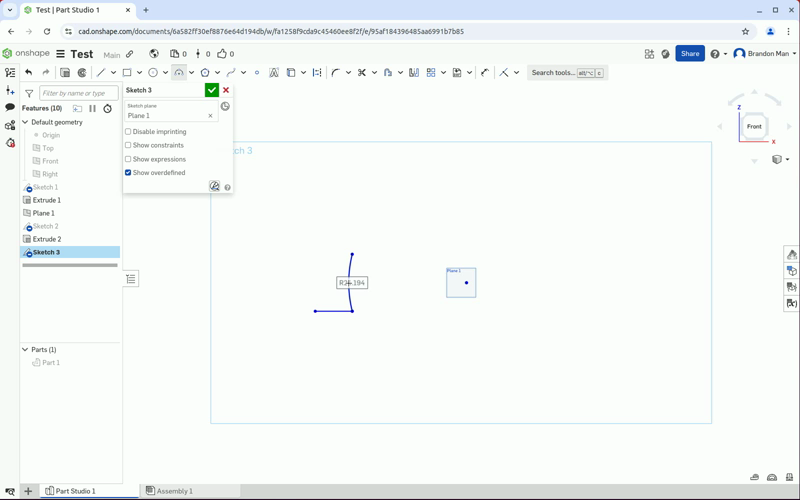
key(l)
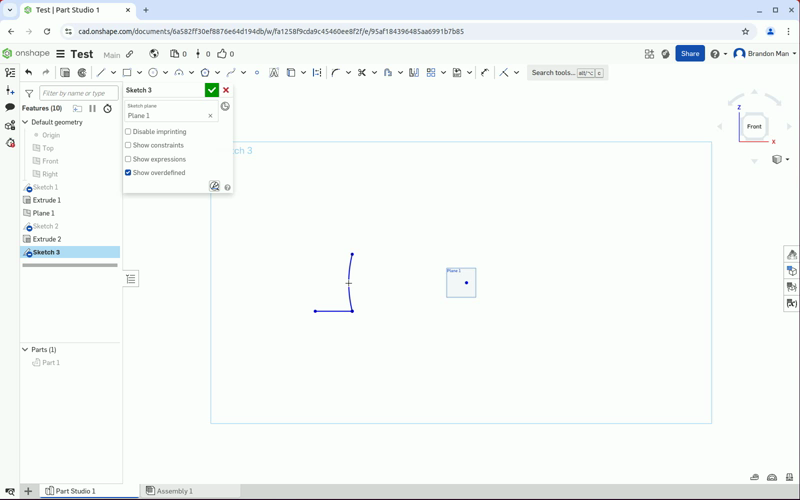
mouse_move(352, 254)
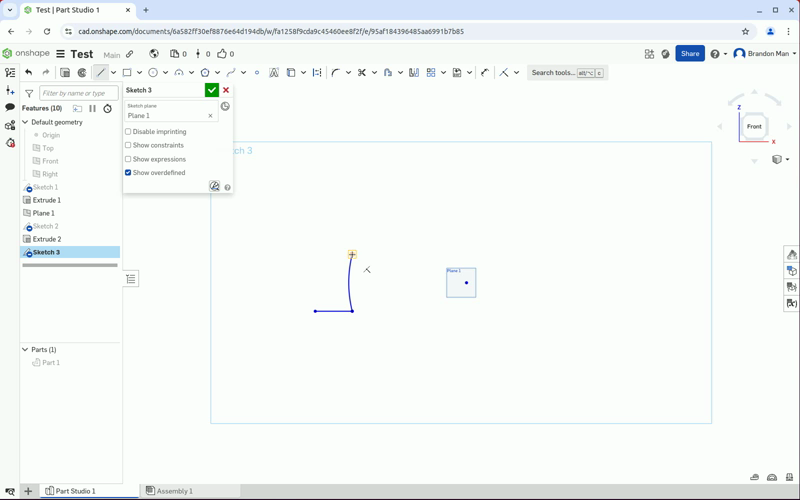
click(352, 254)
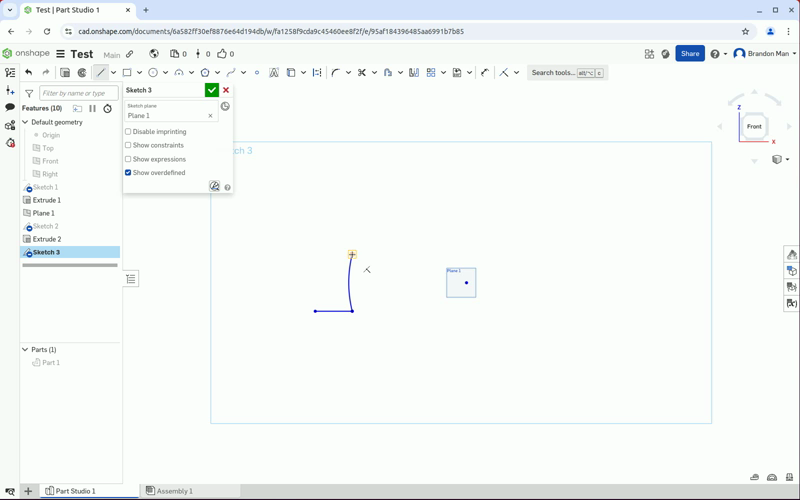
key_down(shift)
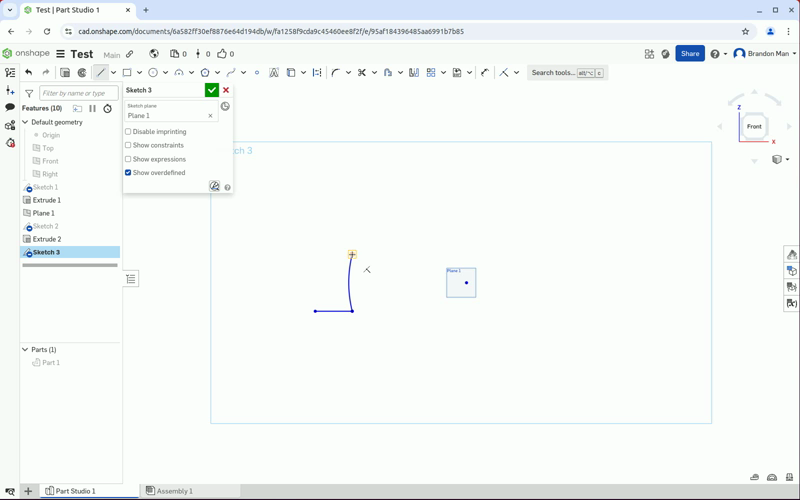
mouse_move(382, 254)
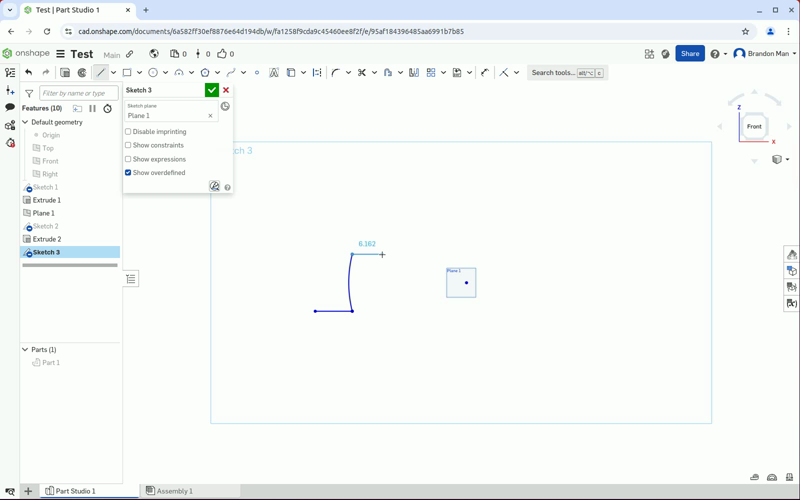
mouse_move(315, 254)
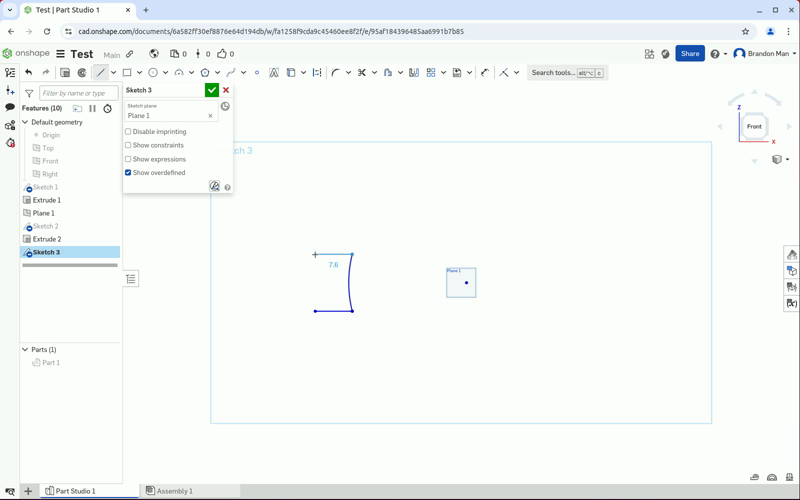
click(315, 254)
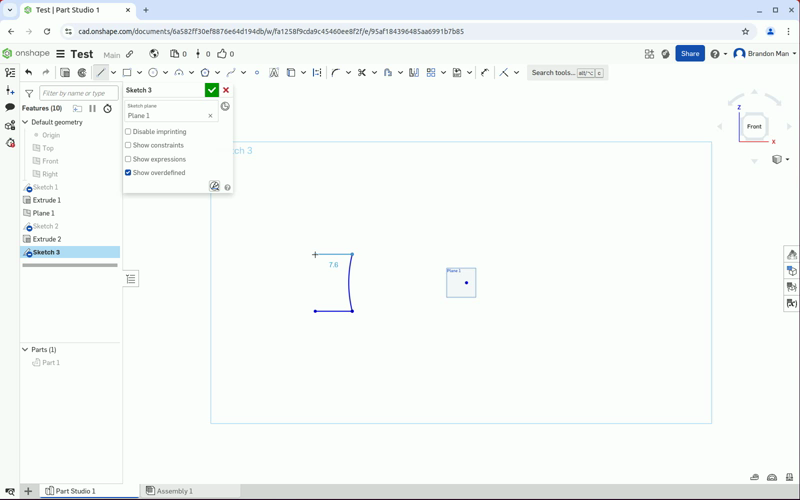
key_up(shift)
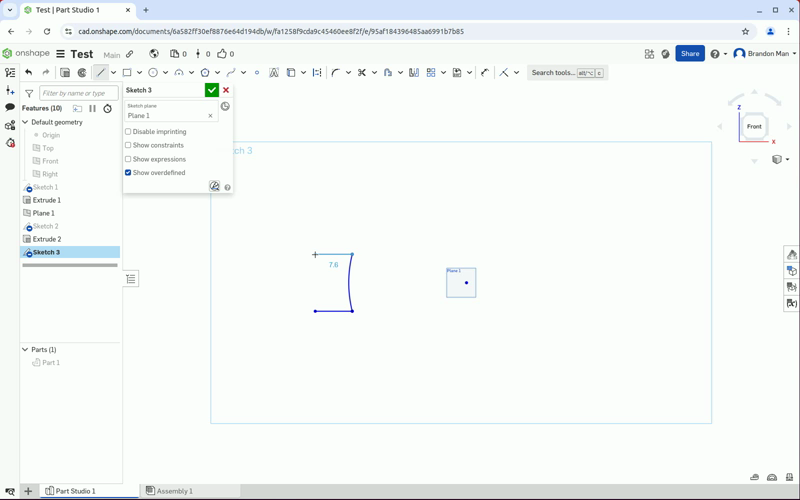
mouse_move(345, 254)
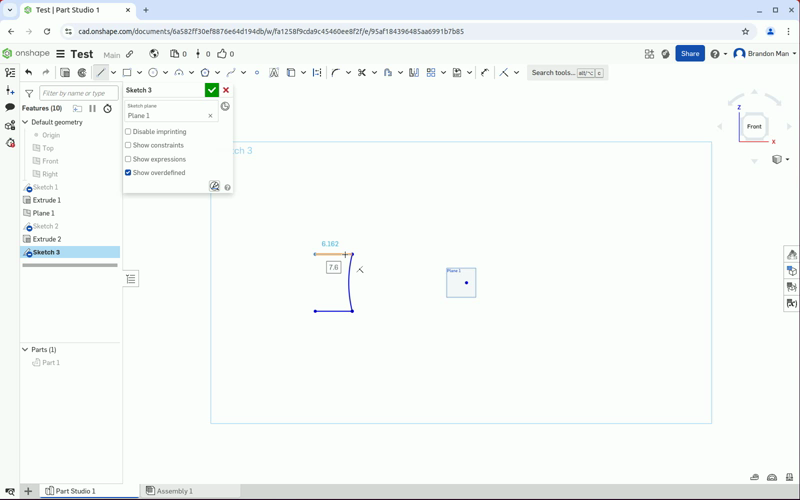
key_down(shift)
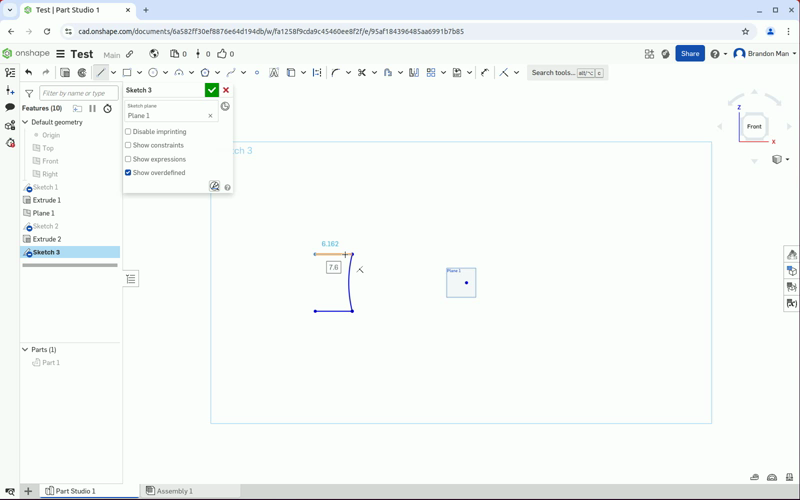
mouse_move(315, 311)
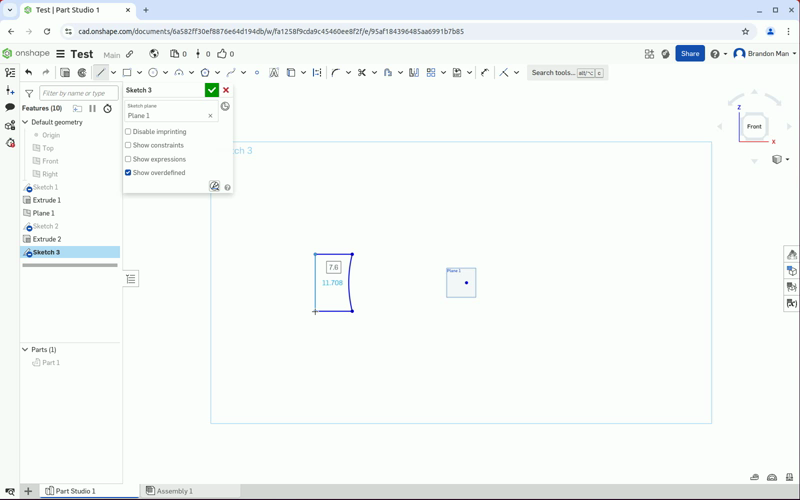
key_up(shift)
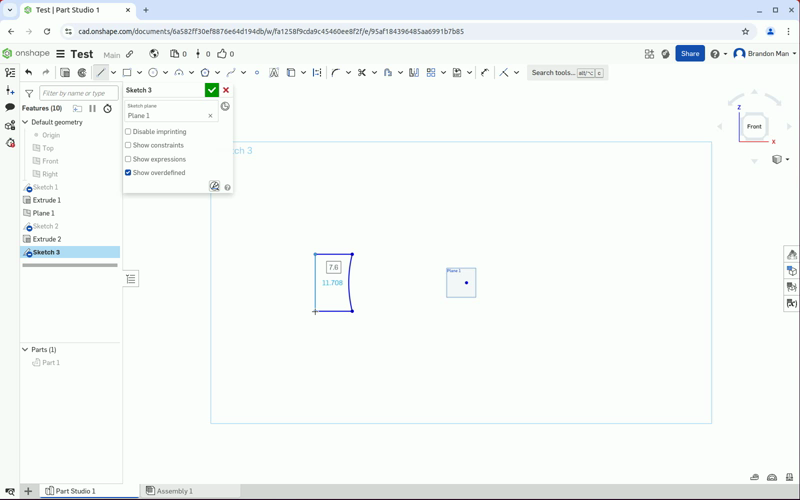
click(315, 311)
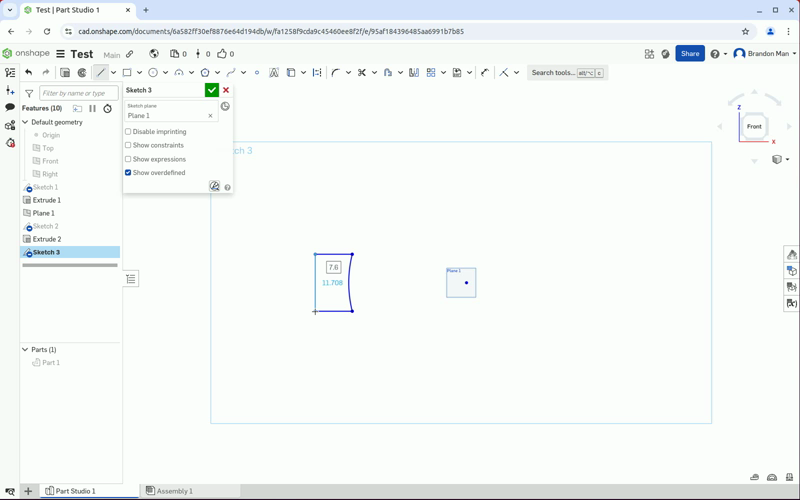
key(esc)
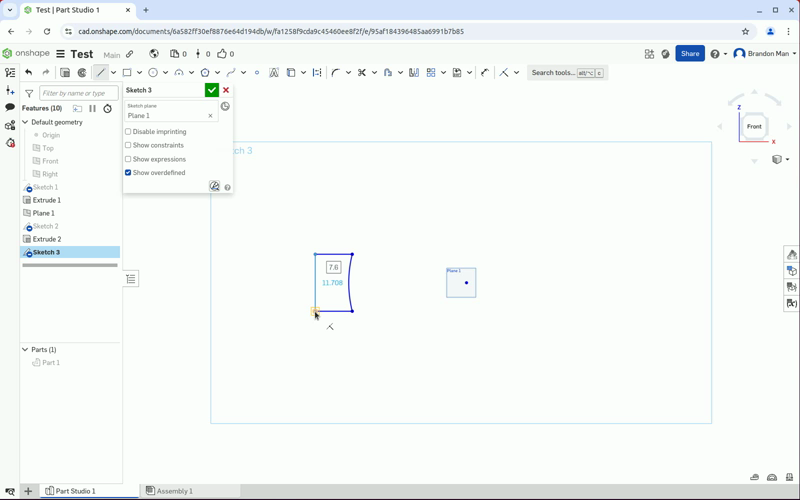
mouse_move(339, 273)
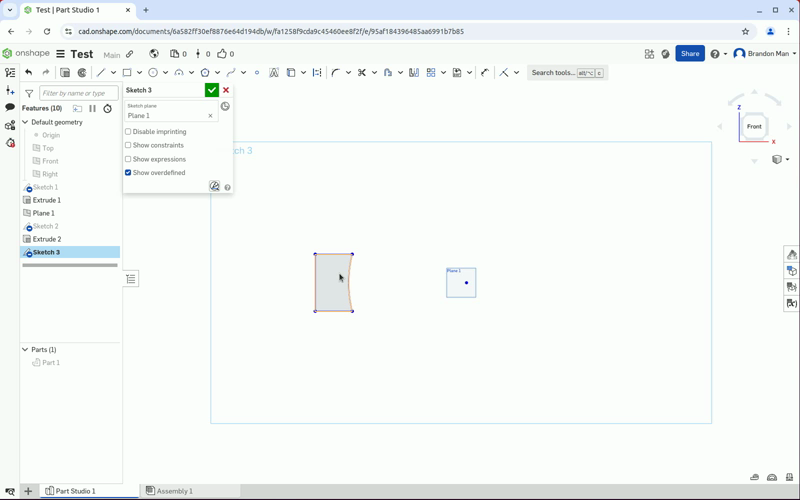
click(339, 273)
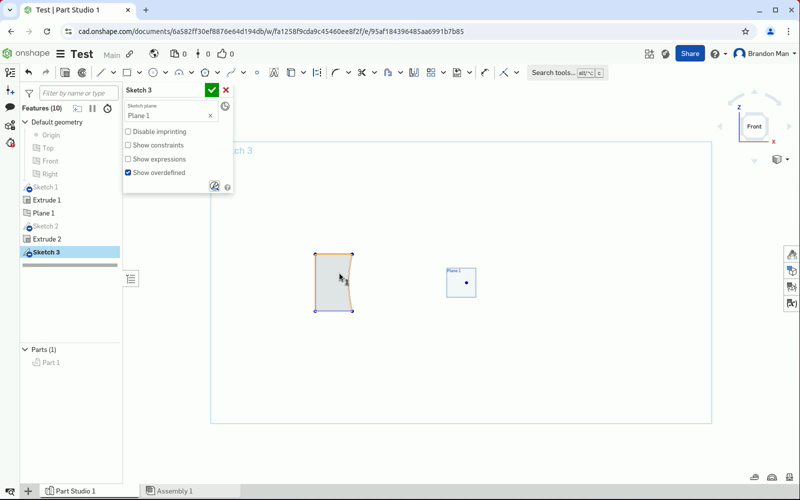
mouse_move(73, 352)
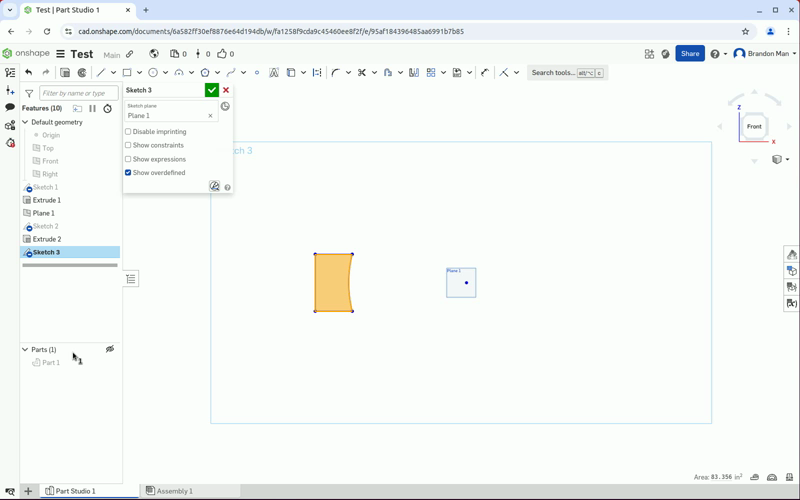
key(shift+y)
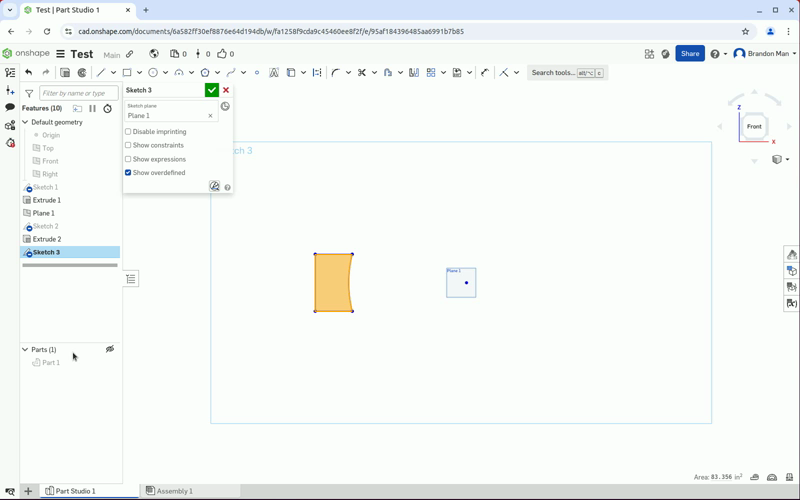
key(shift+e)
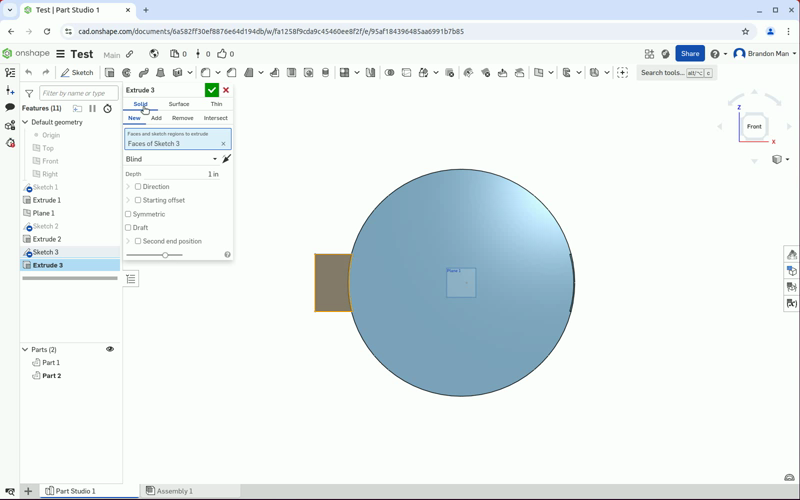
mouse_move(143, 106)
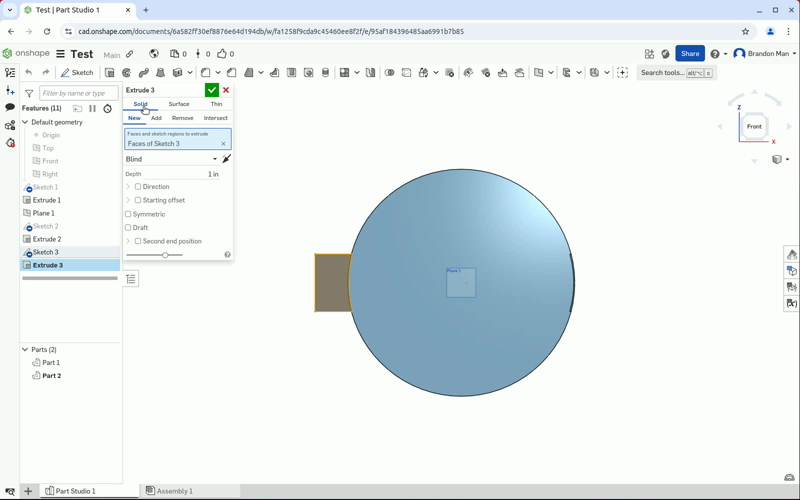
click(143, 106)
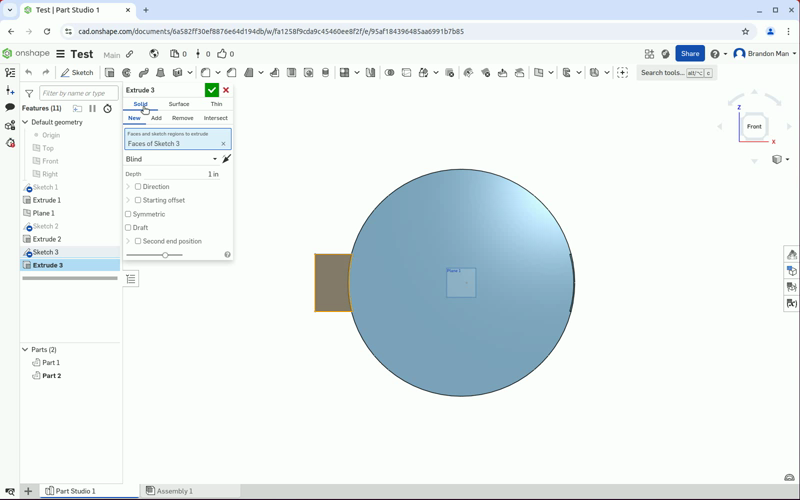
mouse_move(186, 120)
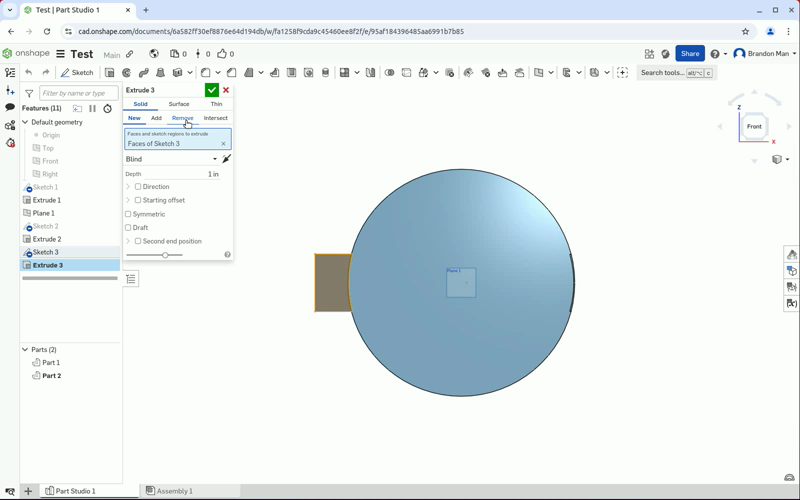
click(186, 120)
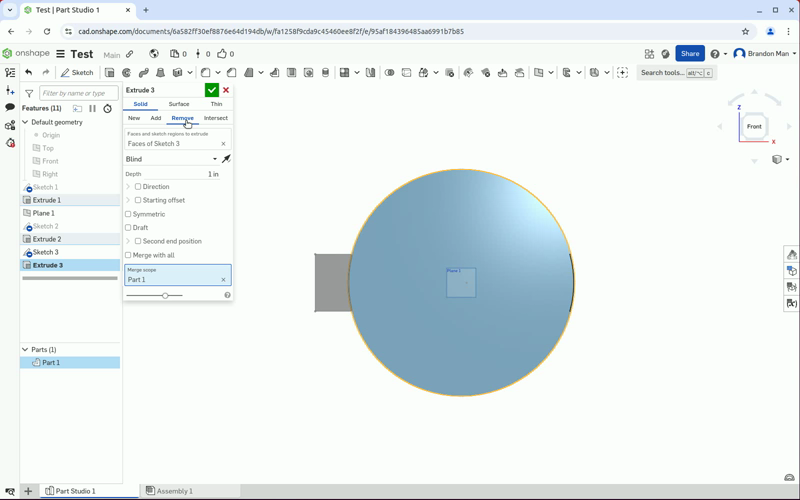
key(tab, 4)
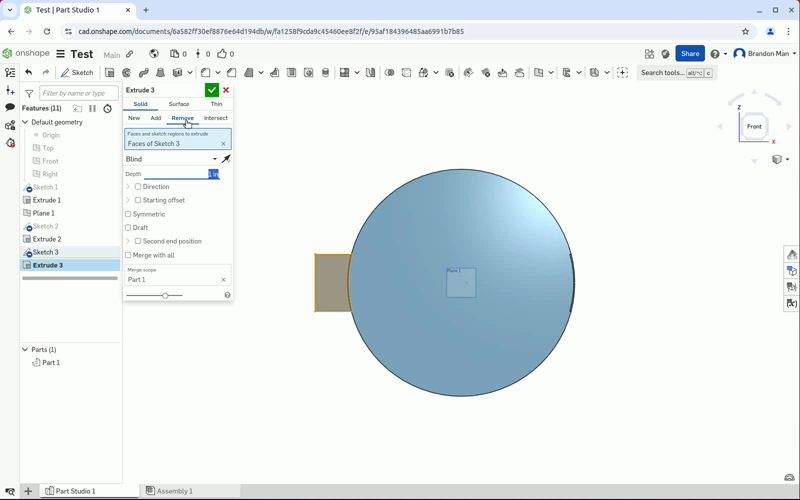
text(6.499)
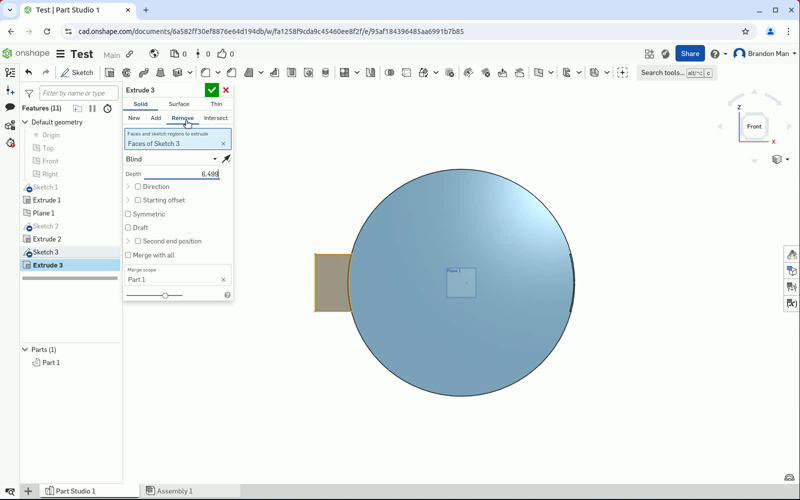
key(tab, 6)
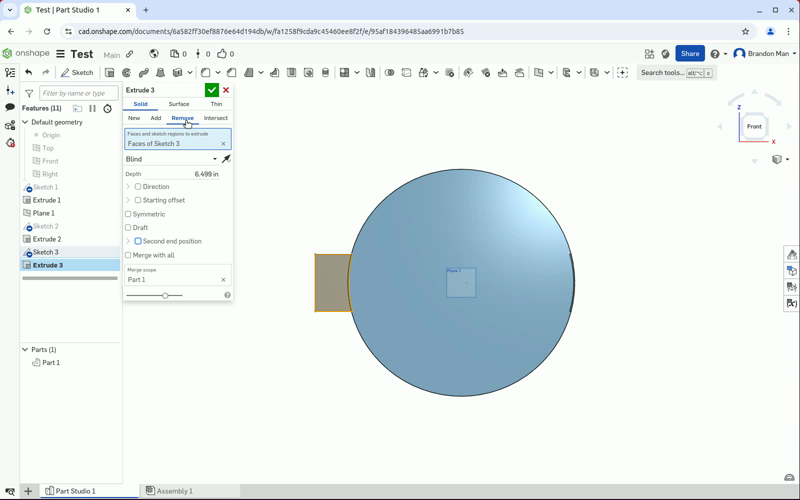
key(space)
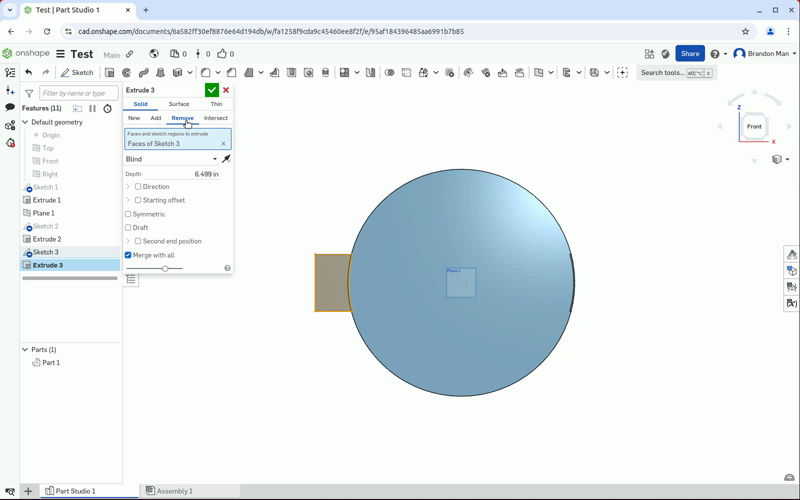
key(enter)
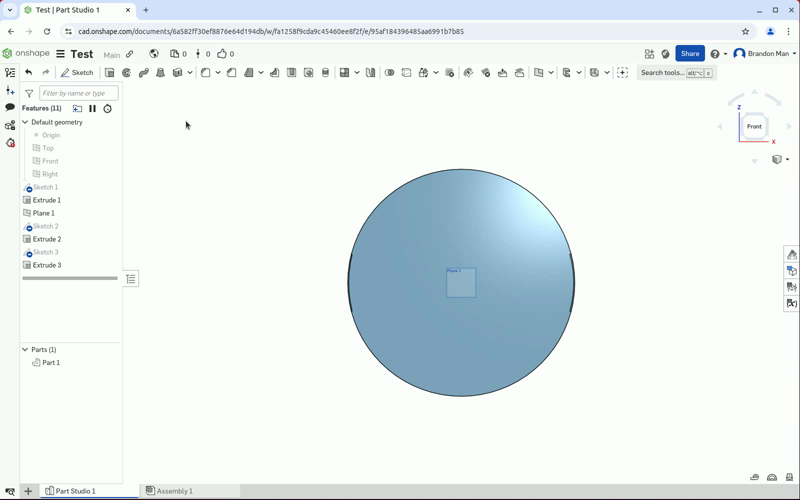
key(shift+h)
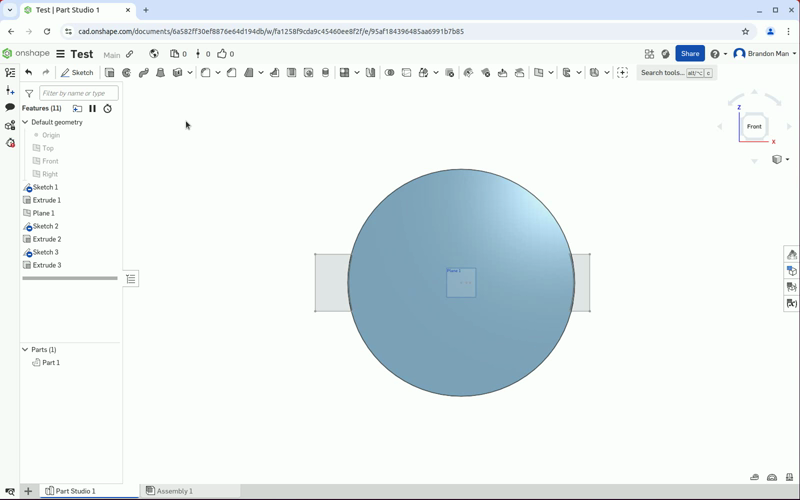
key(shift+h)
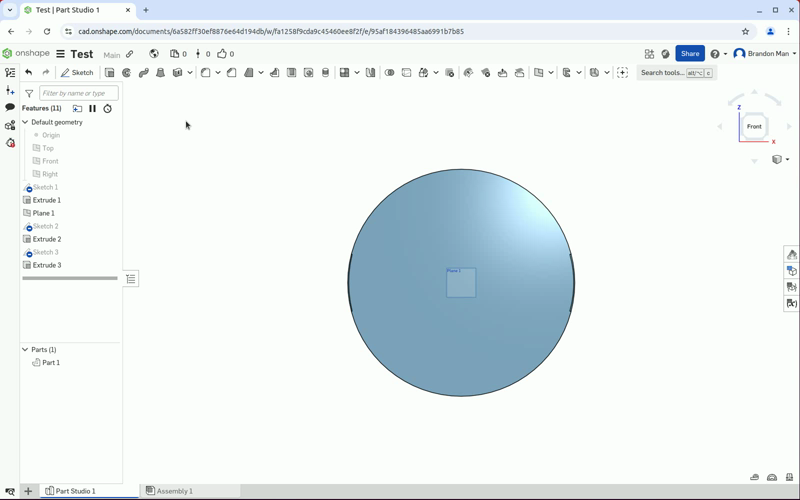
mouse_move(73, 189)
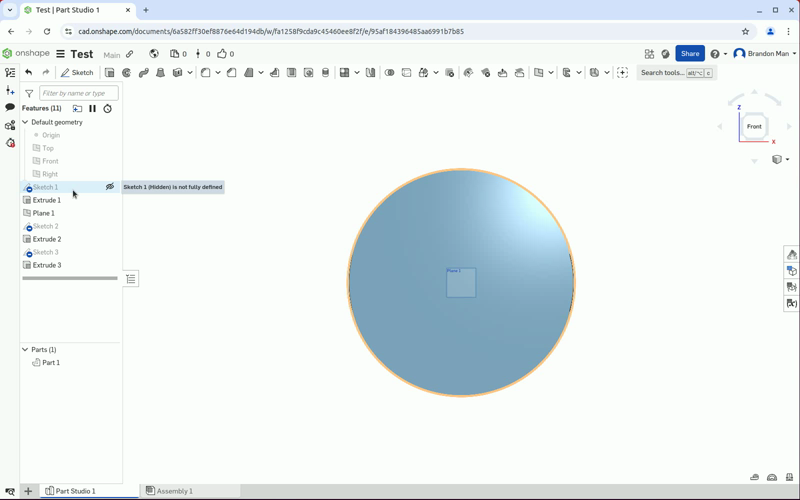
click(73, 189)
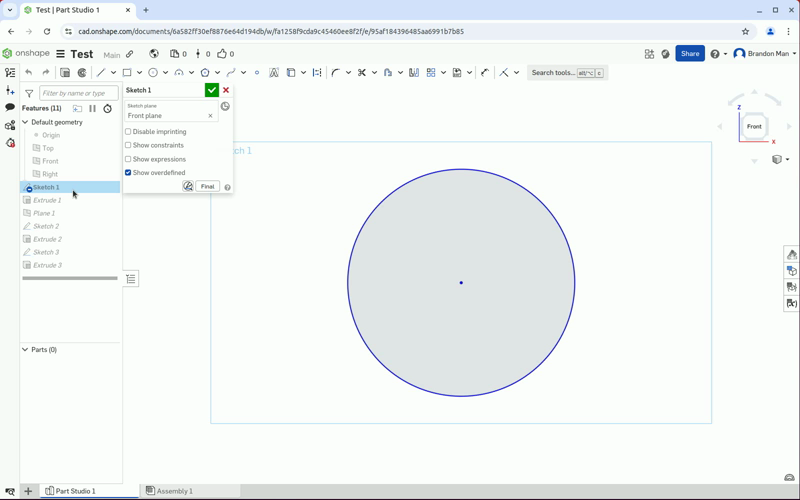
mouse_move(229, 92)
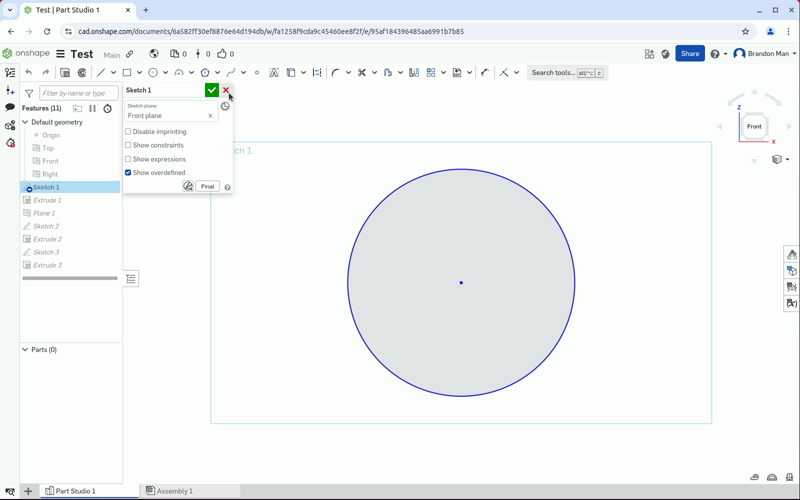
click(229, 92)
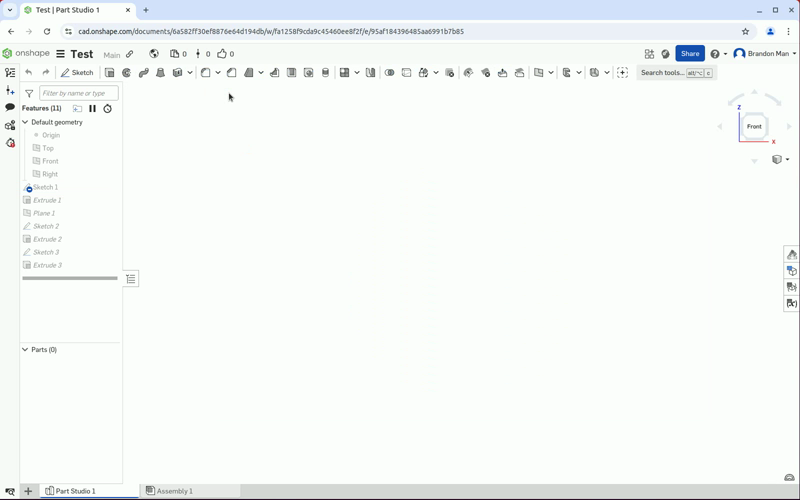
key(shift+s)
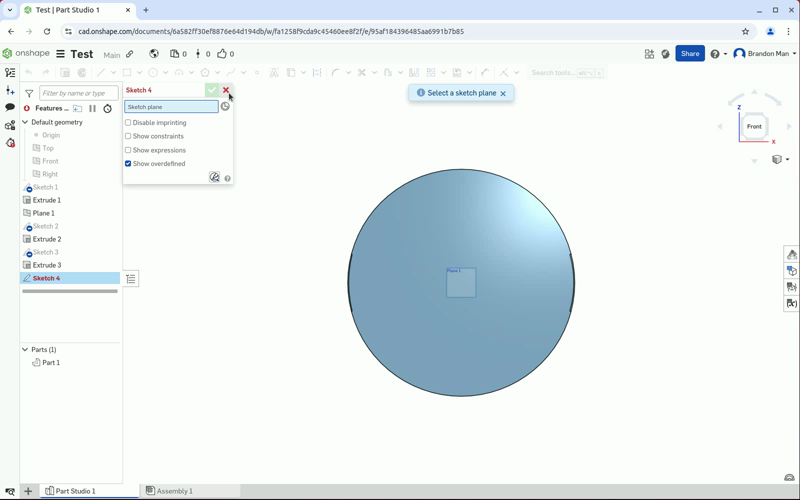
mouse_move(73, 215)
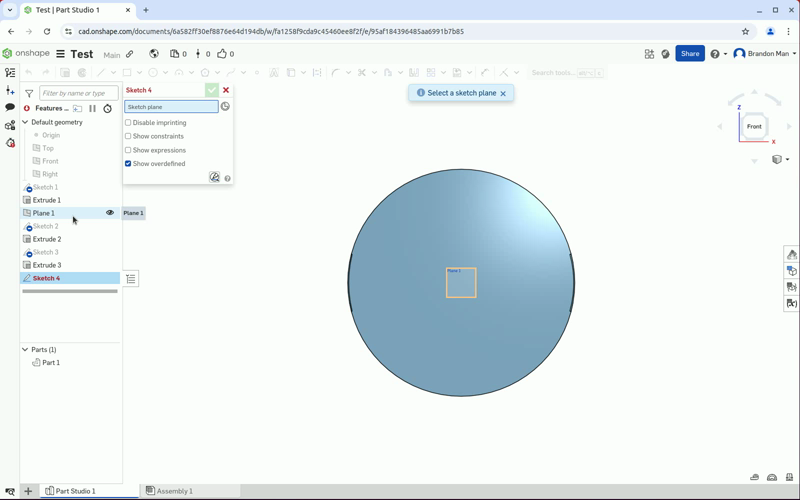
click(73, 215)
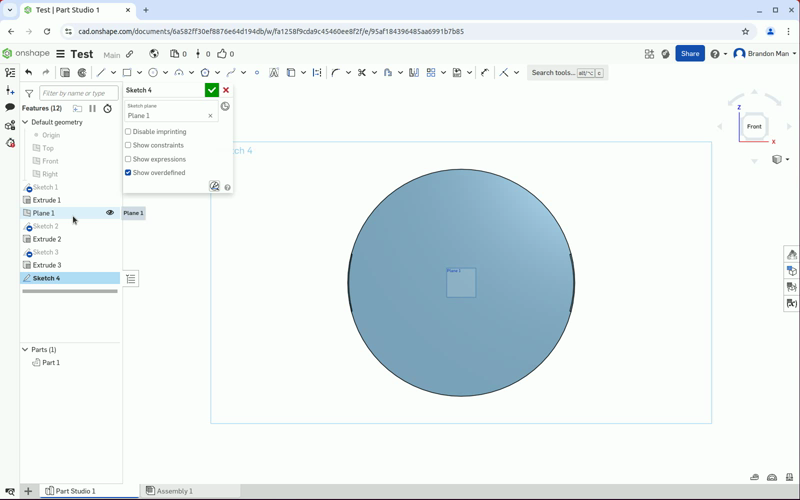
mouse_move(73, 352)
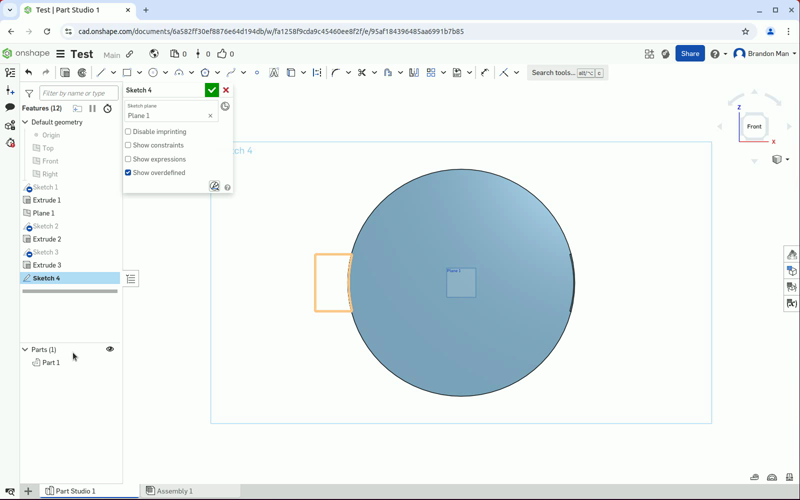
key(y)
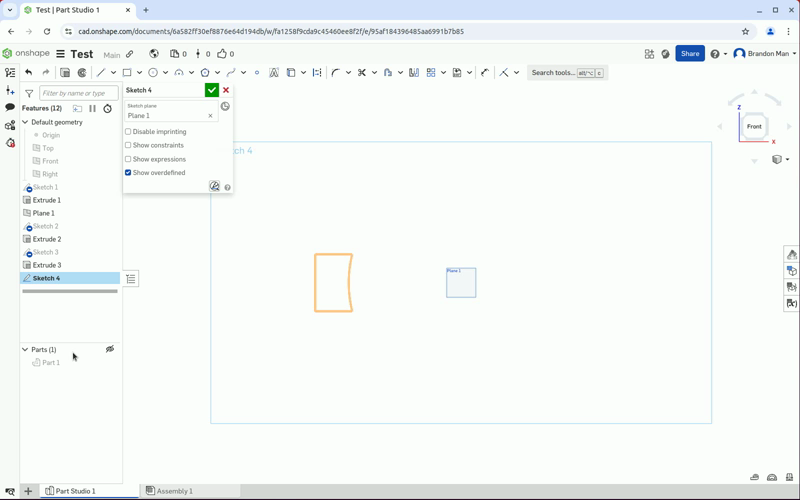
key(l)
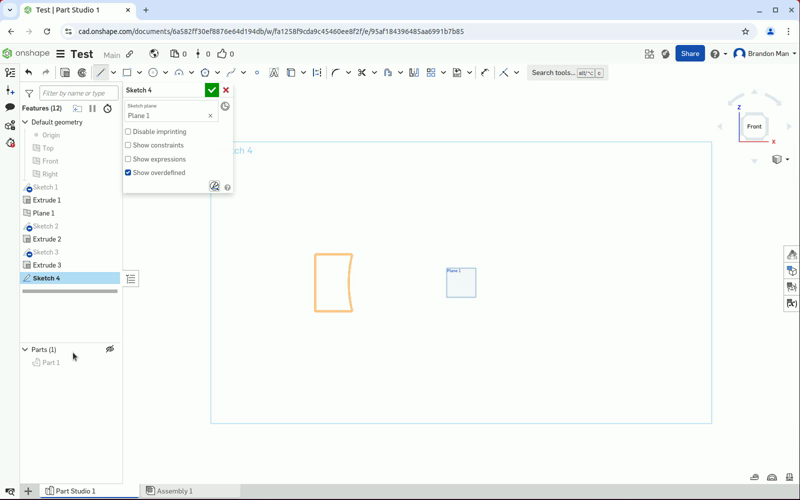
key_down(shift)
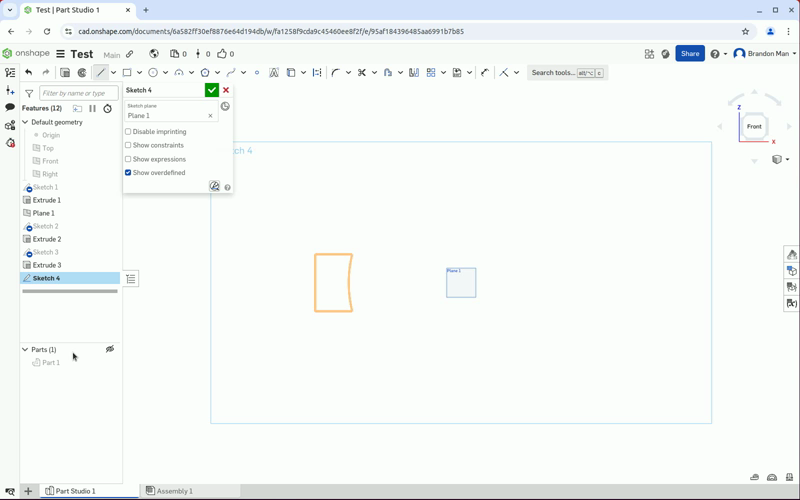
mouse_move(351, 311)
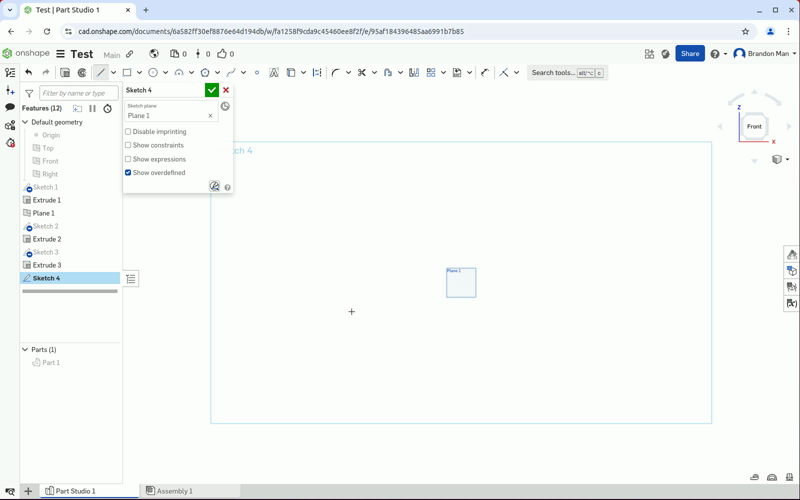
click(351, 311)
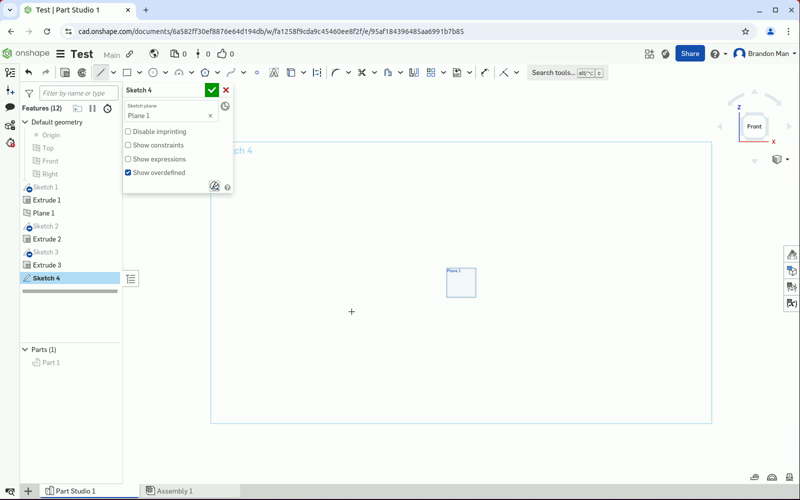
key_up(shift)
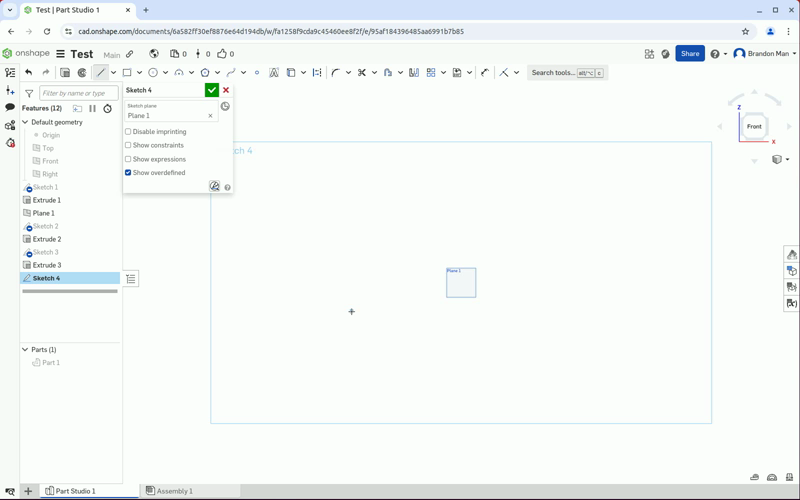
key_down(shift)
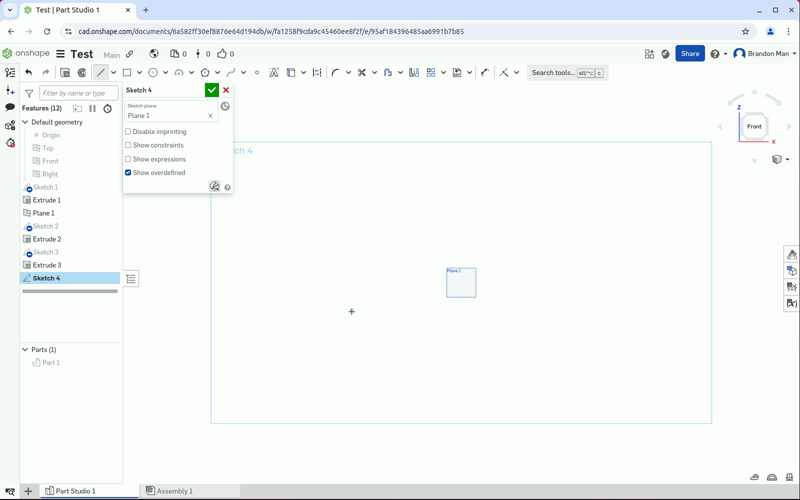
mouse_move(567, 311)
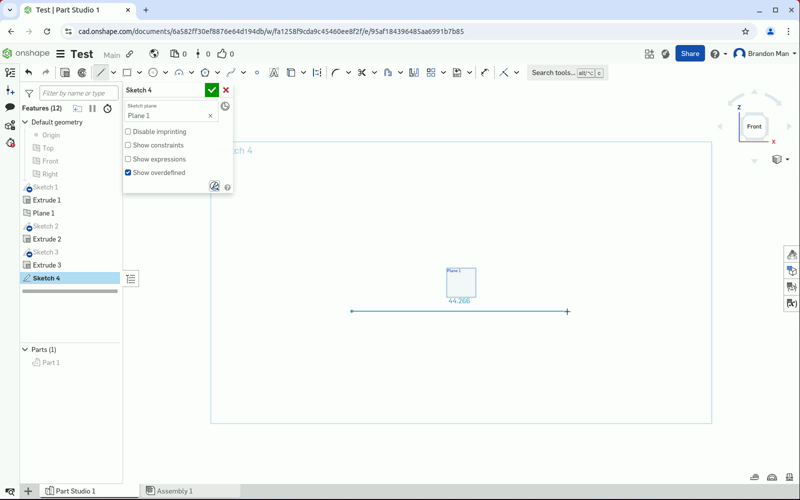
click(567, 311)
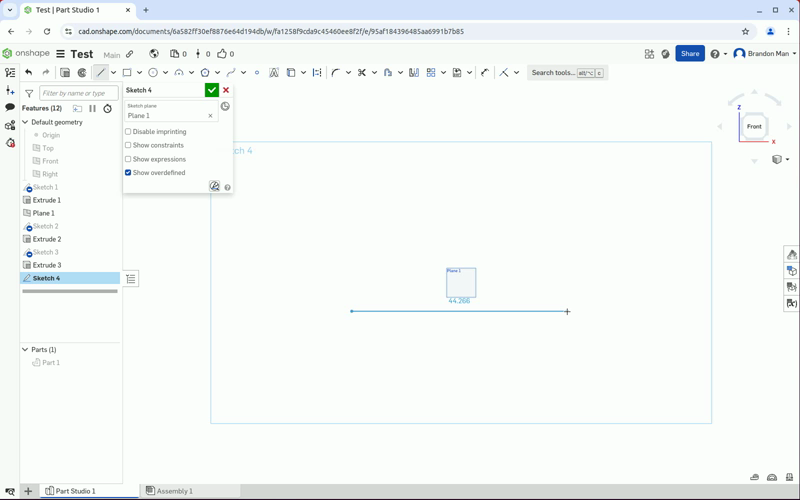
key_up(shift)
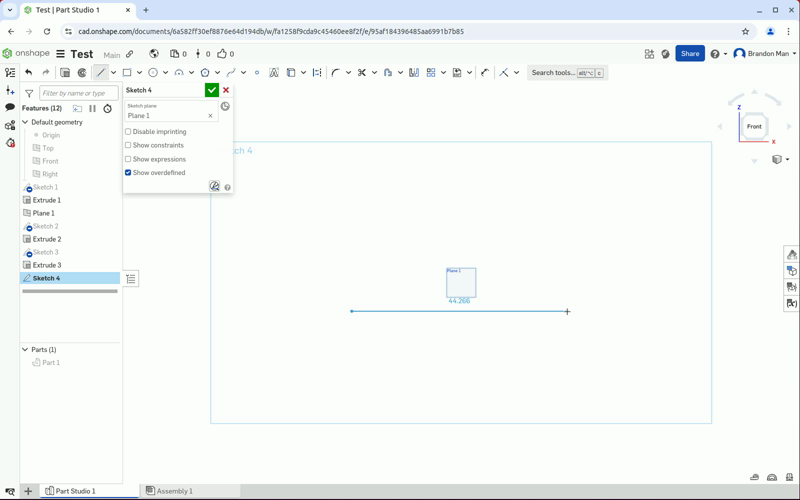
key(esc)
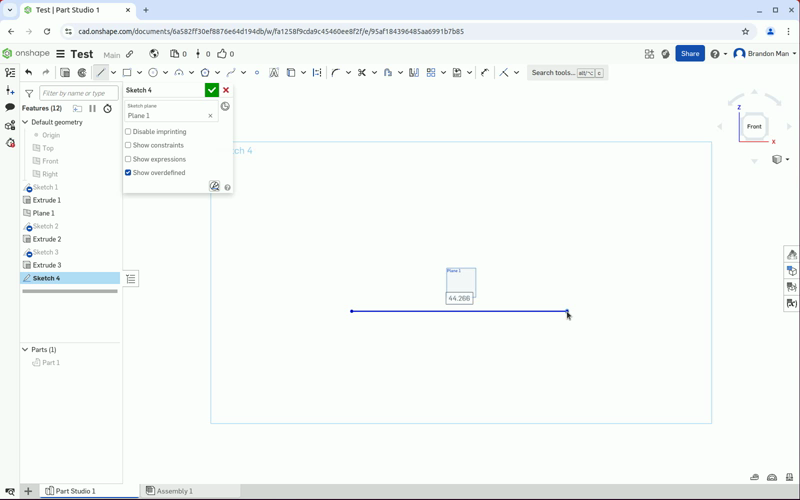
key(a)
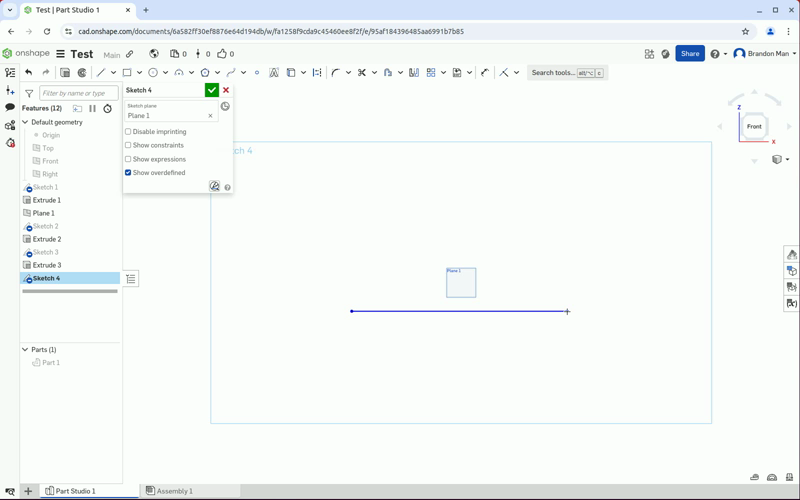
mouse_move(567, 311)
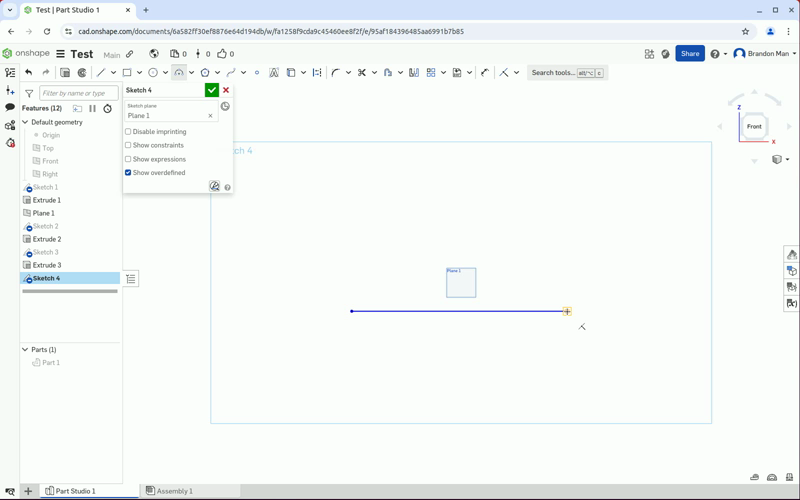
click(567, 311)
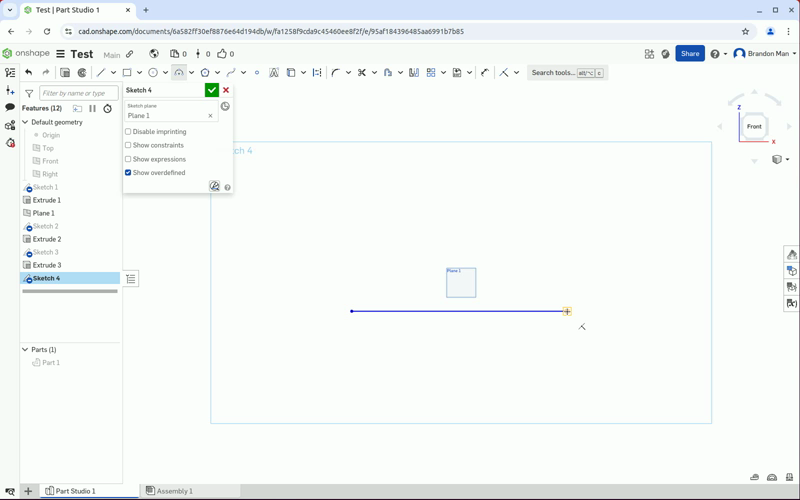
key_down(shift)
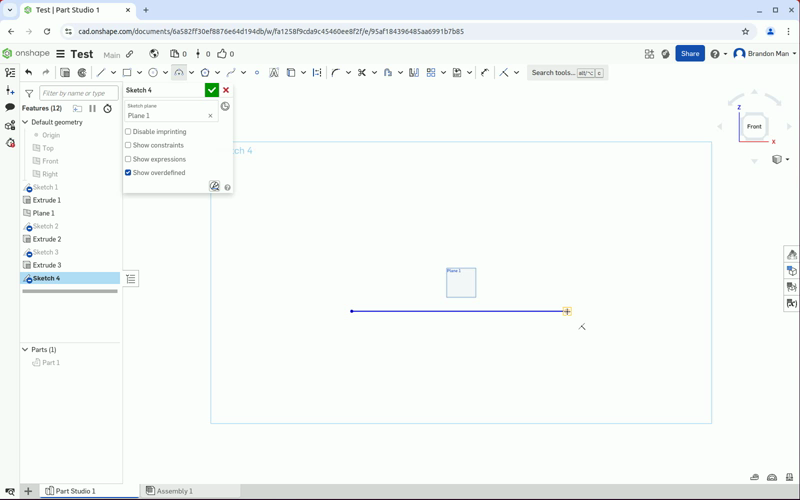
mouse_move(567, 255)
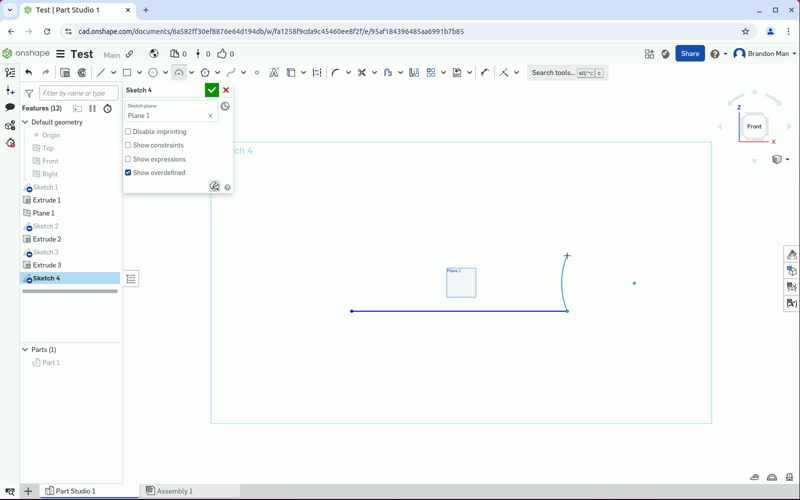
click(567, 255)
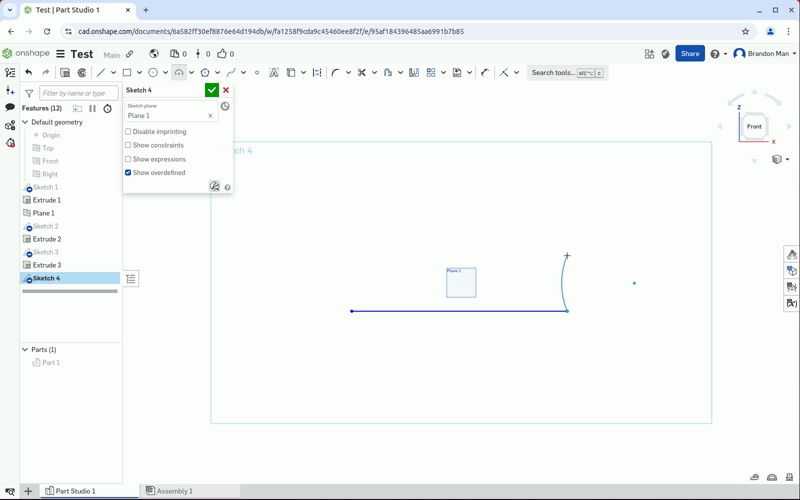
mouse_move(571, 283)
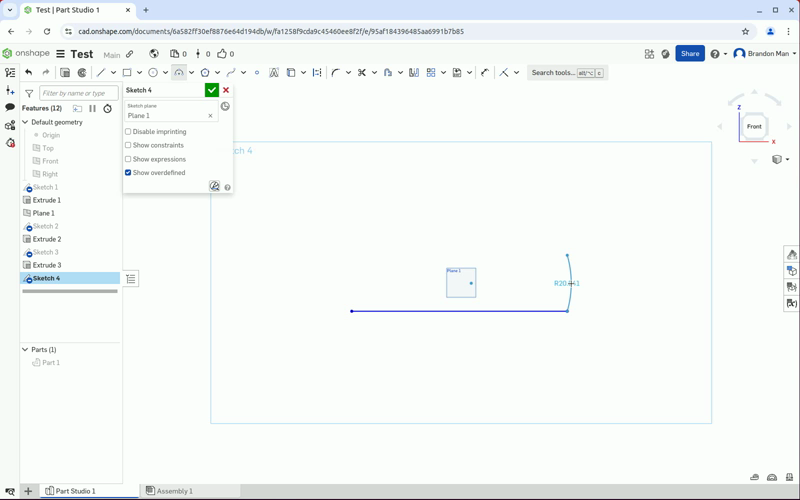
click(571, 283)
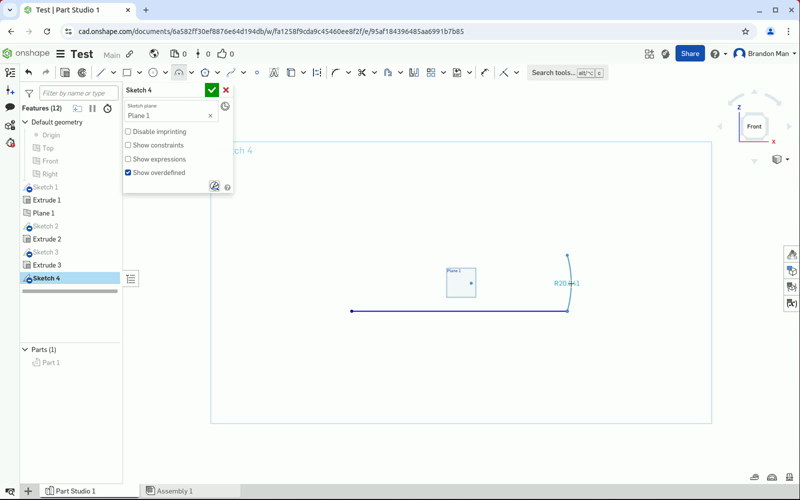
key_up(shift)
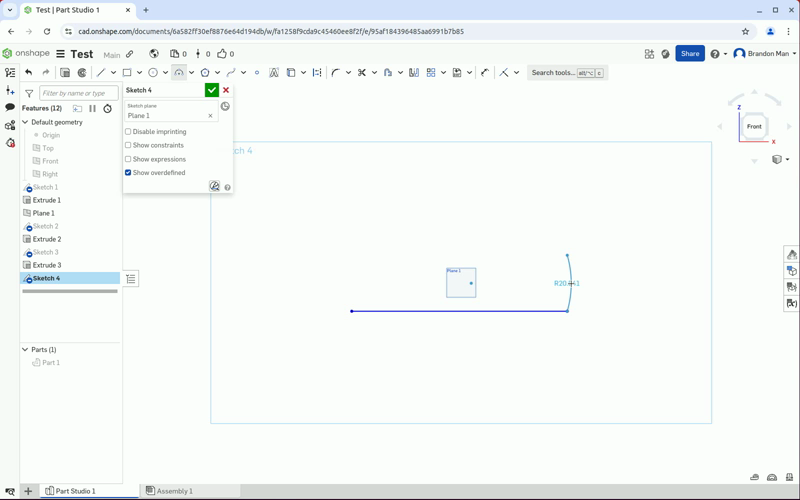
key(esc)
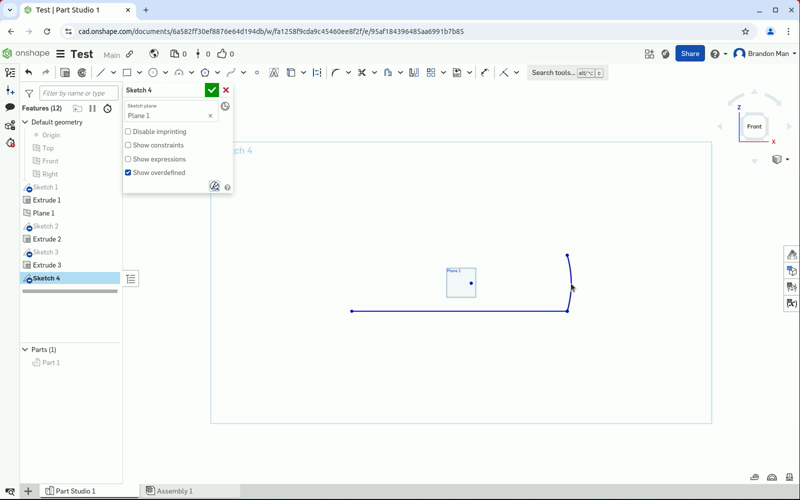
key(l)
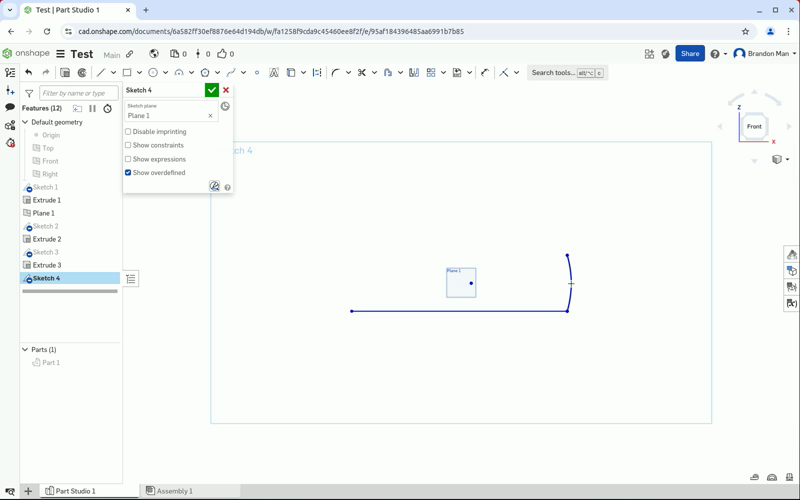
mouse_move(567, 255)
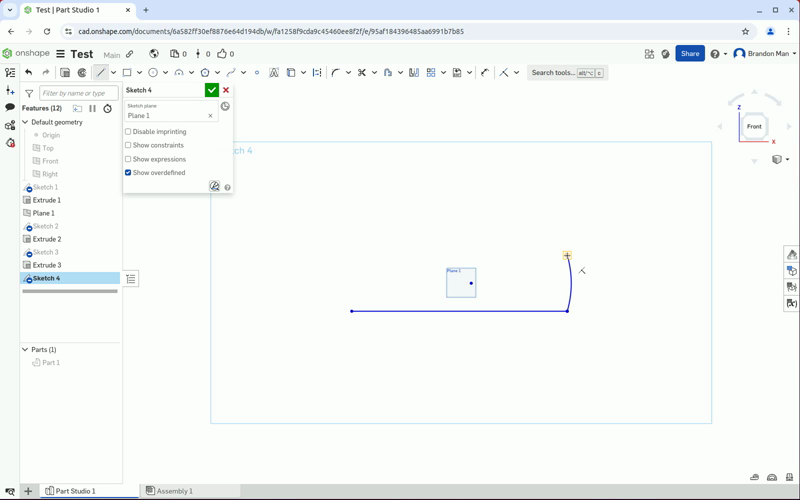
click(567, 255)
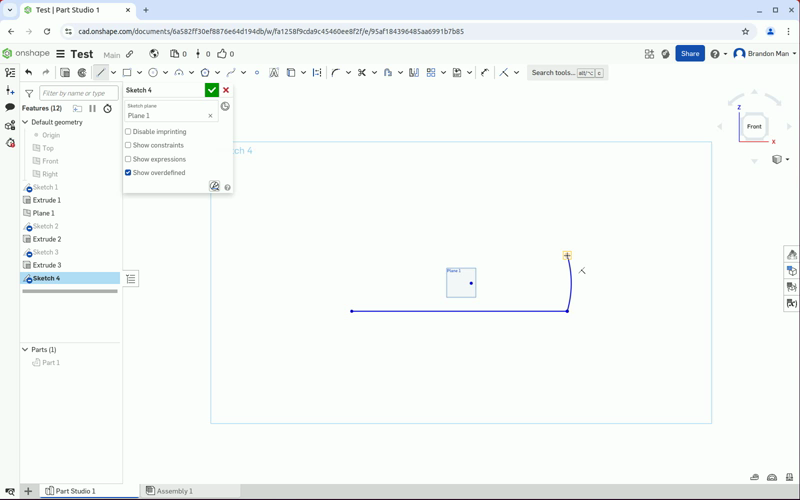
key_down(shift)
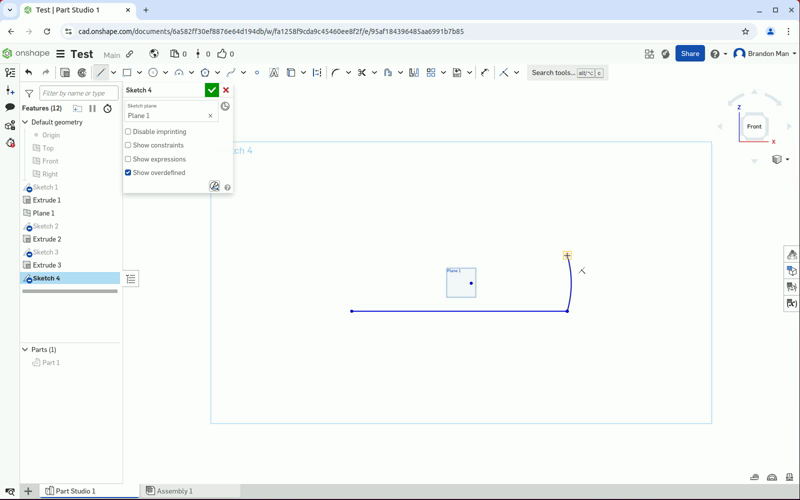
mouse_move(351, 255)
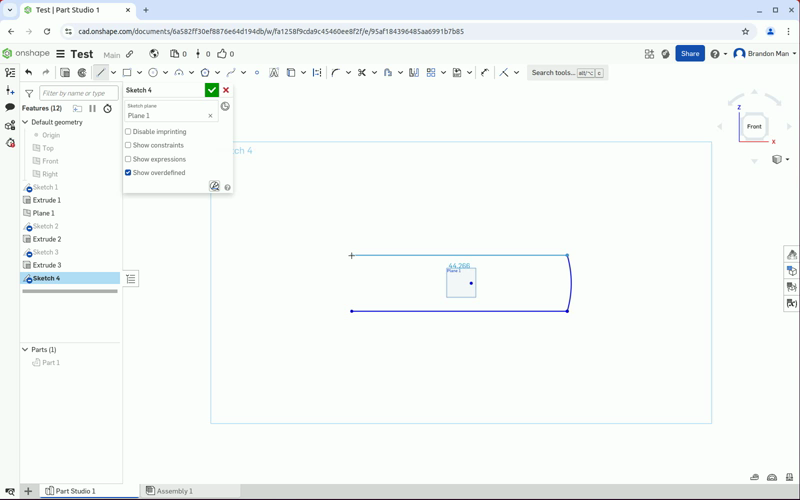
click(351, 255)
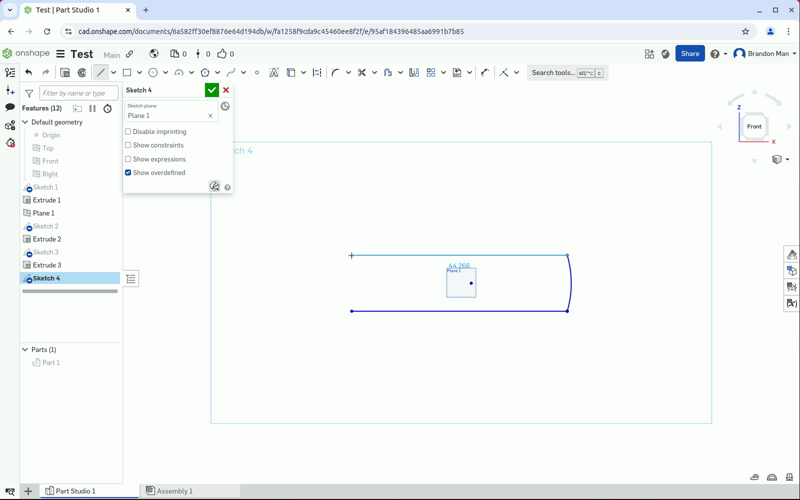
key_up(shift)
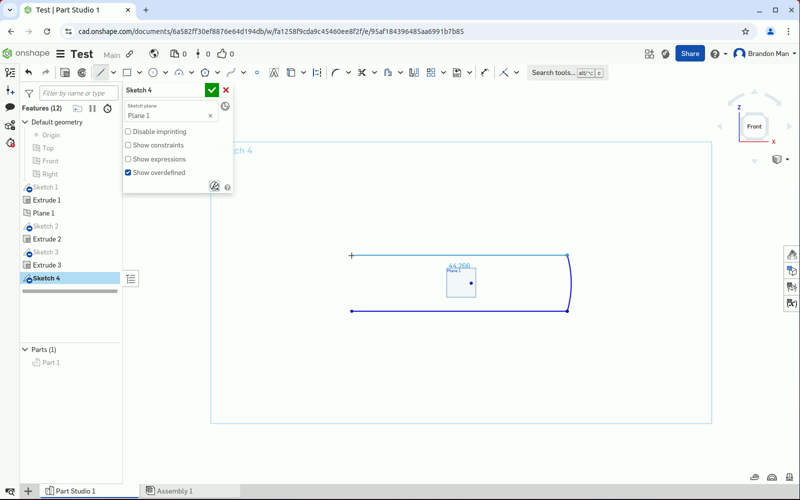
key(esc)
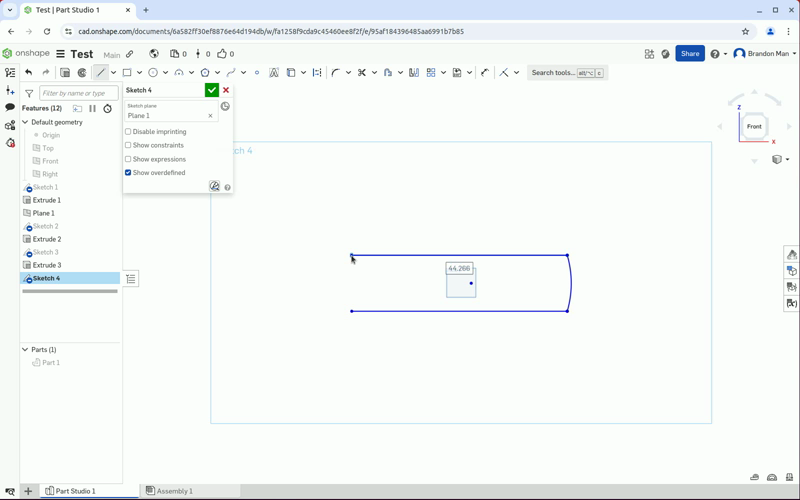
key(a)
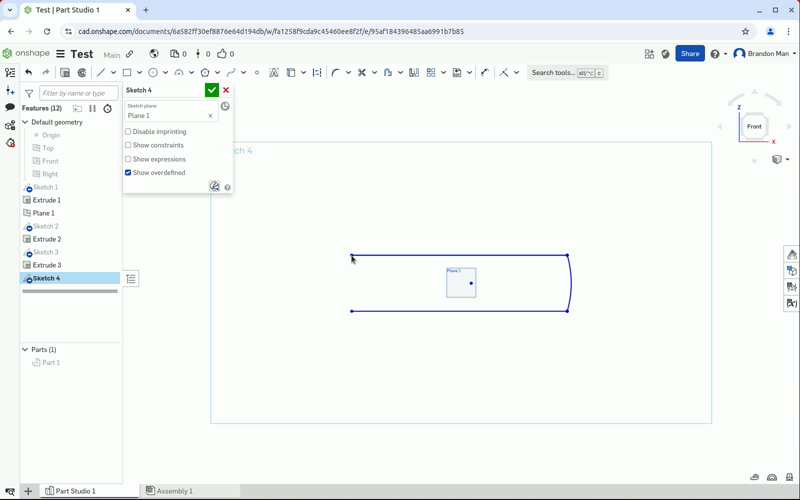
mouse_move(351, 255)
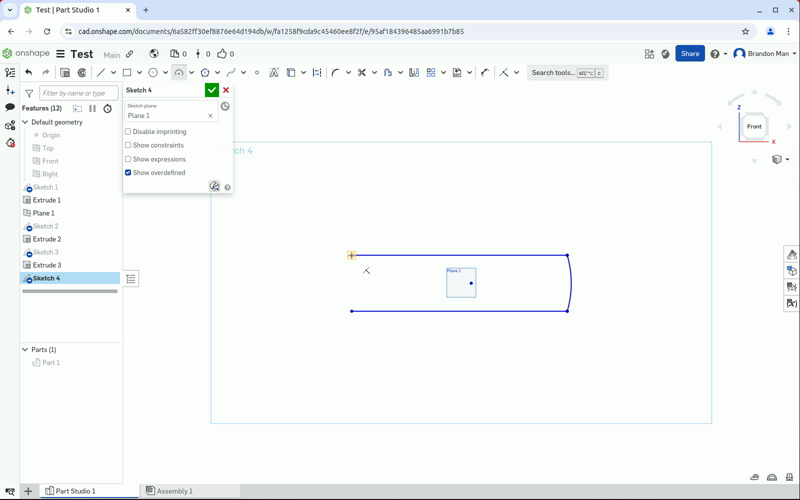
click(351, 255)
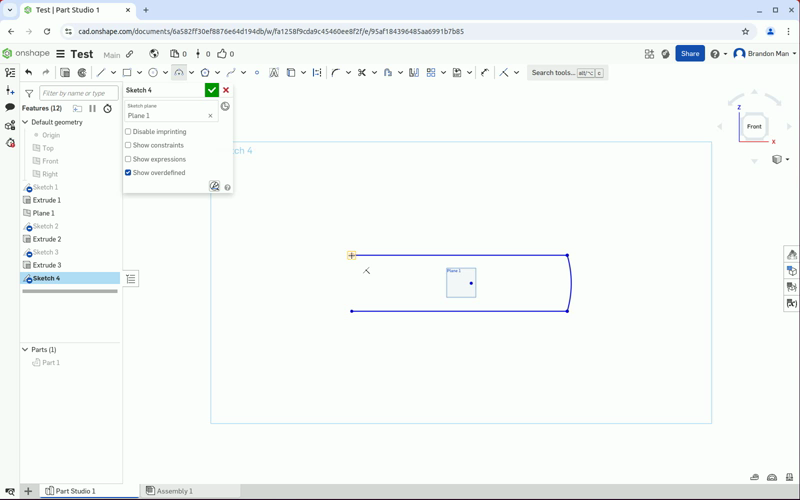
mouse_move(351, 311)
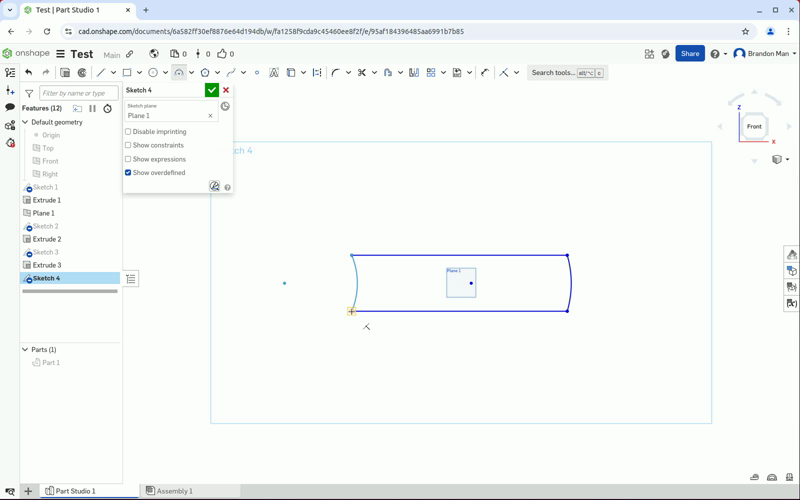
click(351, 311)
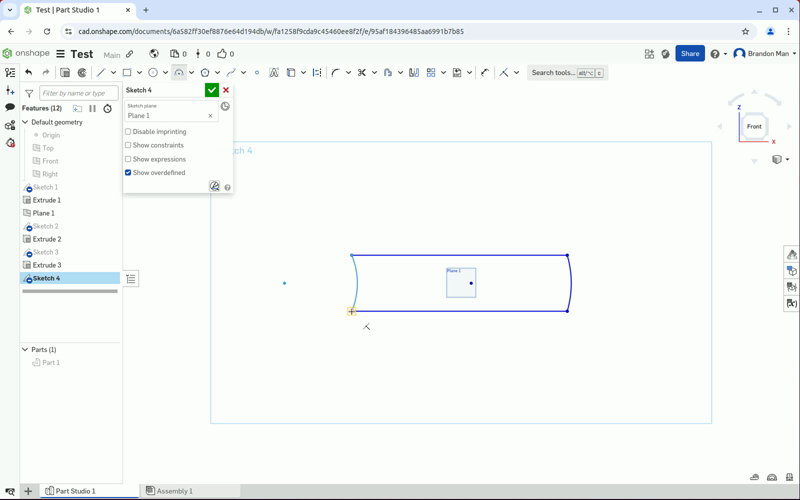
key_down(shift)
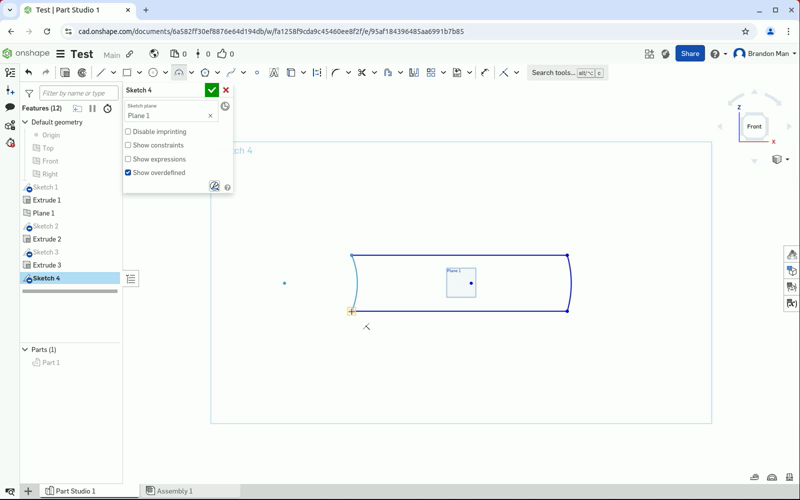
mouse_move(347, 283)
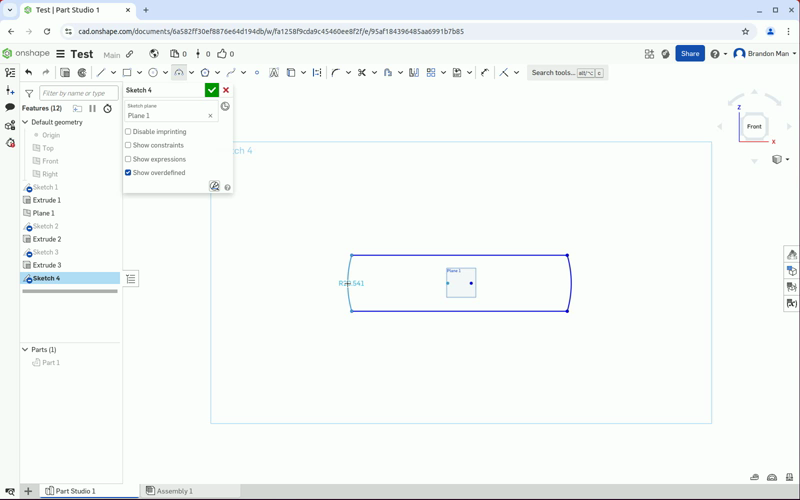
click(347, 283)
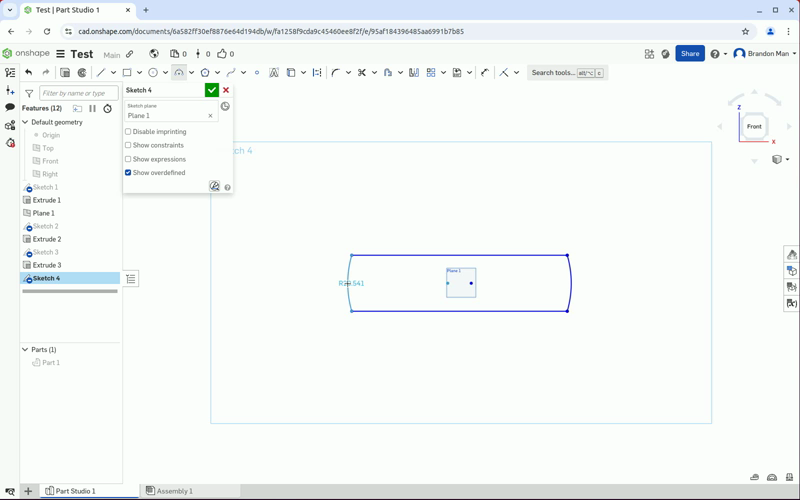
key_up(shift)
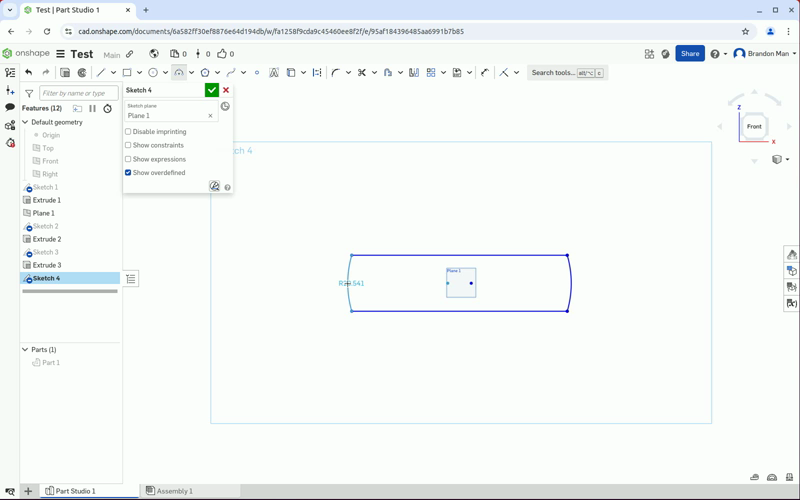
key(esc)
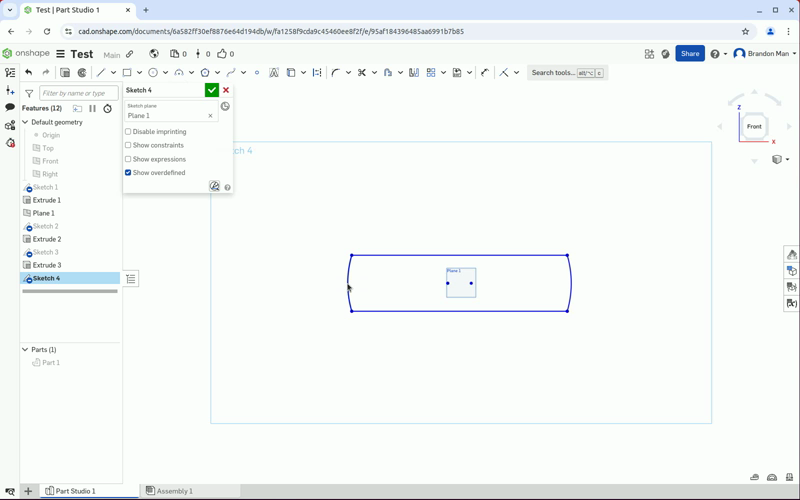
mouse_move(490, 267)
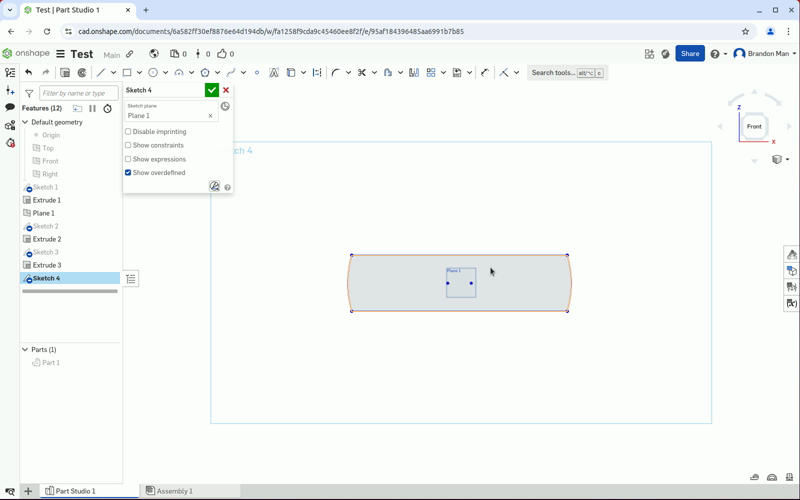
click(490, 267)
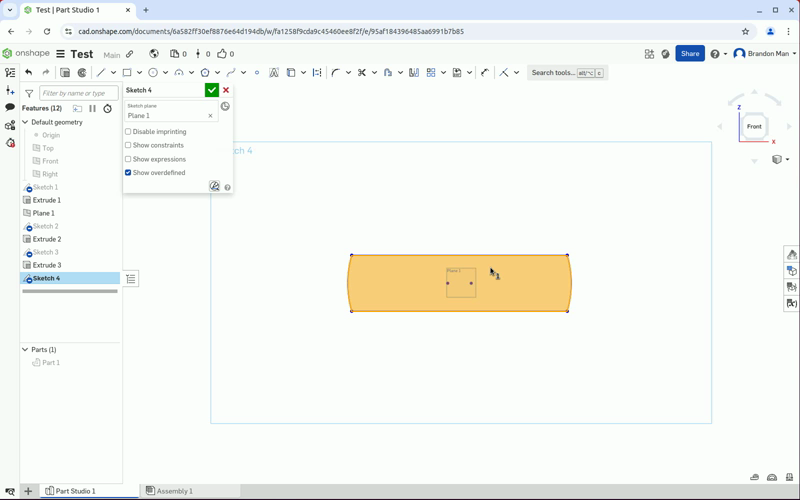
mouse_move(73, 352)
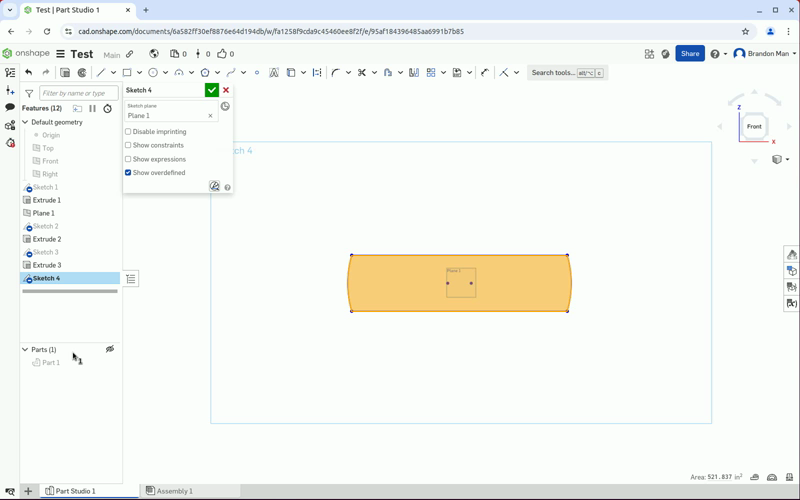
key(shift+y)
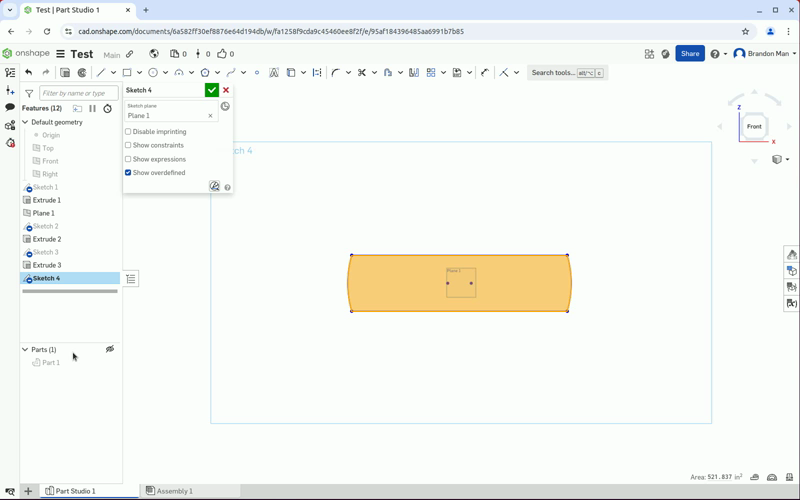
key(shift+e)
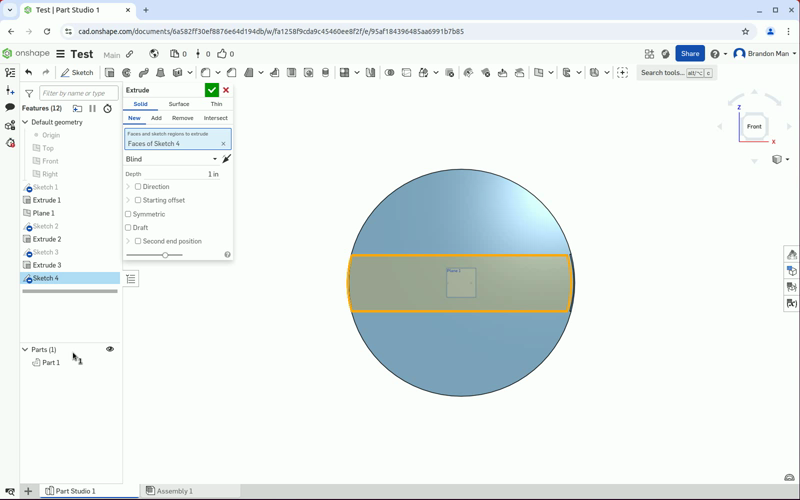
mouse_move(143, 106)
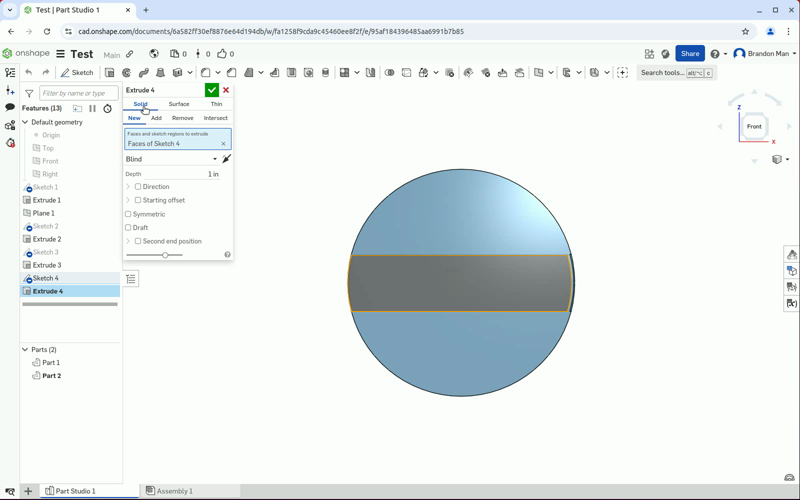
click(143, 106)
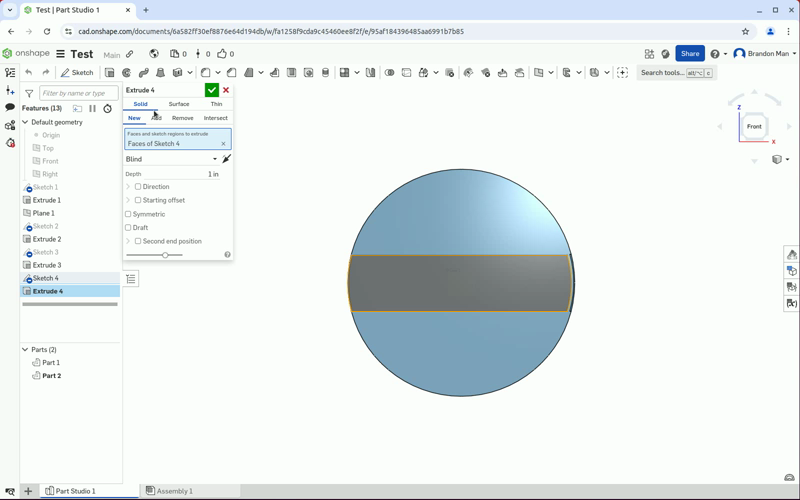
mouse_move(186, 120)
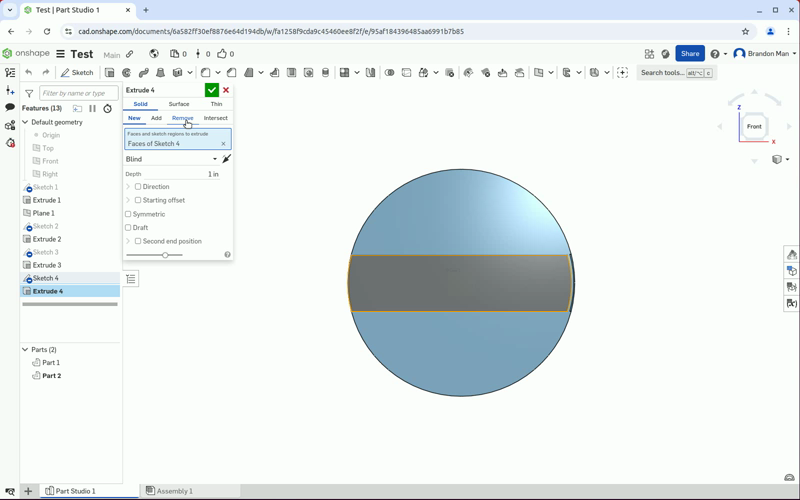
click(186, 120)
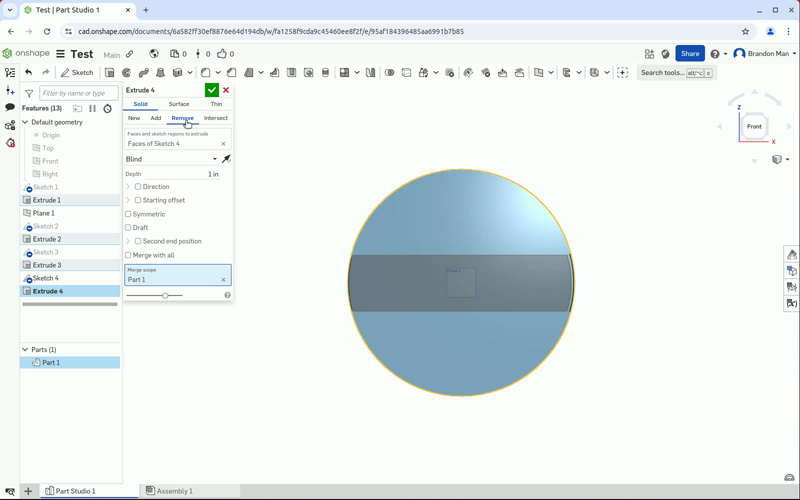
key(tab, 4)
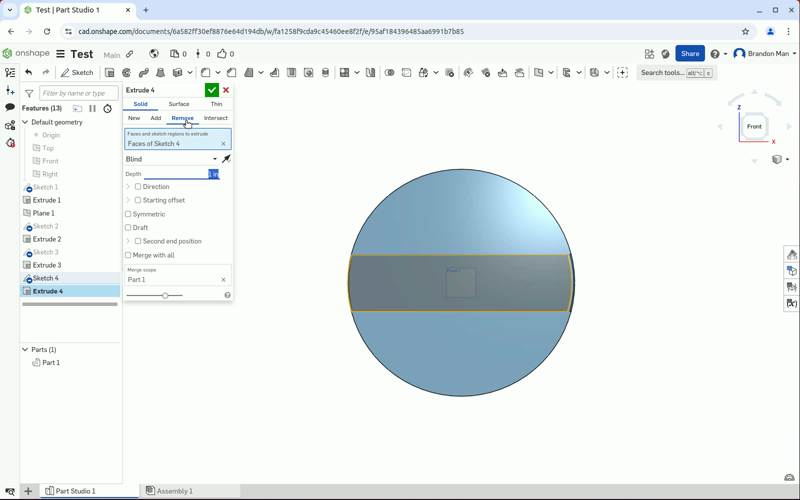
text(6.499)
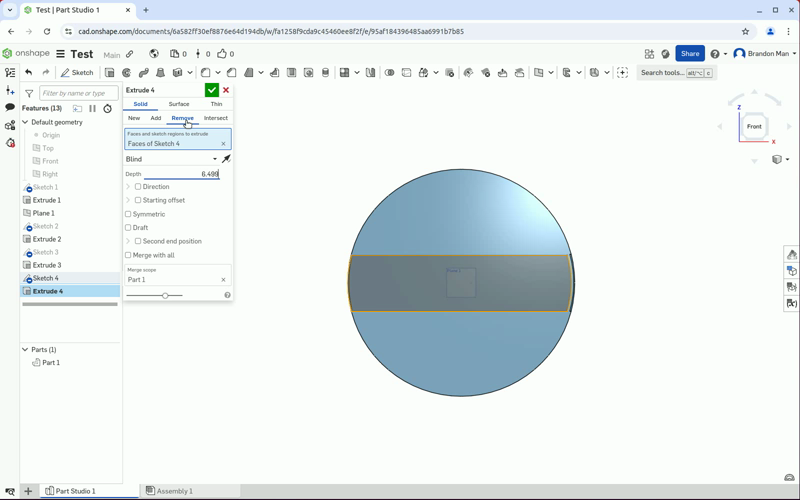
key(tab, 6)
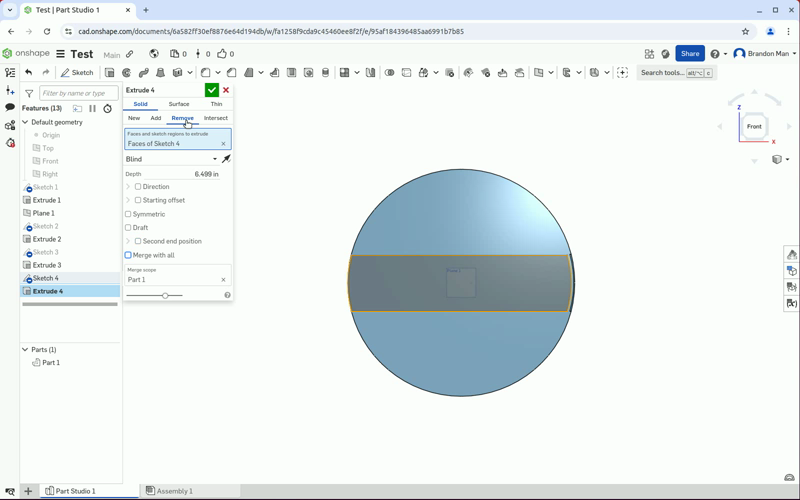
key(space)
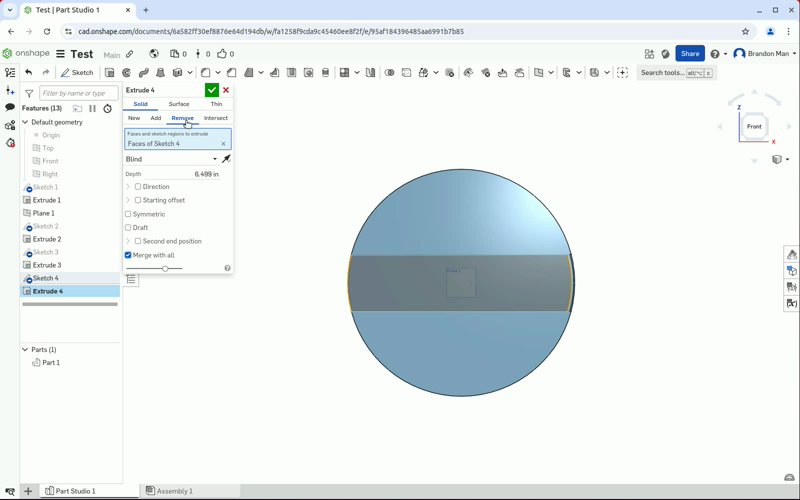
key(enter)
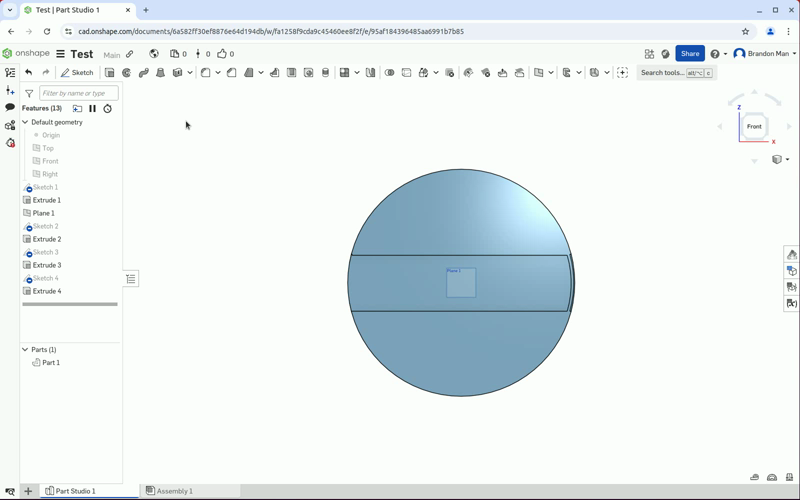
key(shift+h)
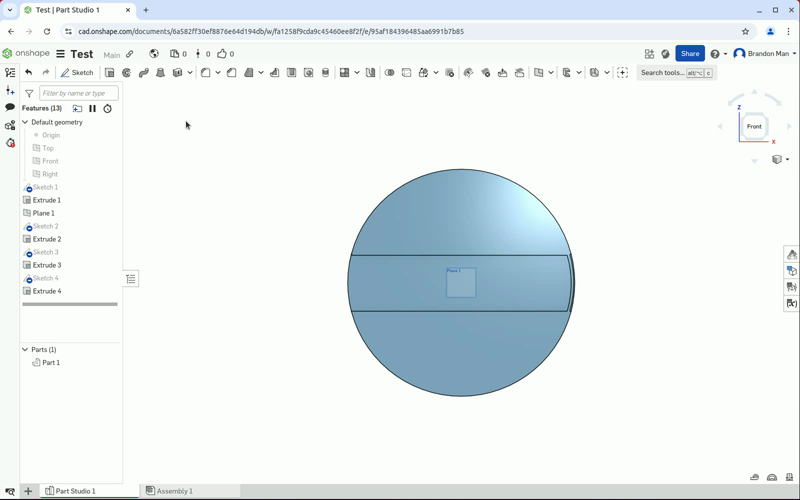
key(shift+h)
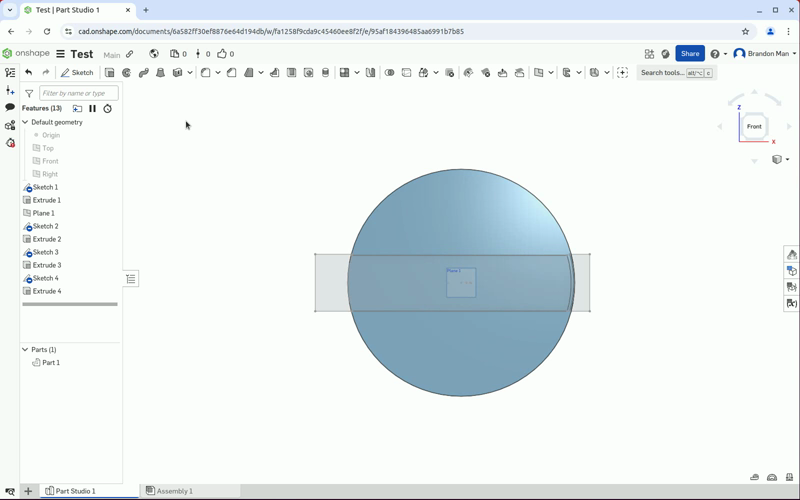
key(shift+7)
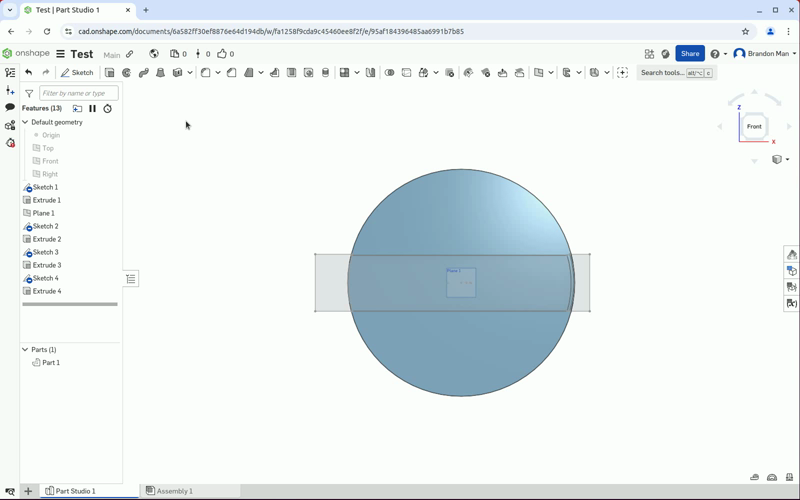
key(left, 2)
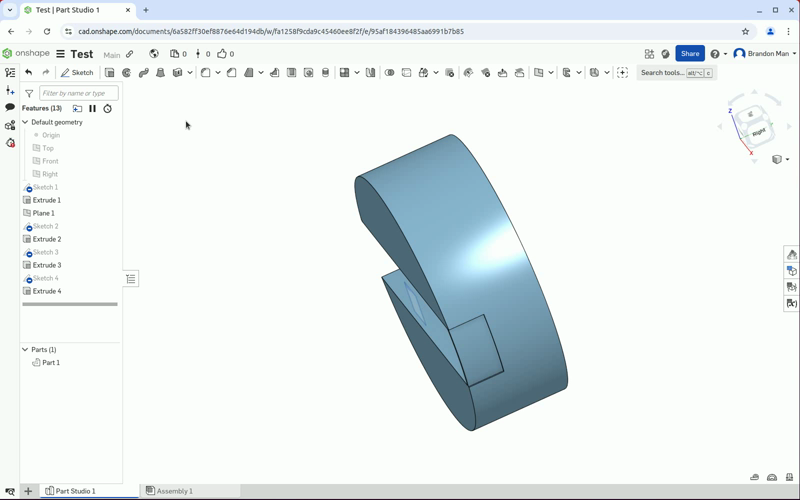
key(down, 2)
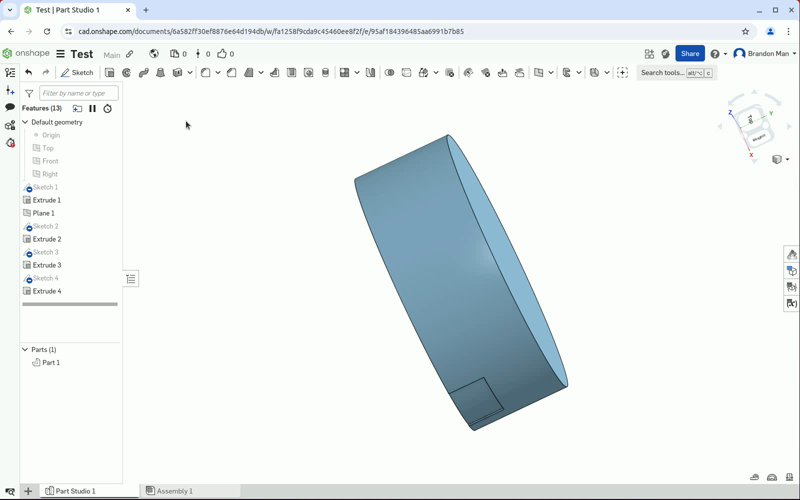
key(up, 2)
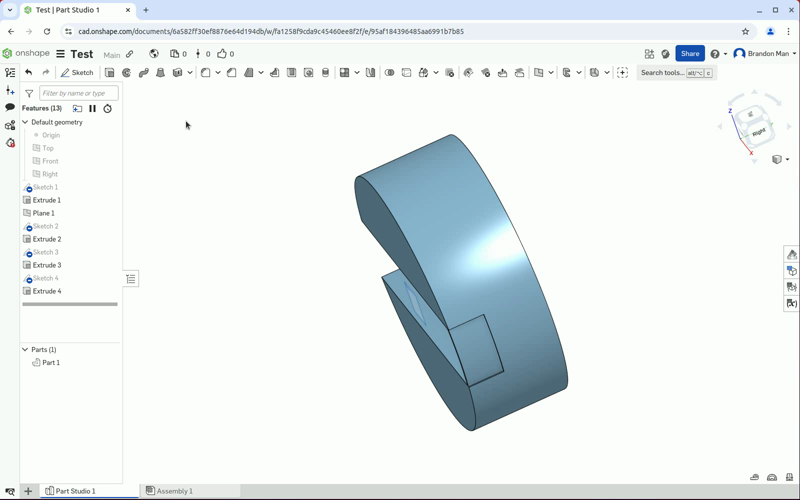
key(right, 2)
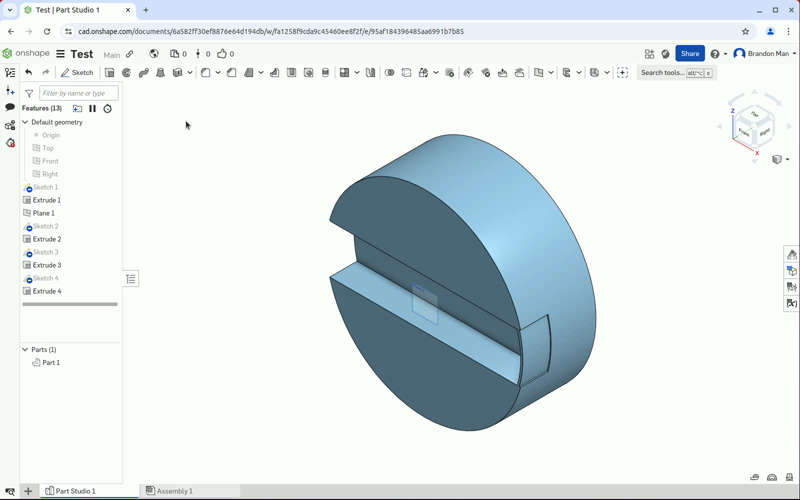
mouse_move(73, 189)
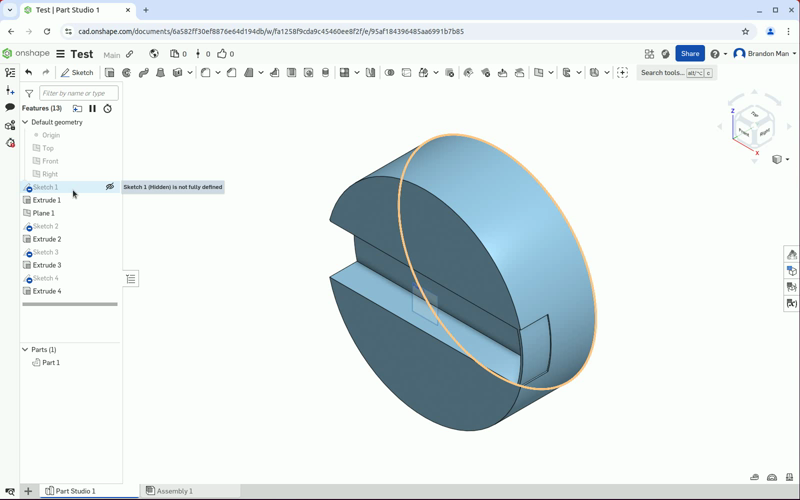
click(73, 189)